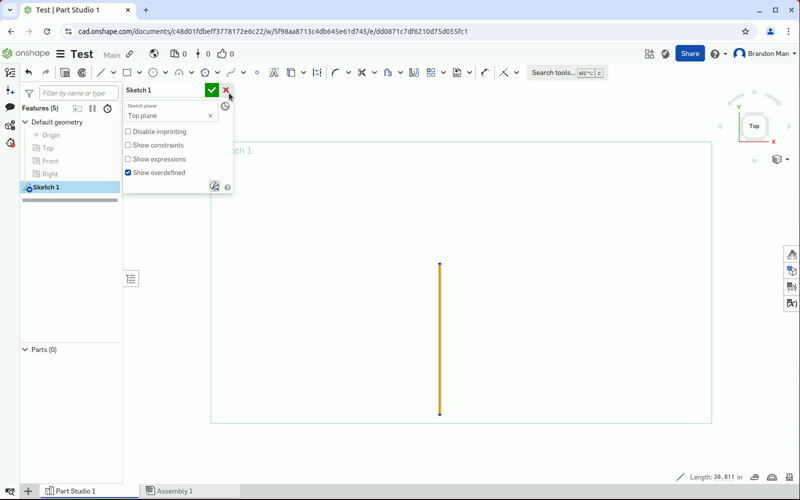
key(shift+h)
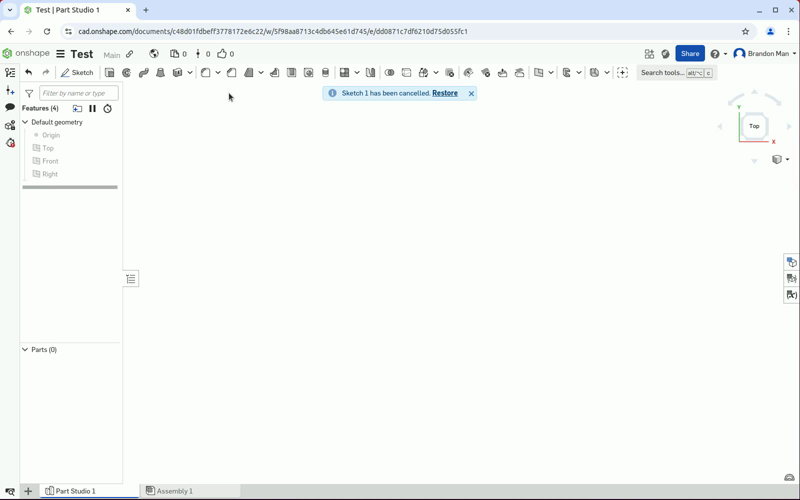
mouse_move(73, 352)
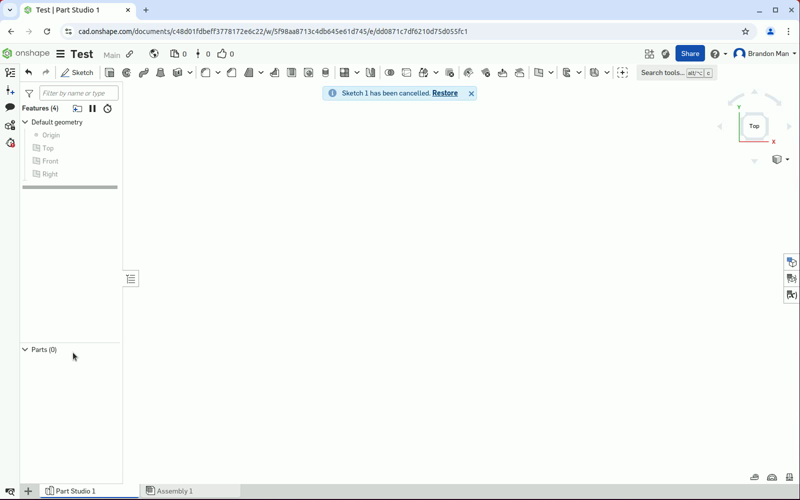
key(y)
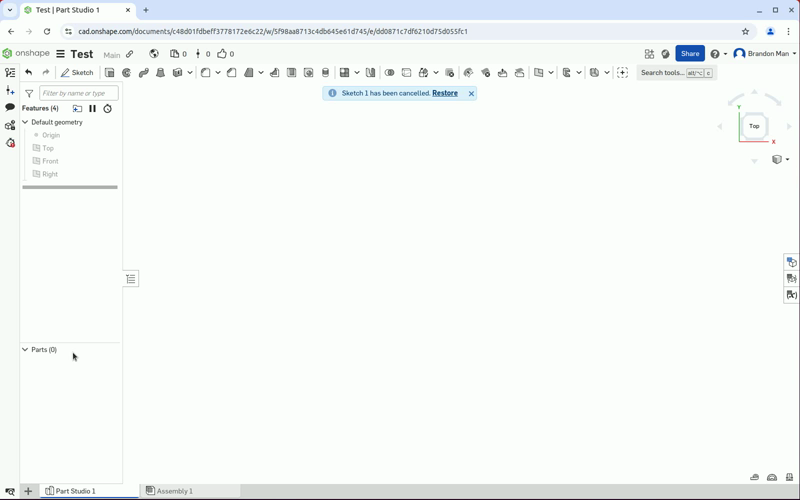
key(shift+p)
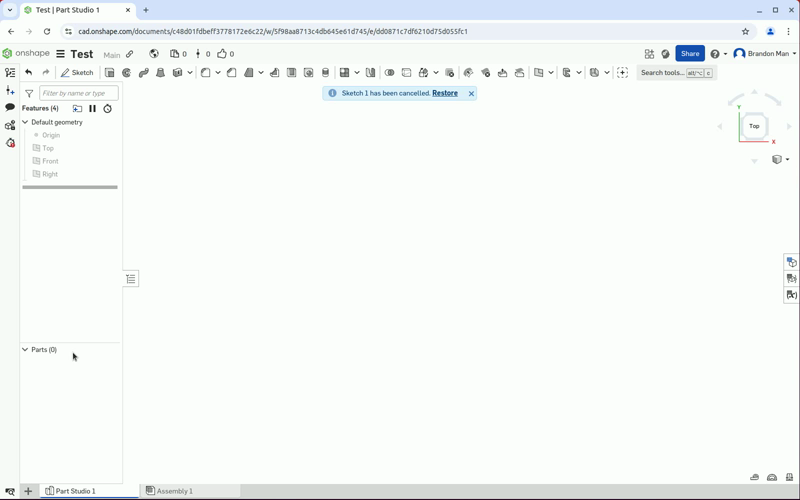
key(space)
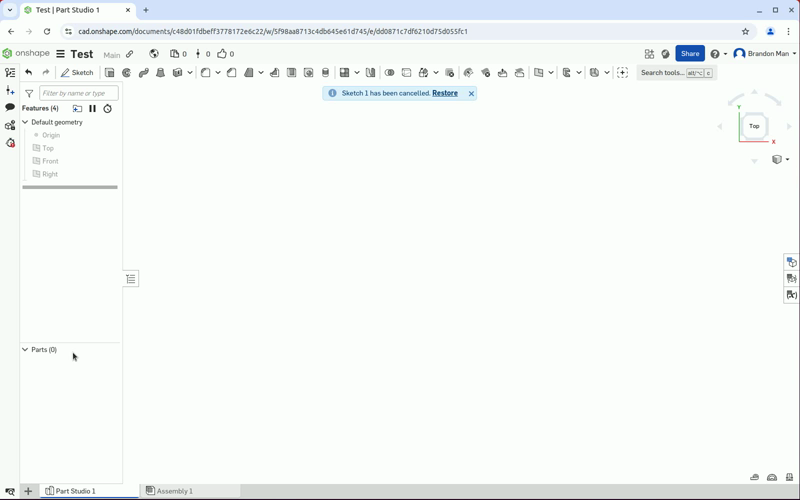
key_down(shift)
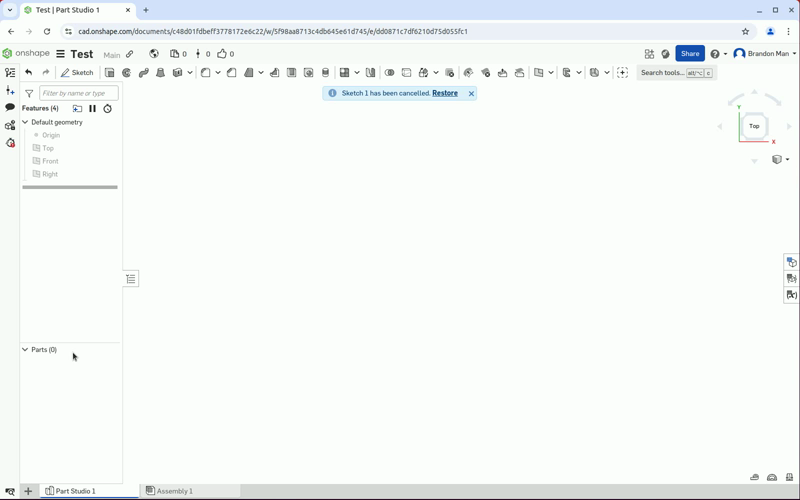
key(up)
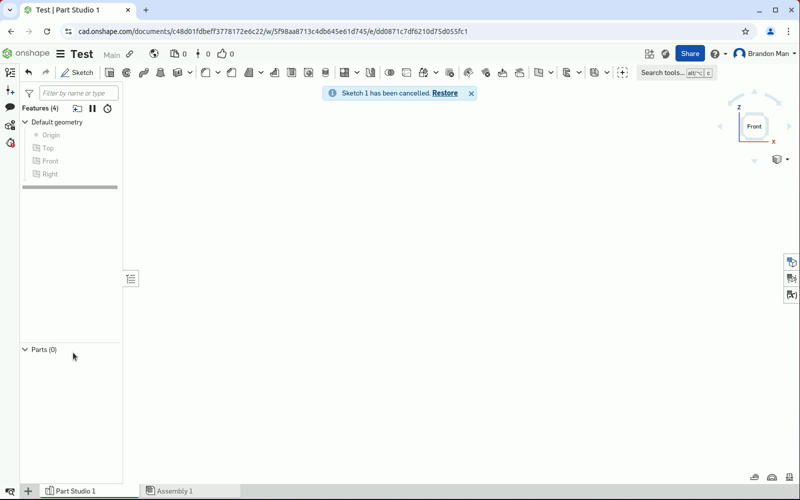
key_up(shift)
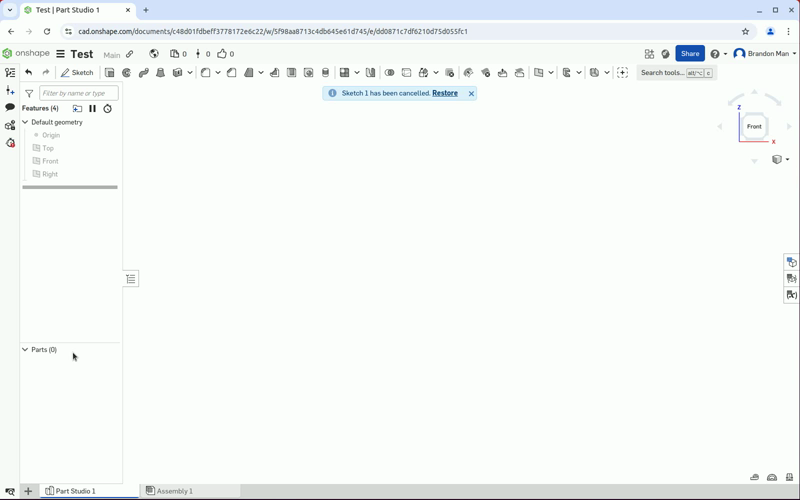
mouse_move(73, 352)
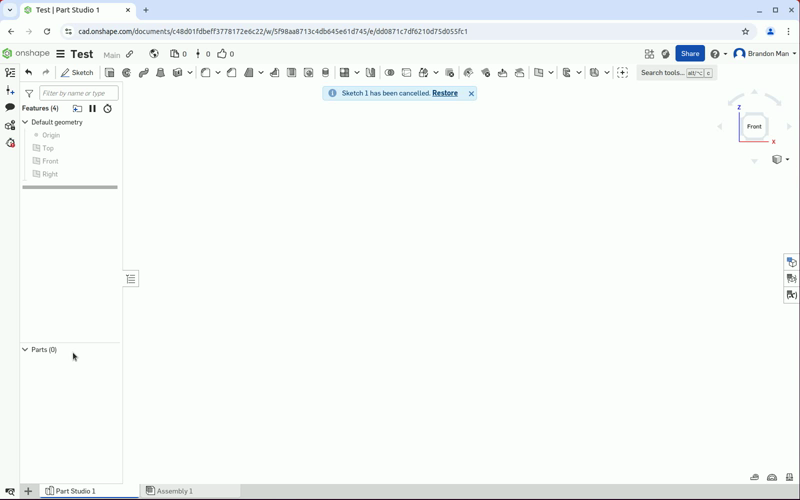
key(shift+y)
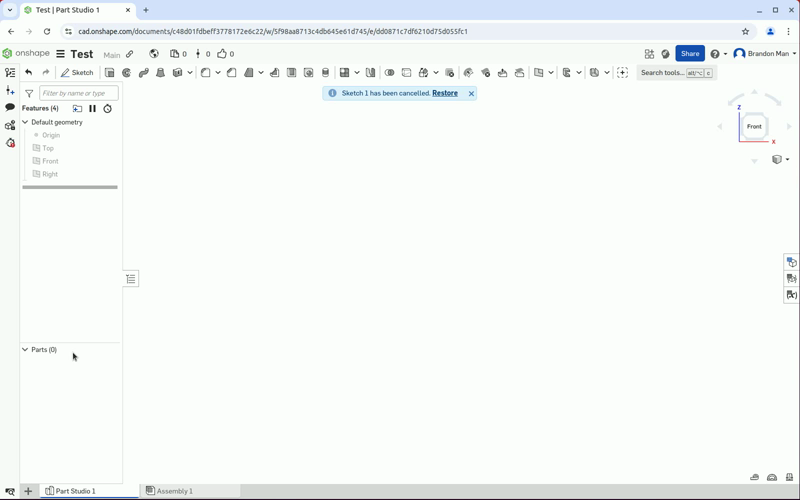
key(shift+s)
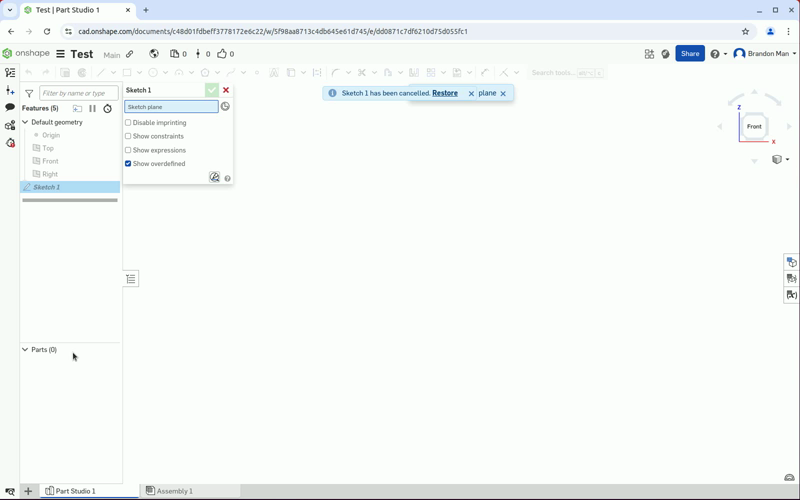
mouse_move(73, 163)
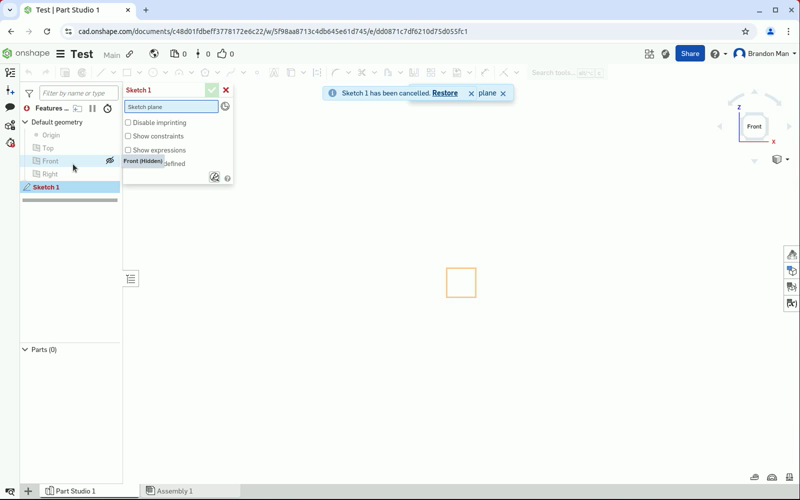
click(73, 163)
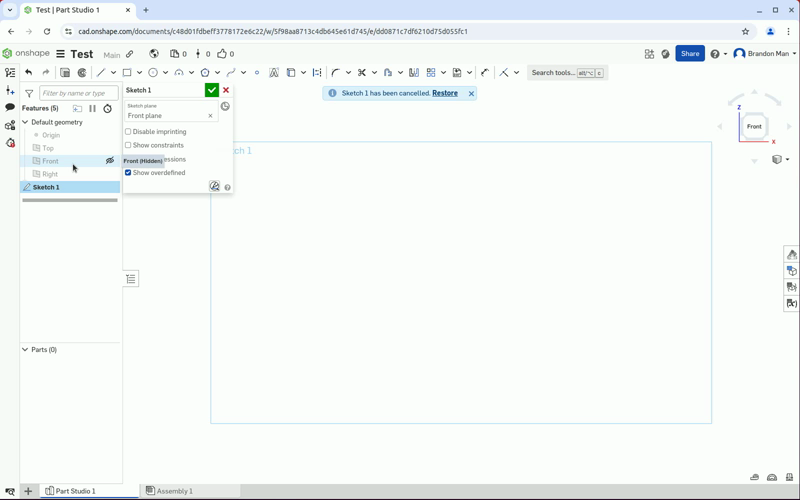
mouse_move(73, 352)
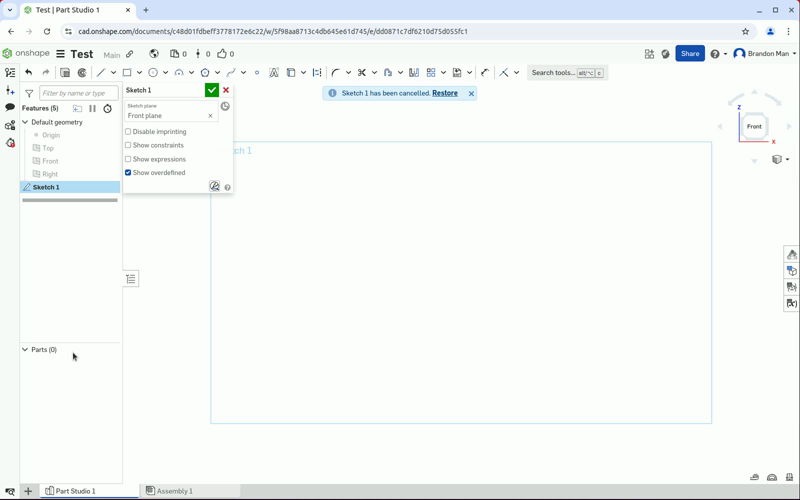
key(y)
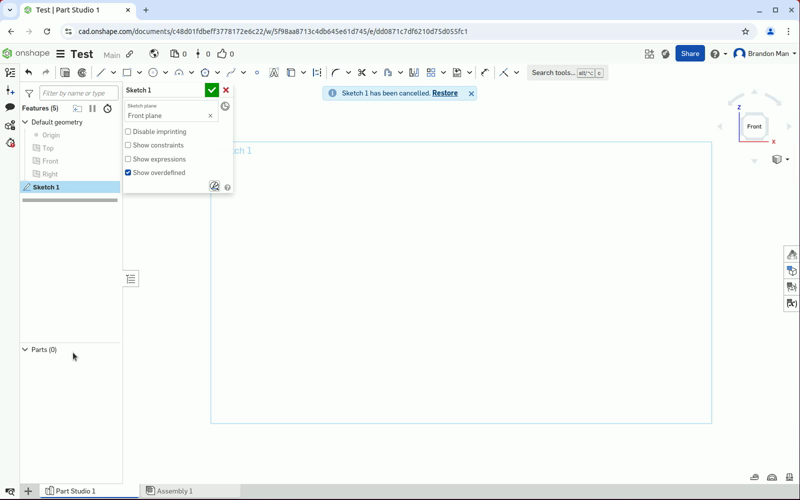
key(l)
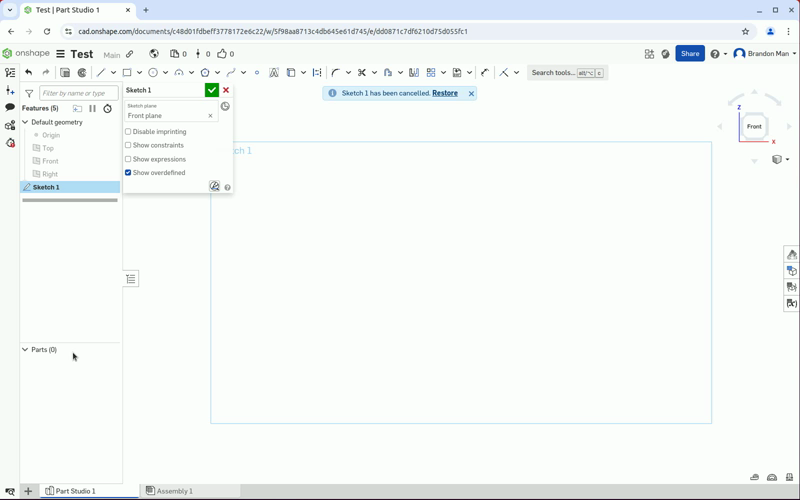
key_down(shift)
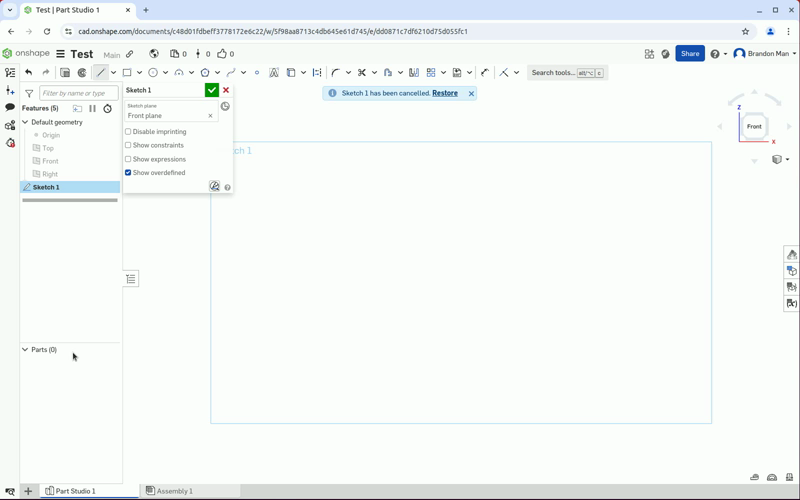
mouse_move(441, 282)
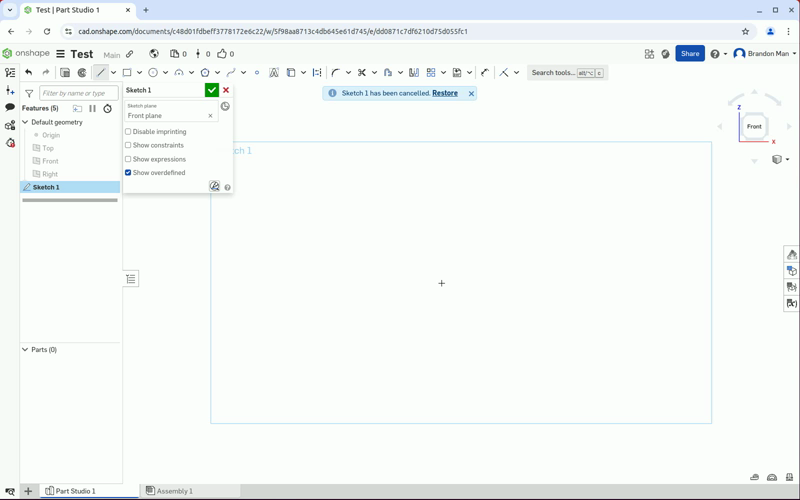
click(441, 282)
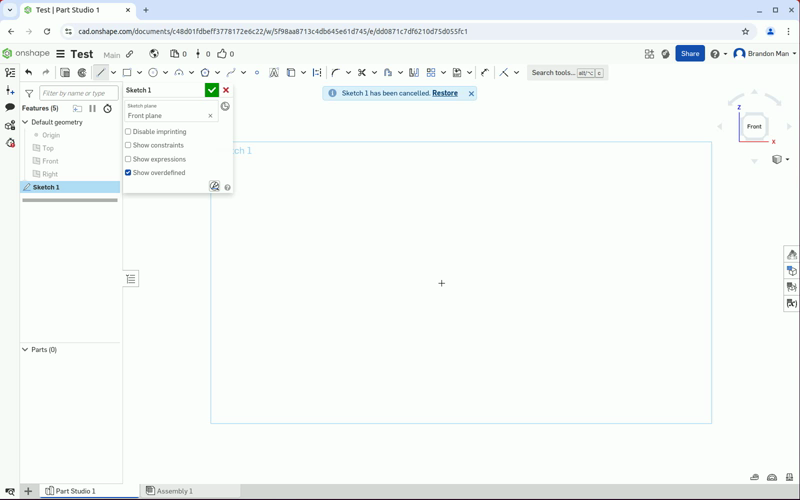
key_up(shift)
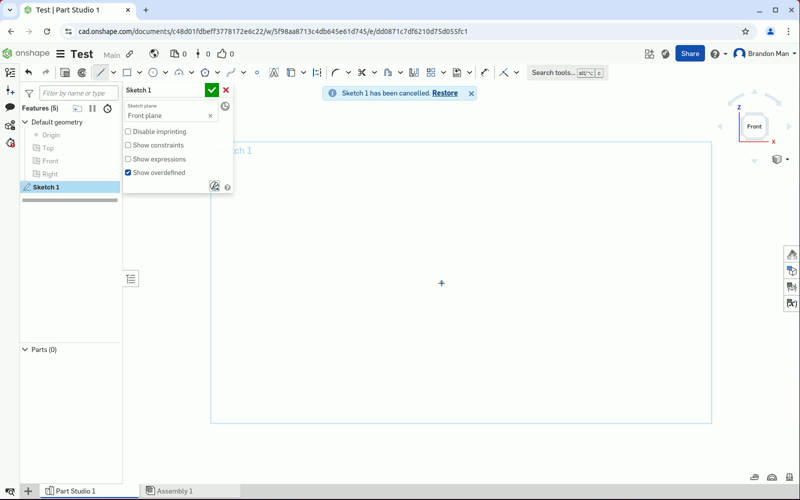
key_down(shift)
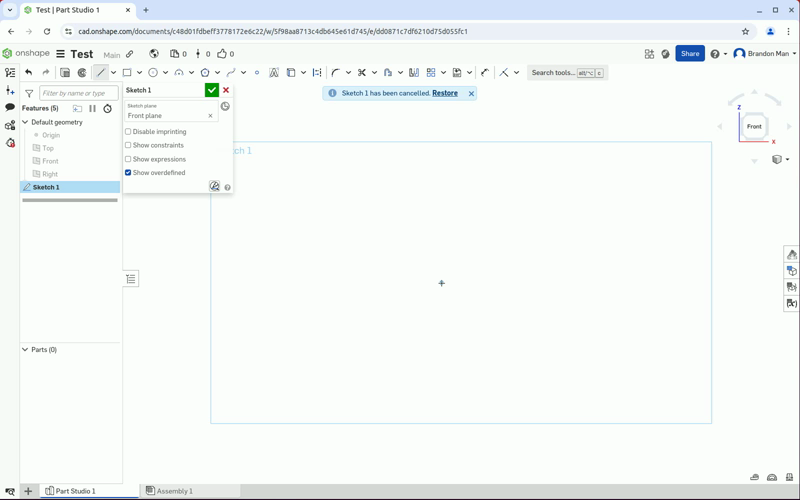
mouse_move(471, 282)
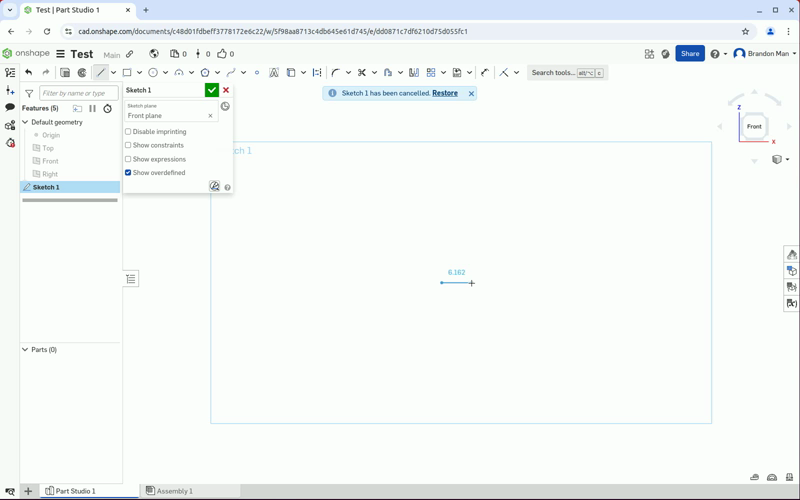
mouse_move(461, 282)
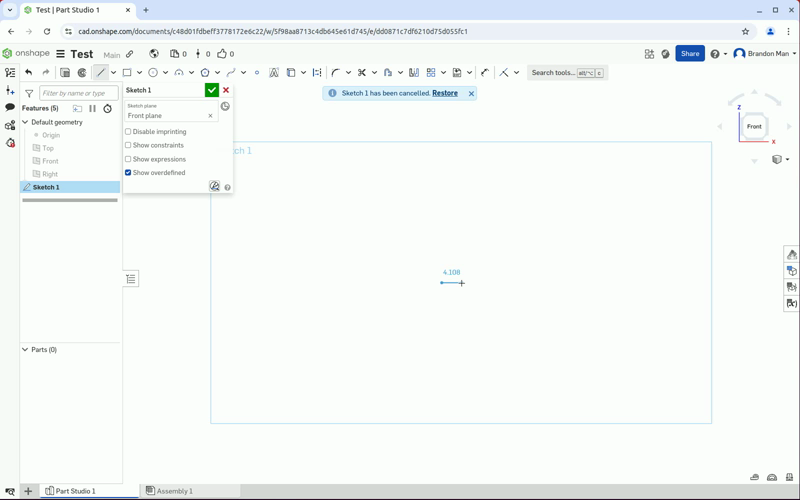
click(461, 282)
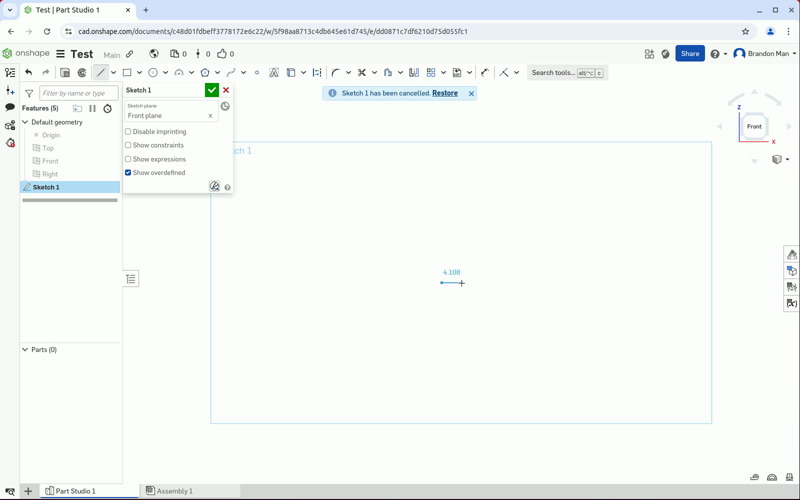
key_up(shift)
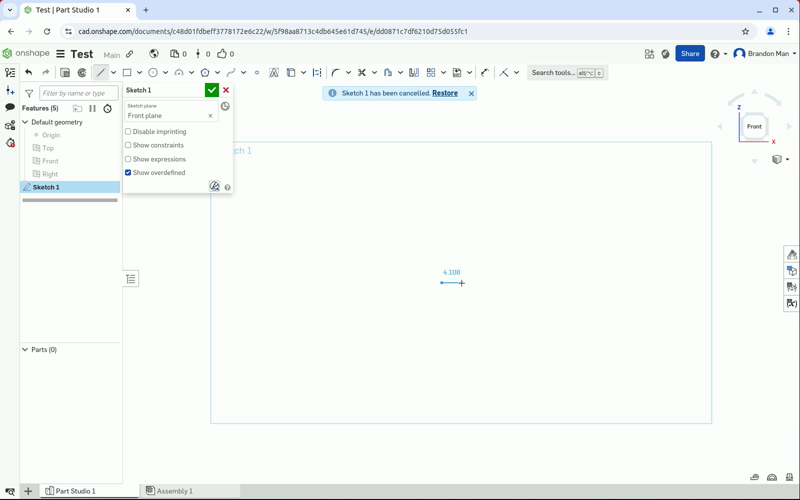
key_down(shift)
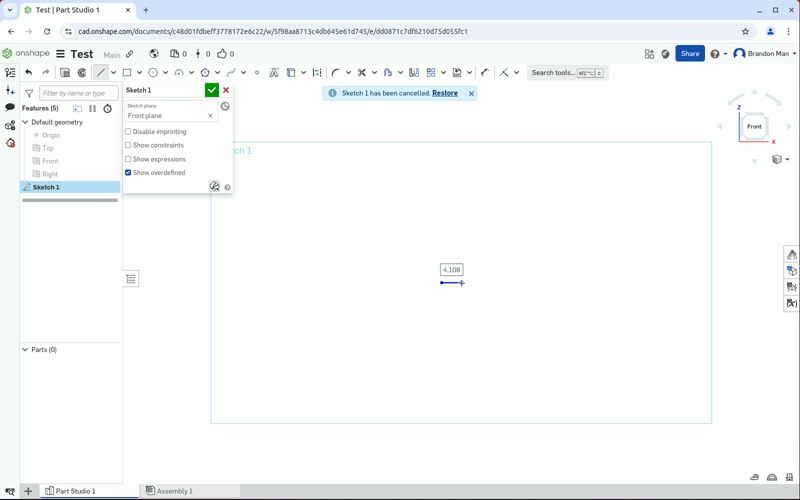
mouse_move(491, 282)
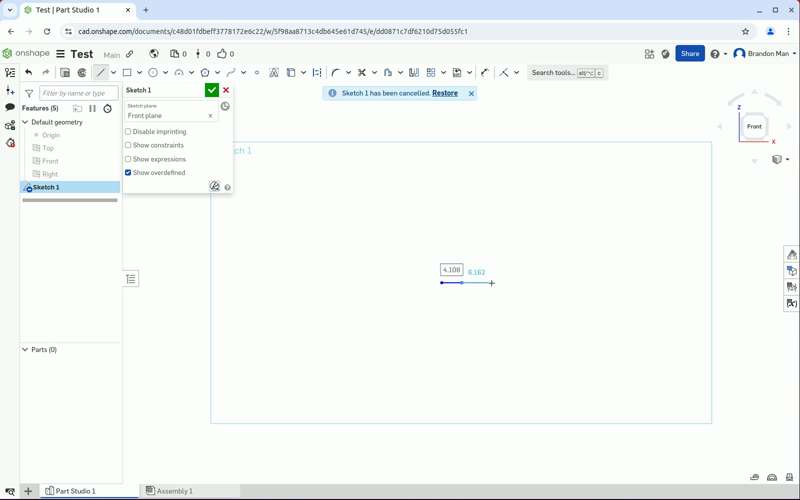
mouse_move(461, 263)
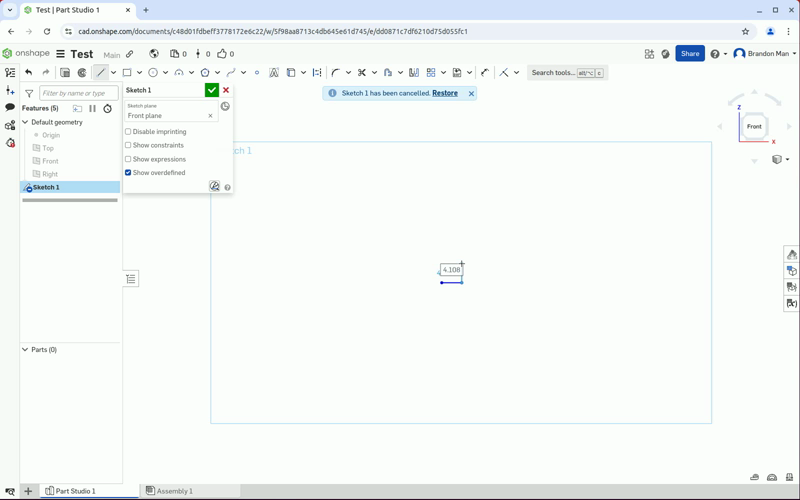
click(461, 263)
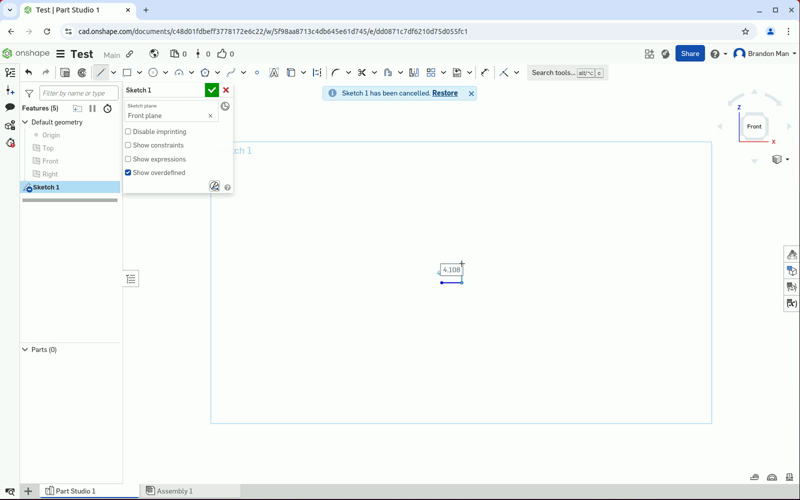
key_up(shift)
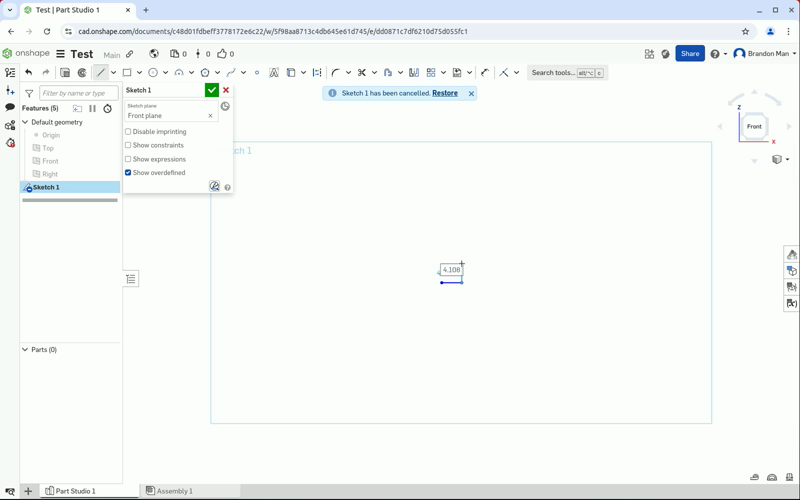
key_down(shift)
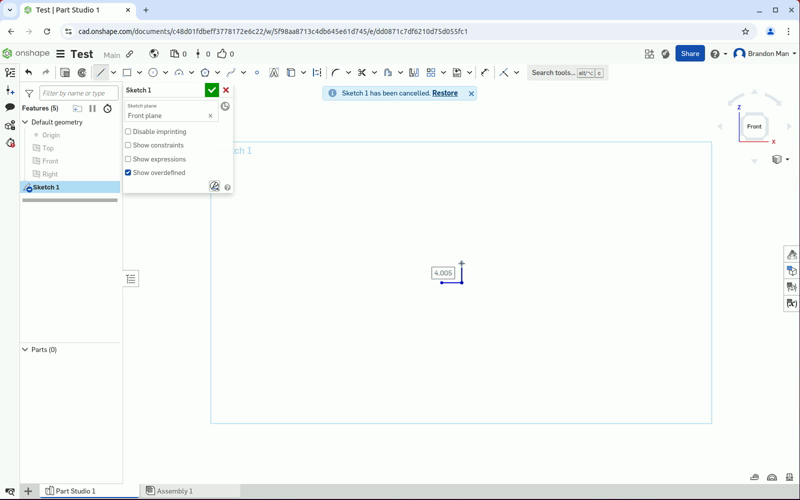
mouse_move(491, 263)
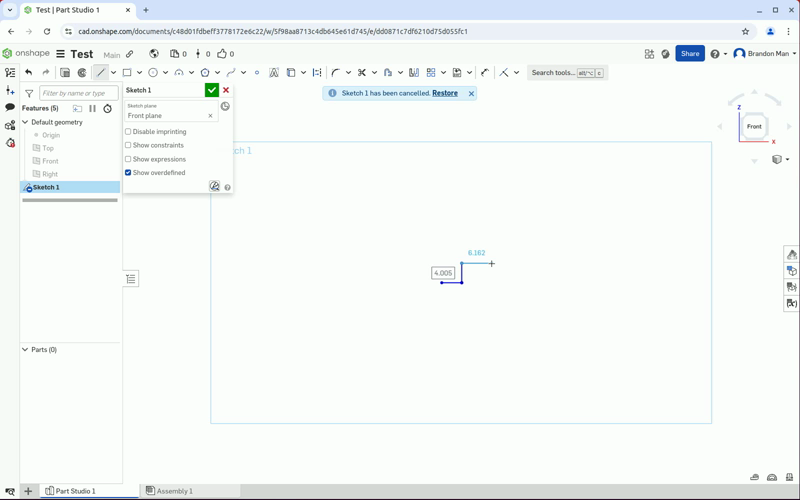
mouse_move(441, 263)
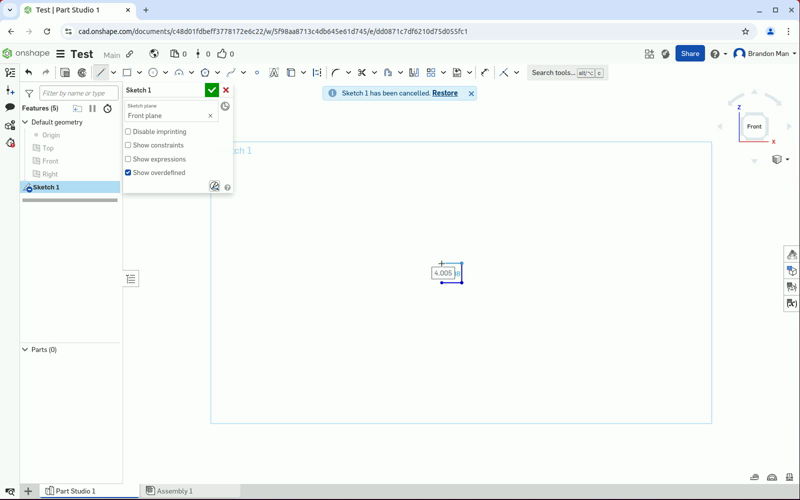
click(441, 263)
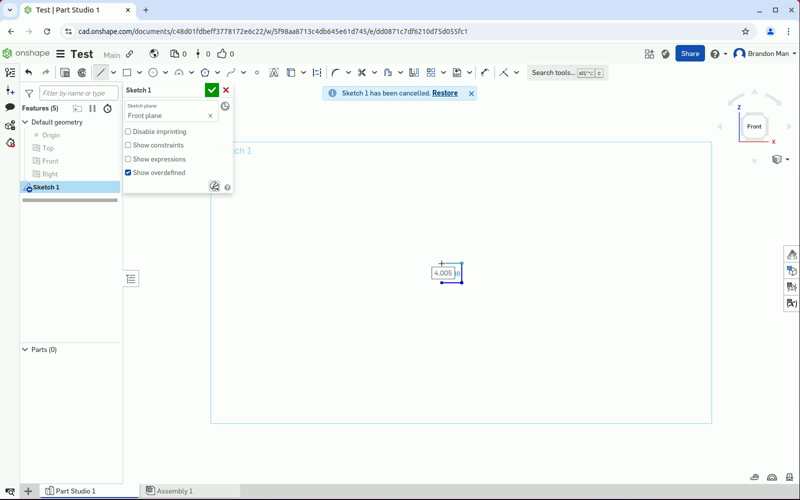
key_up(shift)
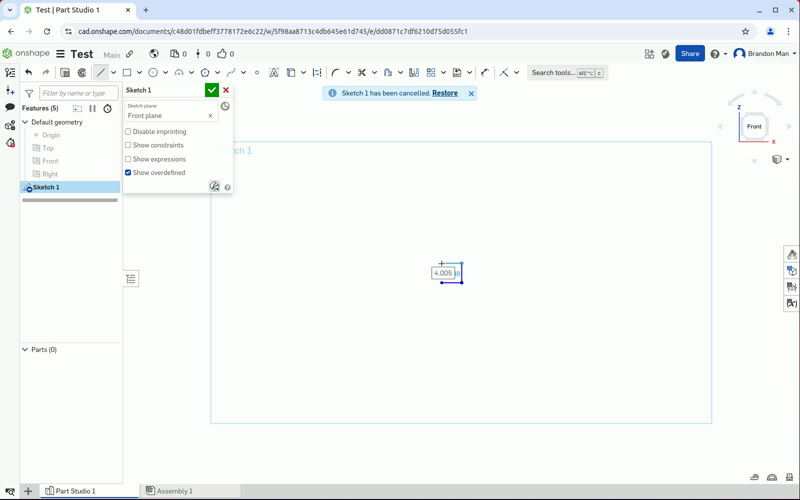
mouse_move(471, 263)
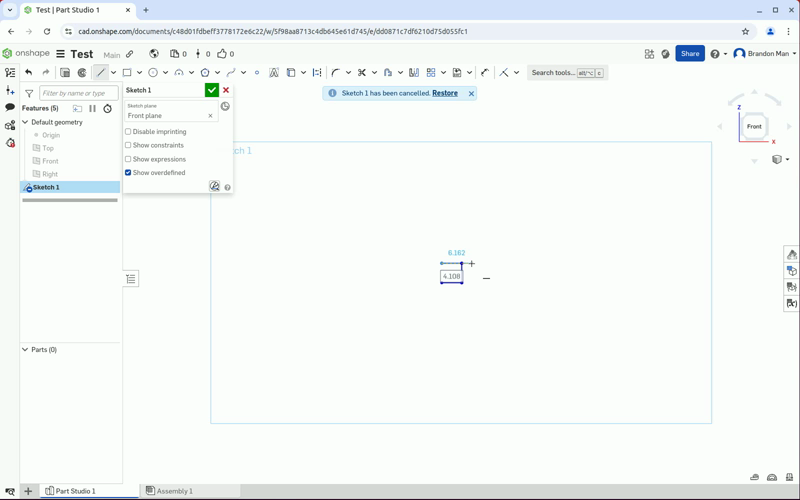
key_down(shift)
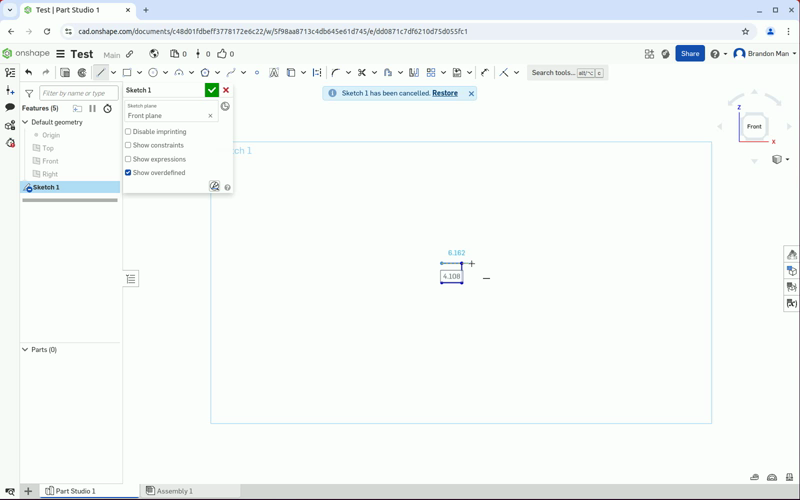
mouse_move(441, 282)
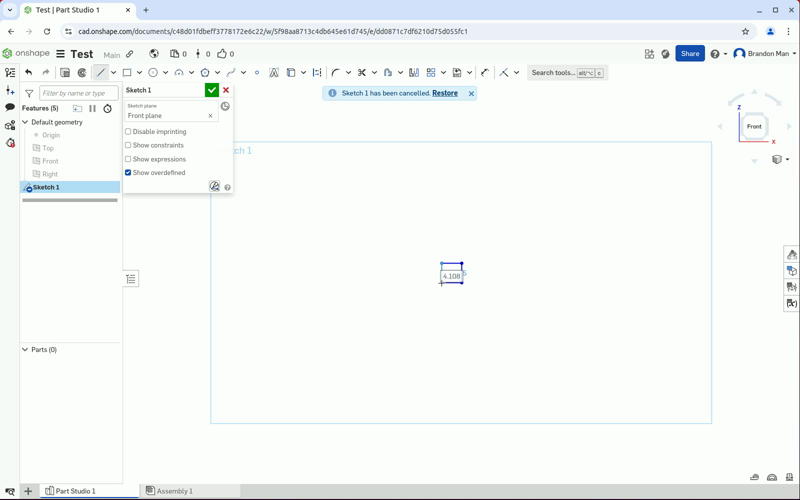
key_up(shift)
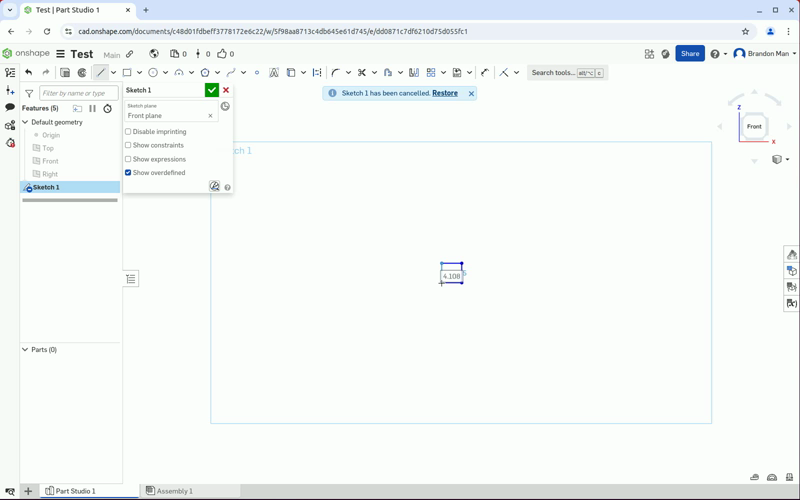
click(441, 282)
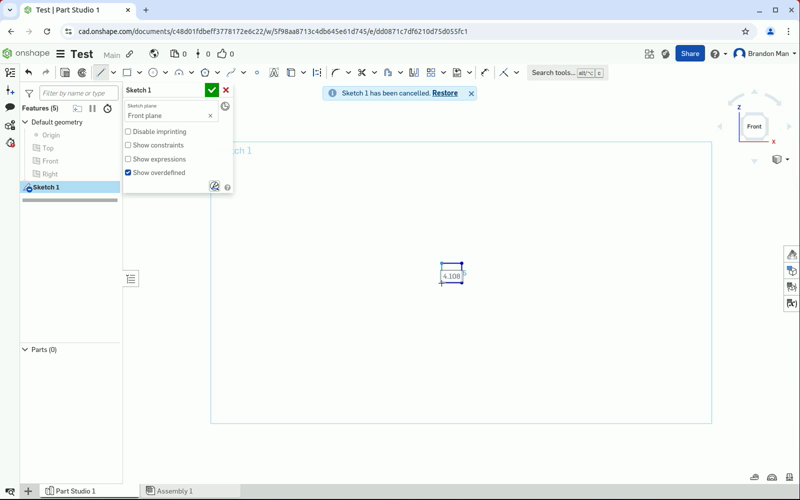
key(esc)
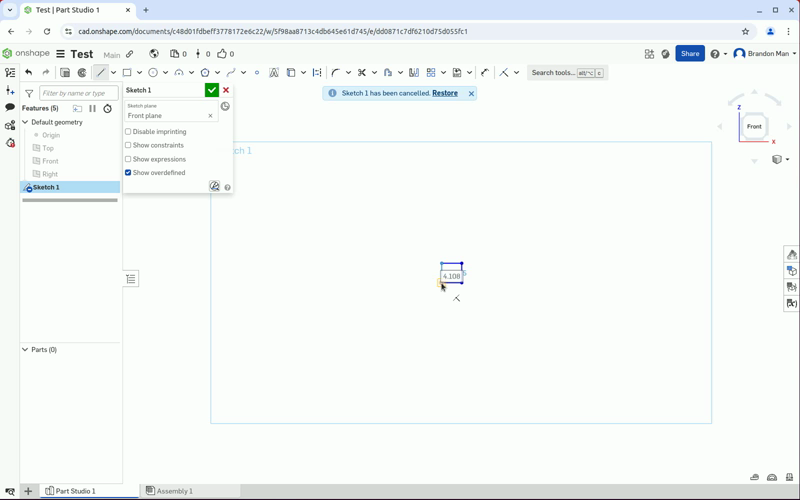
key(l)
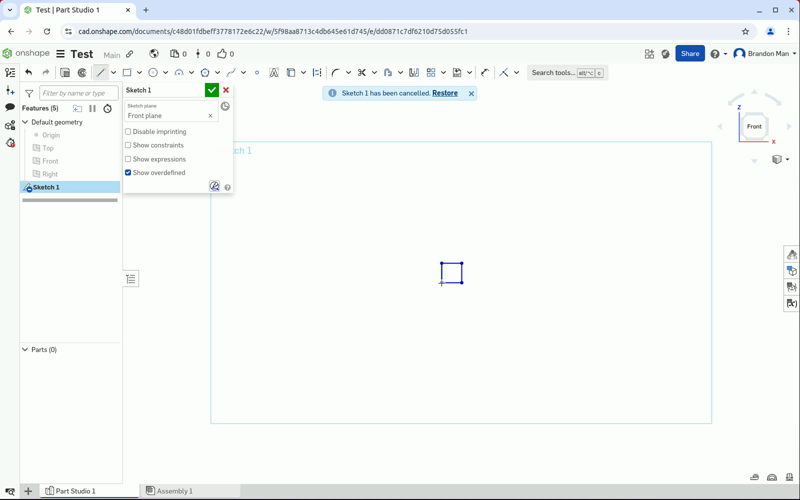
key_down(shift)
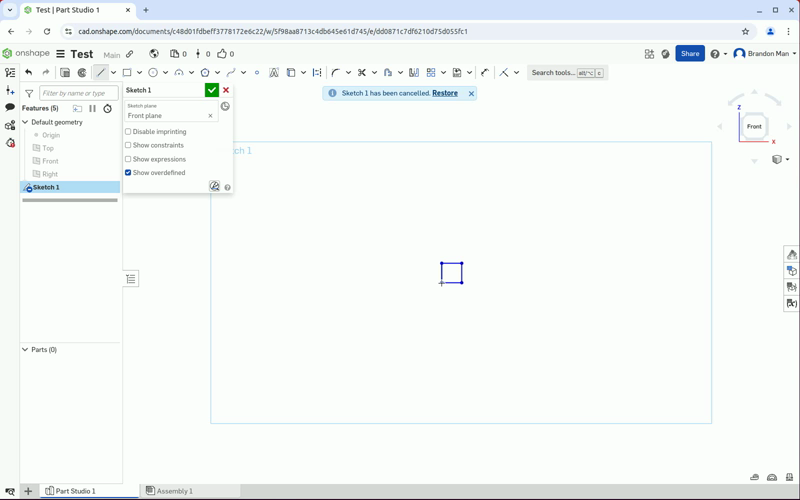
mouse_move(443, 281)
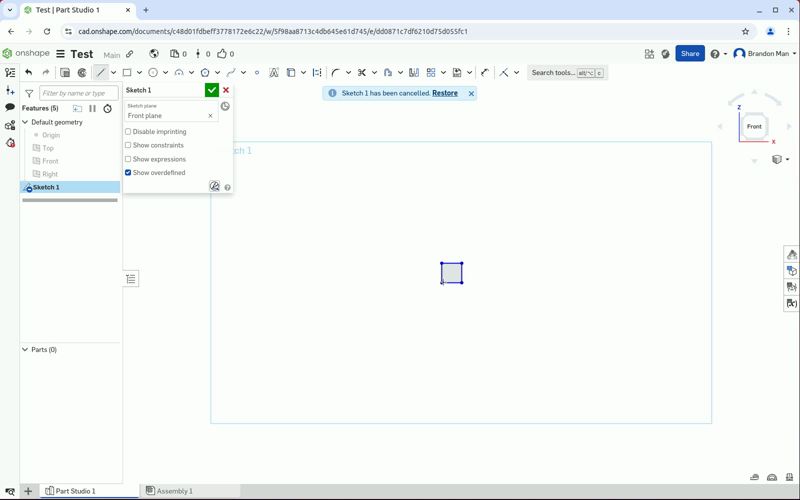
scroll(6)
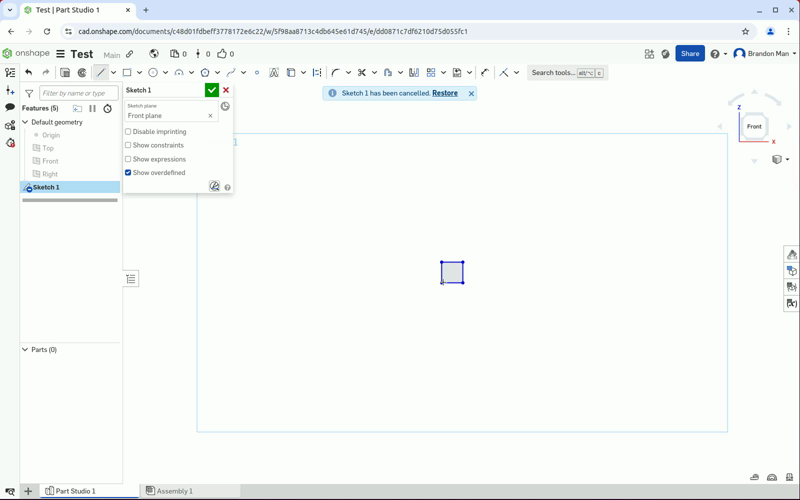
scroll(6)
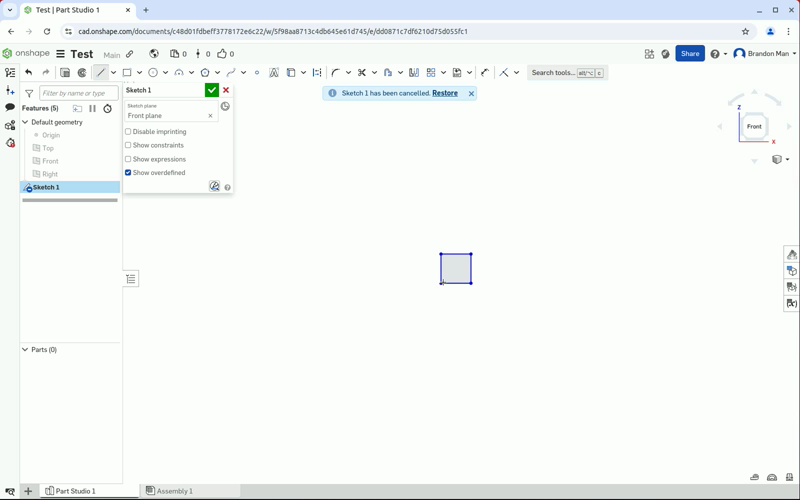
scroll(6)
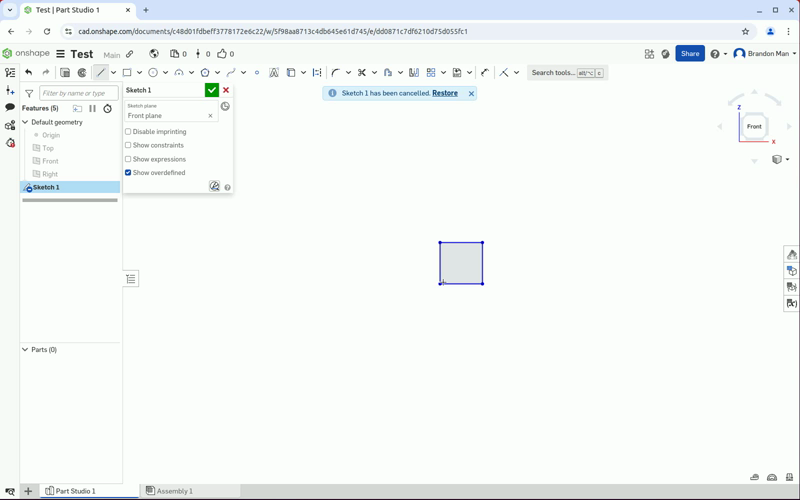
scroll(6)
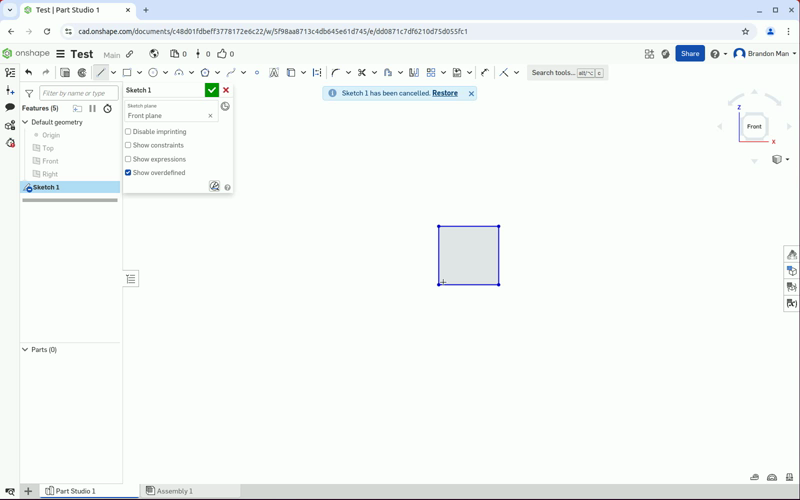
scroll(6)
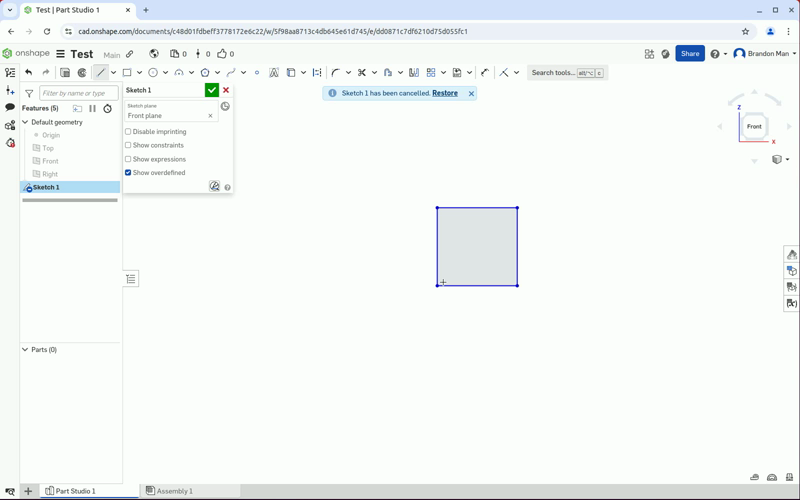
scroll(6)
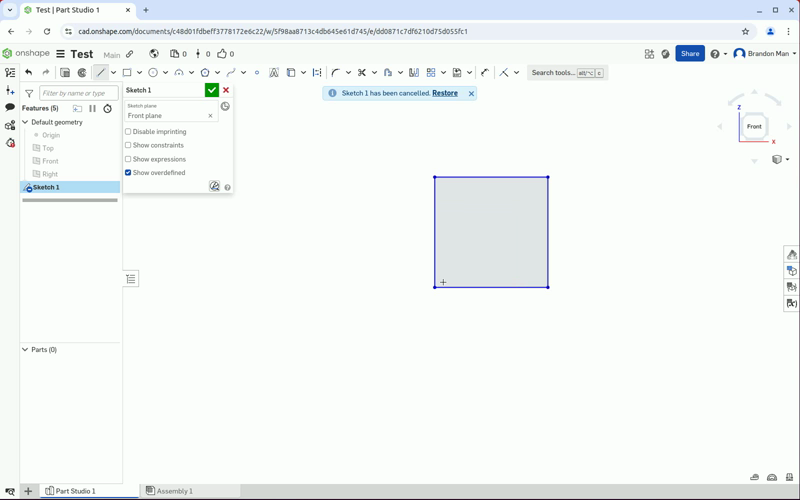
scroll(6)
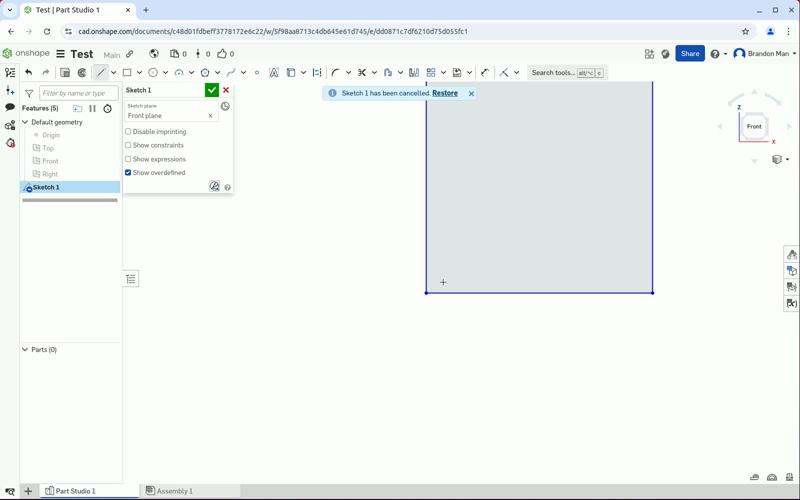
click(443, 281)
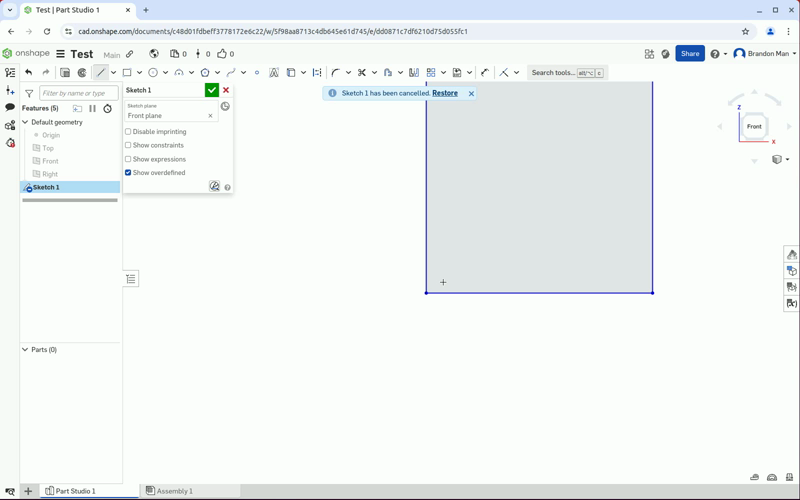
scroll(-6)
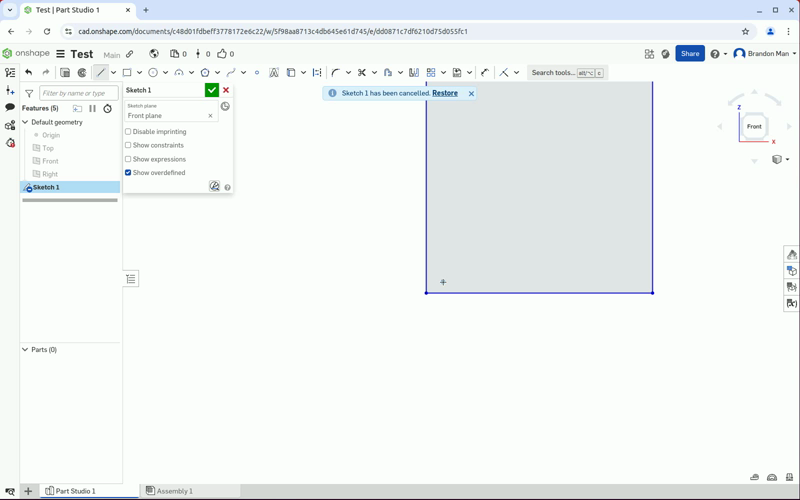
scroll(-6)
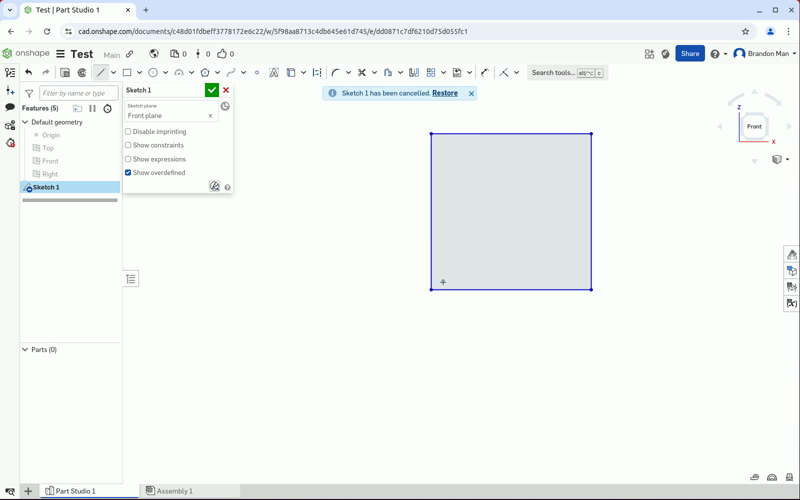
scroll(-6)
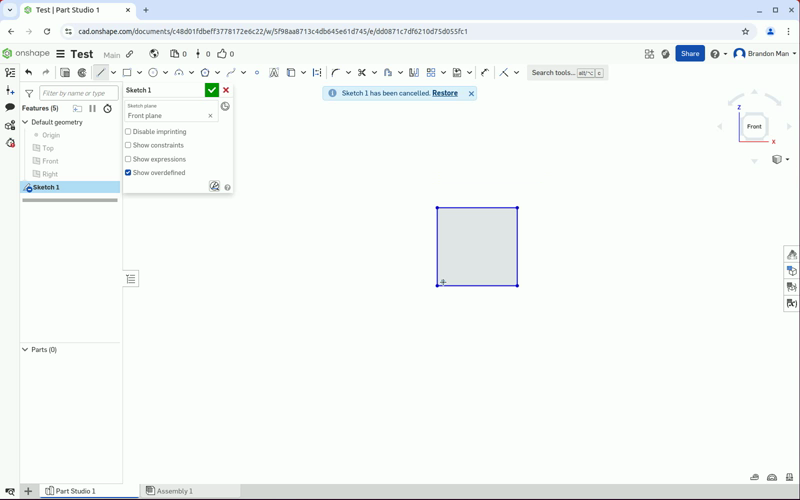
scroll(-6)
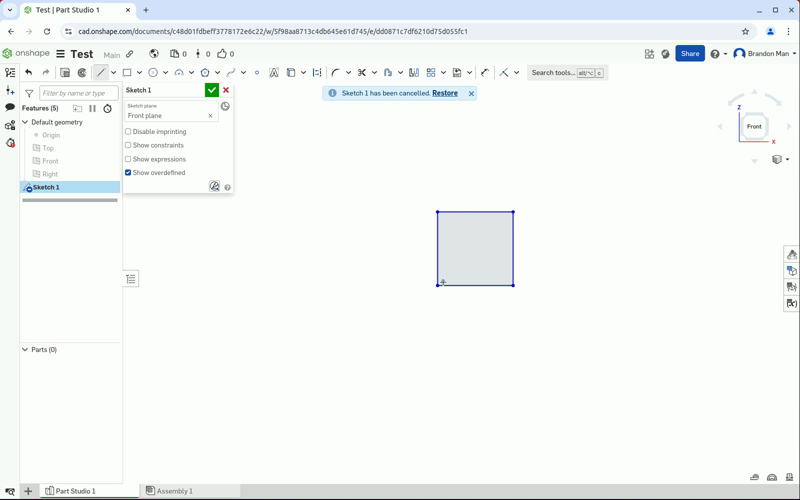
scroll(-6)
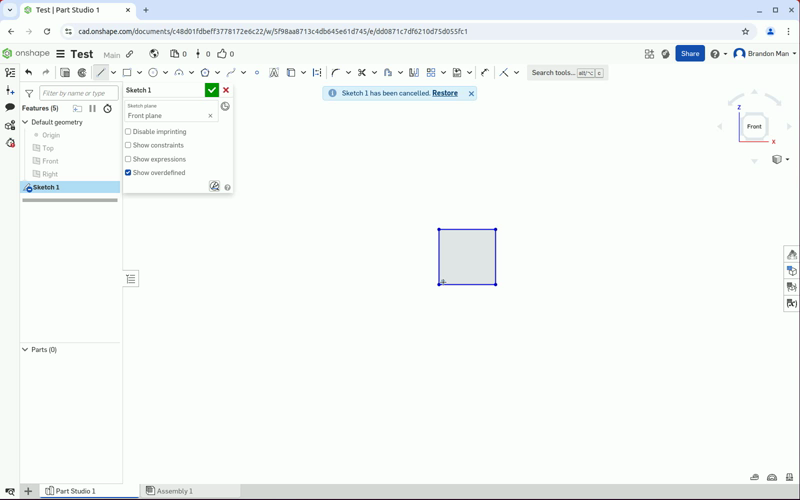
scroll(-6)
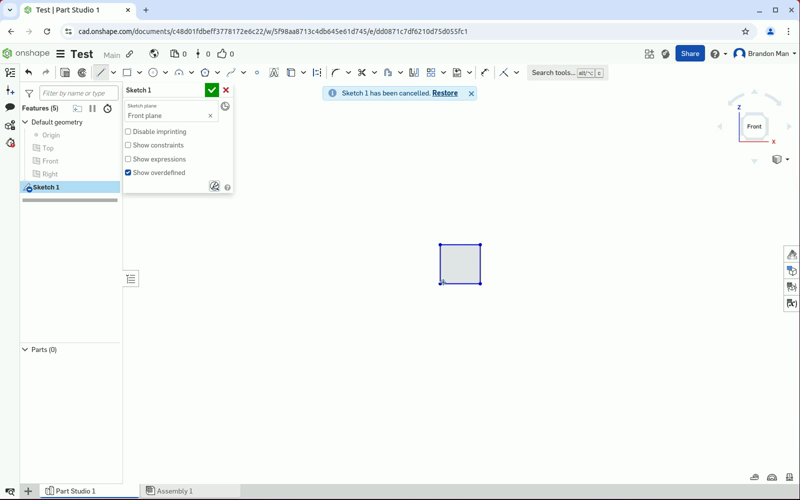
scroll(-6)
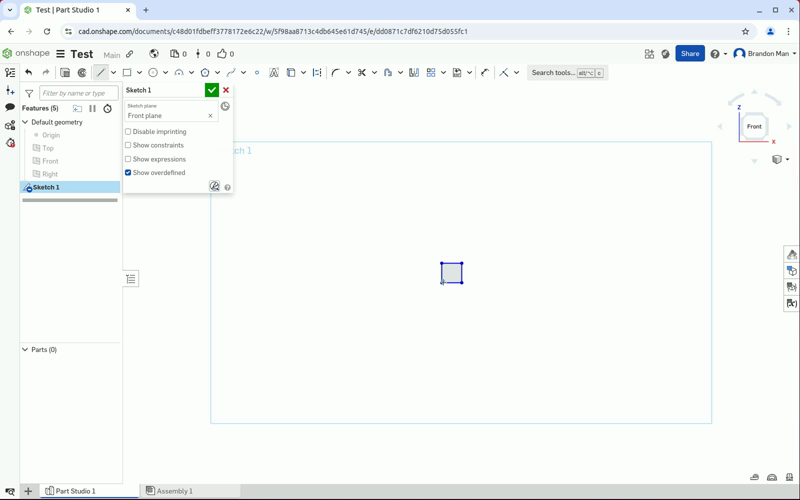
key_up(shift)
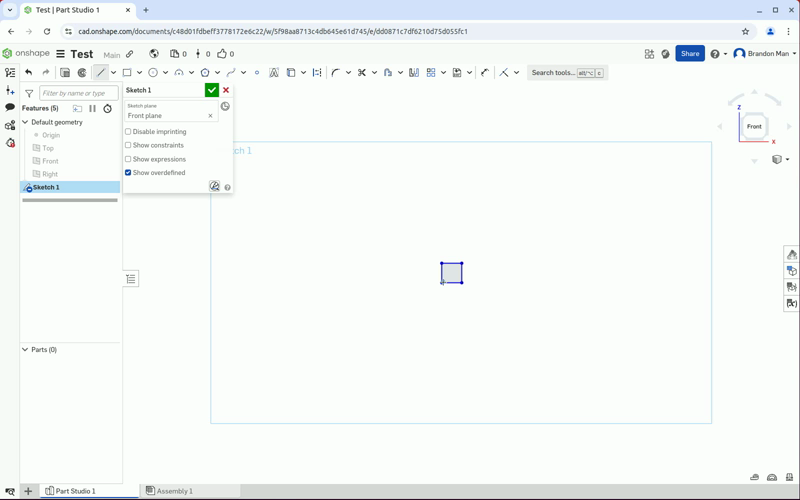
key_down(shift)
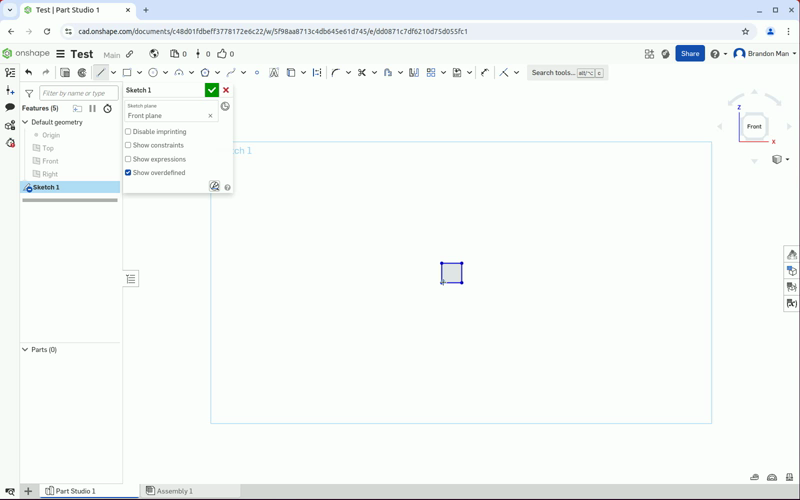
mouse_move(473, 281)
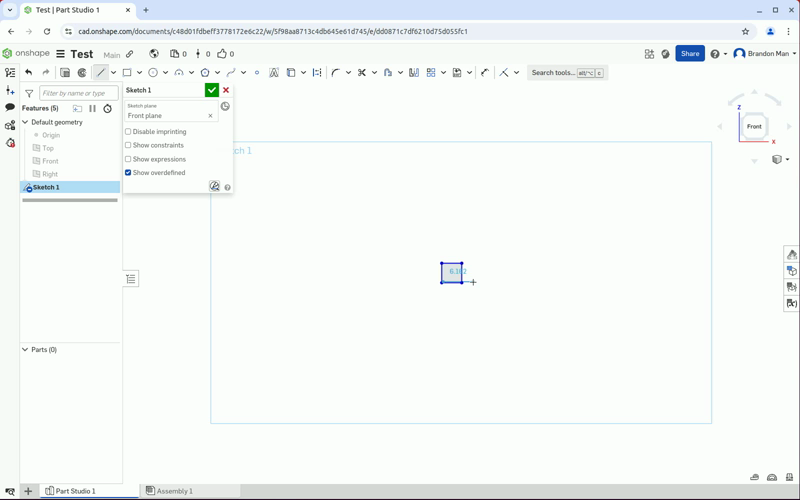
mouse_move(460, 281)
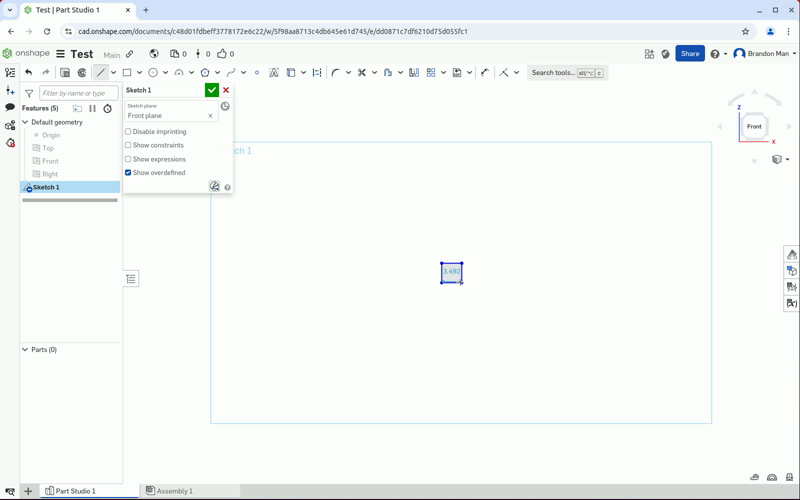
scroll(6)
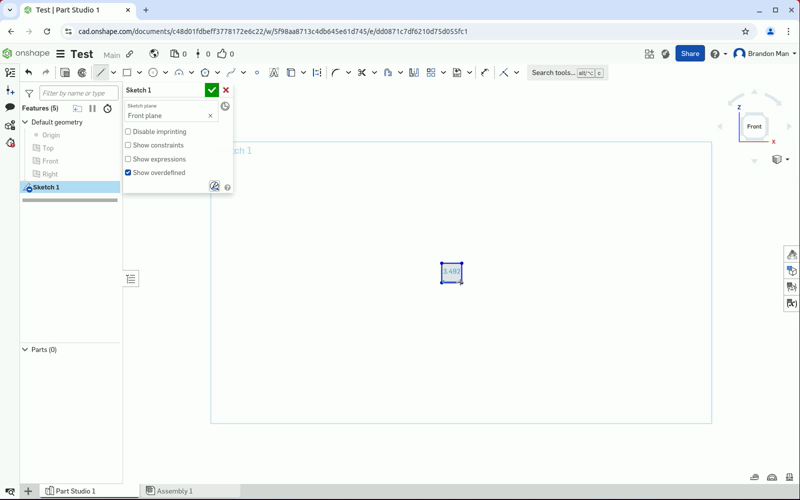
scroll(6)
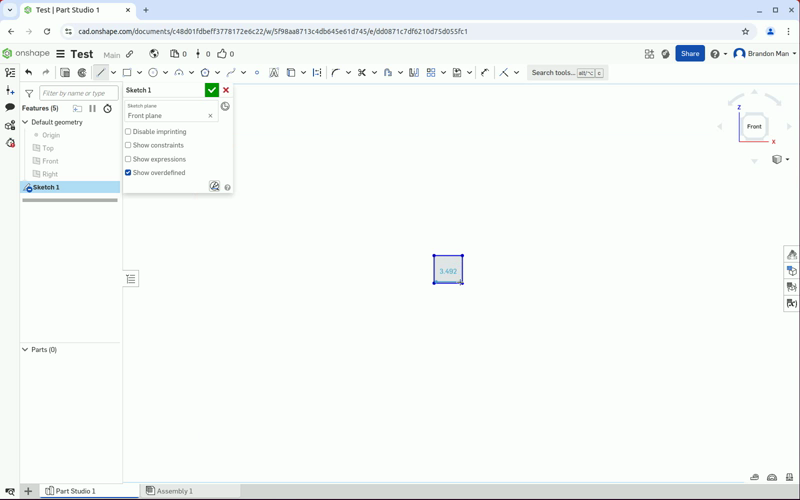
scroll(6)
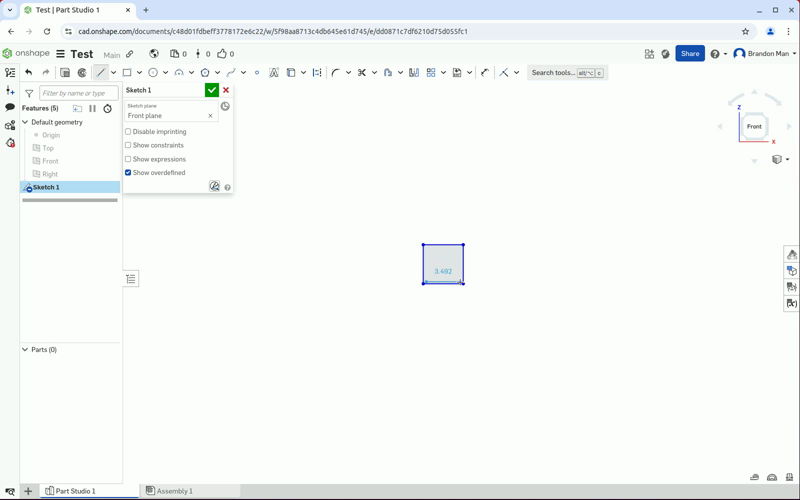
scroll(6)
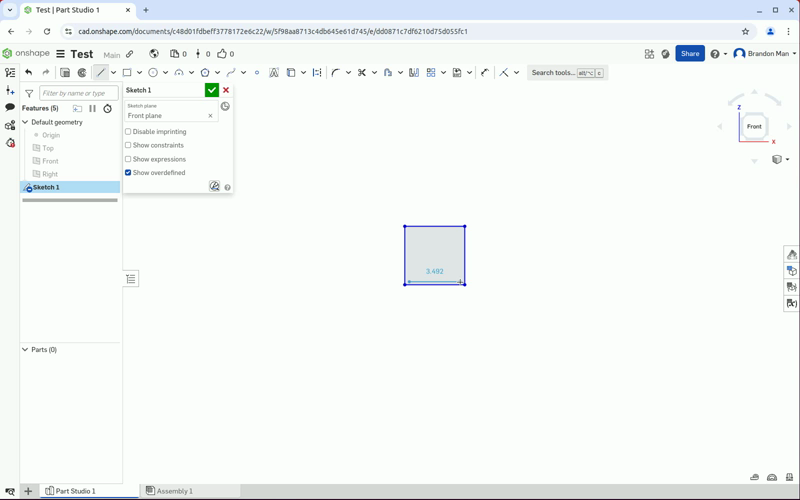
scroll(6)
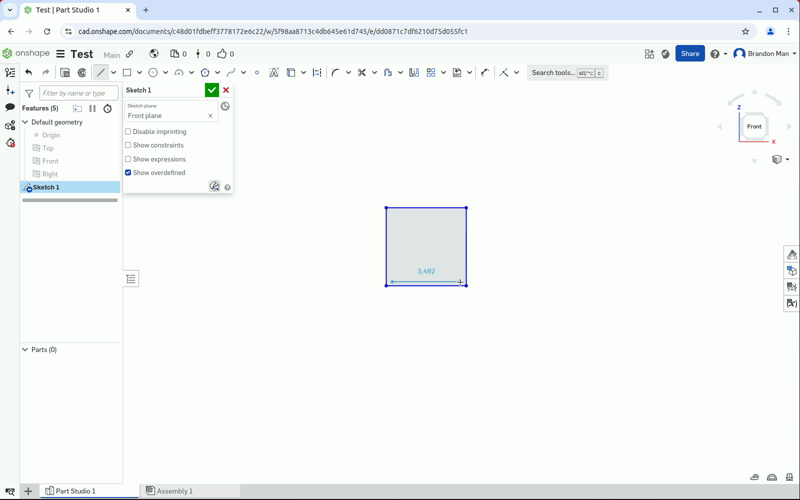
scroll(6)
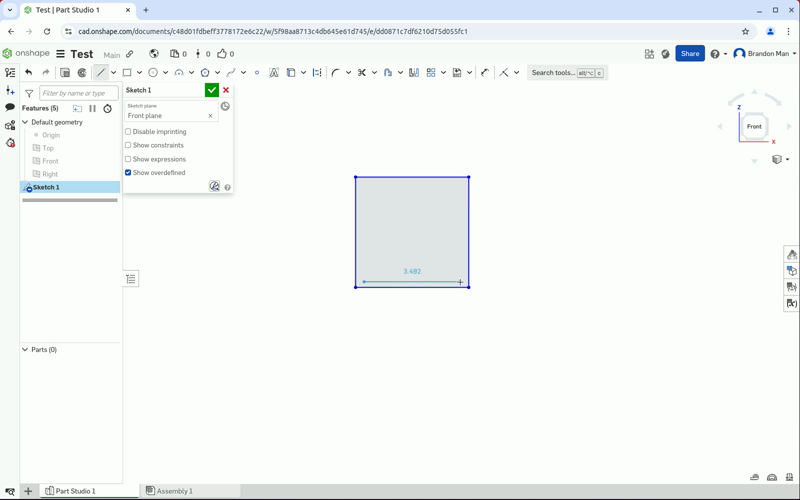
scroll(6)
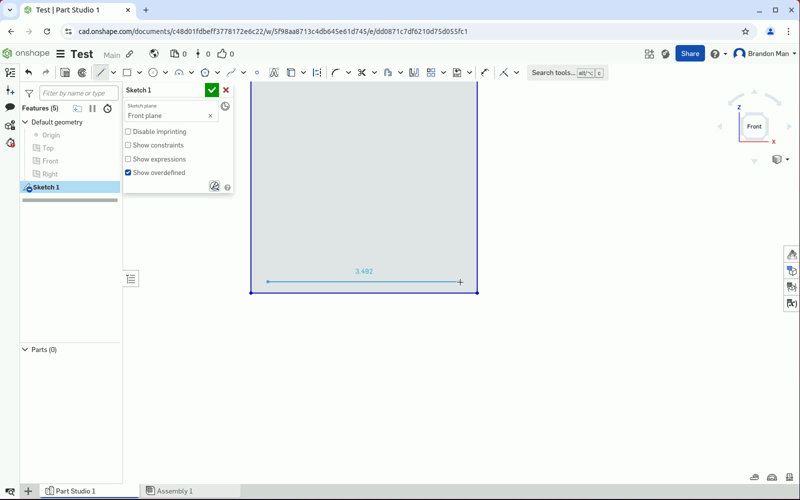
click(460, 281)
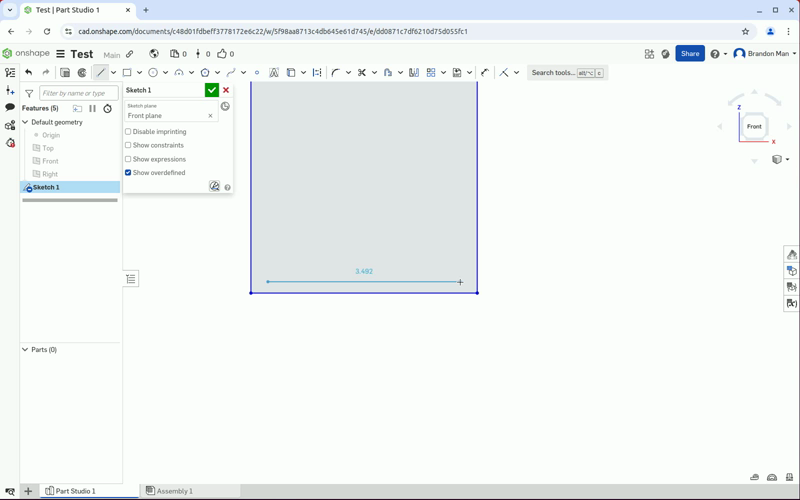
scroll(-6)
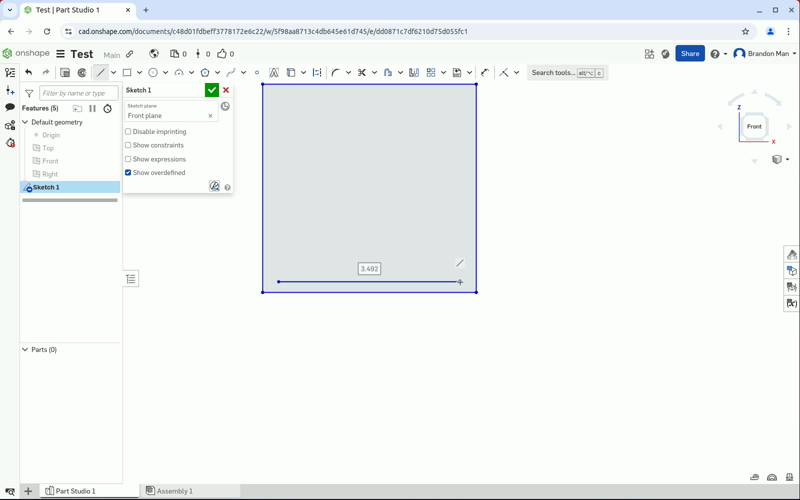
scroll(-6)
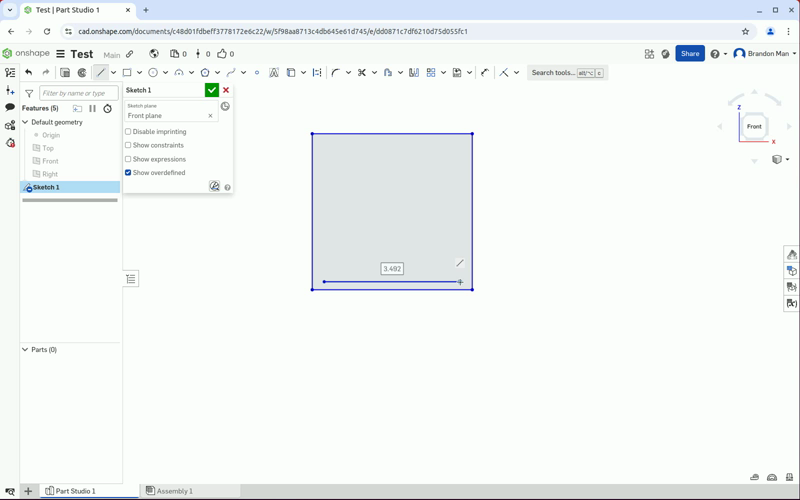
scroll(-6)
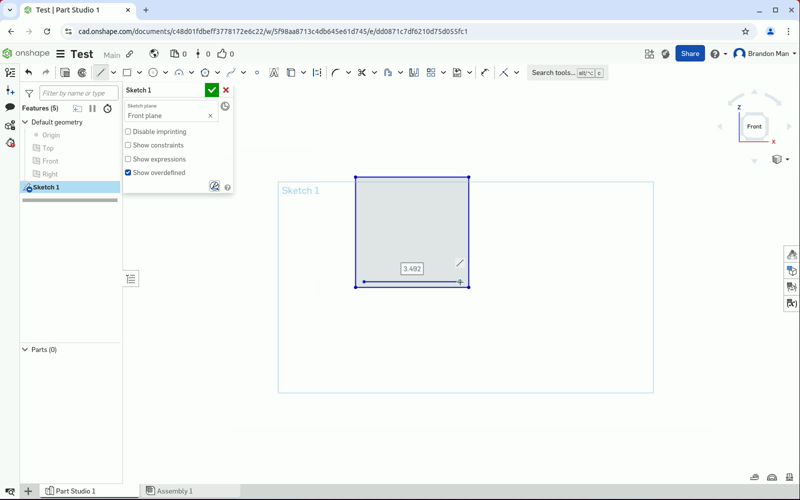
scroll(-6)
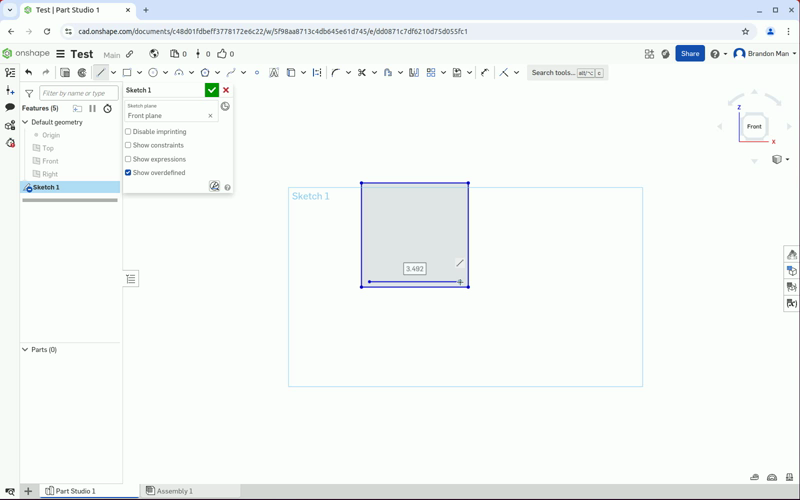
scroll(-6)
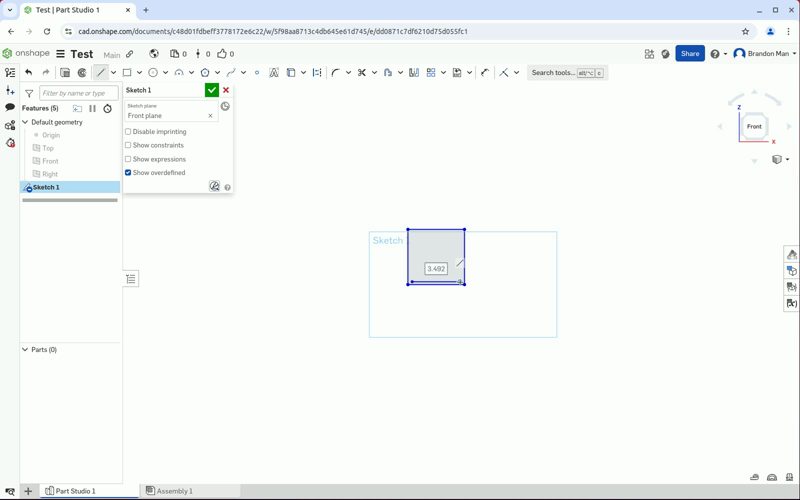
scroll(-6)
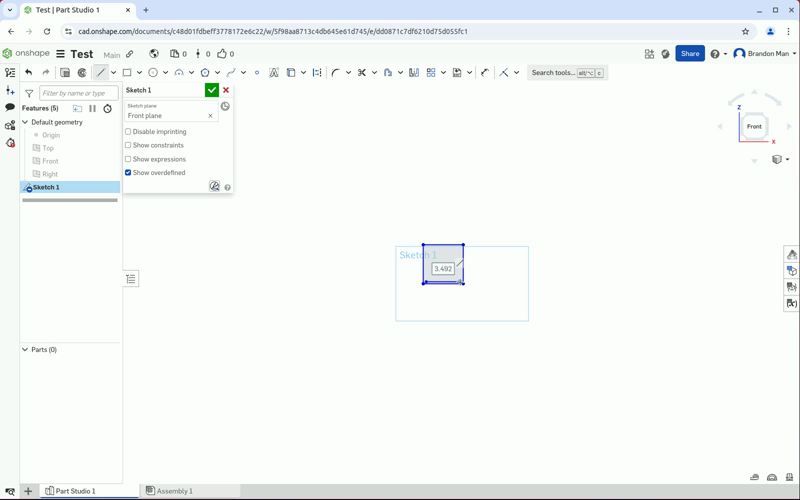
scroll(-6)
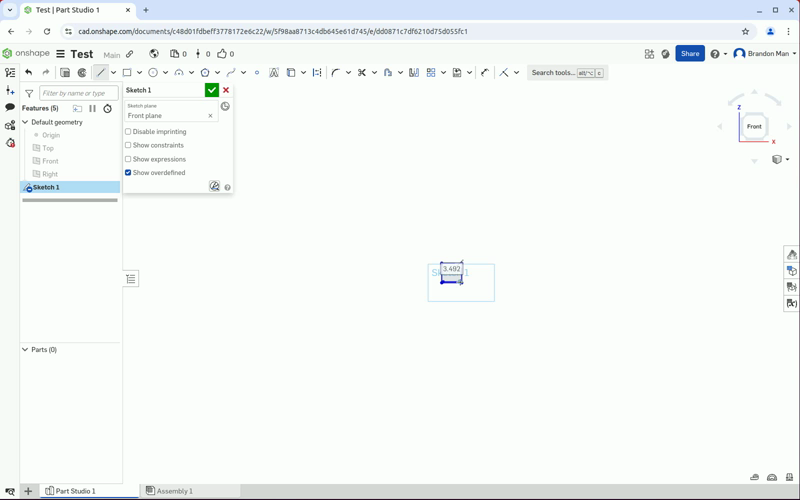
key_up(shift)
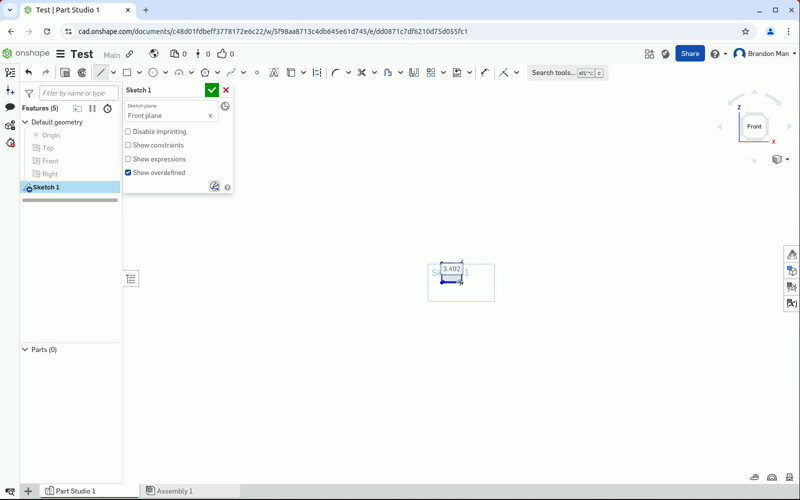
key_down(shift)
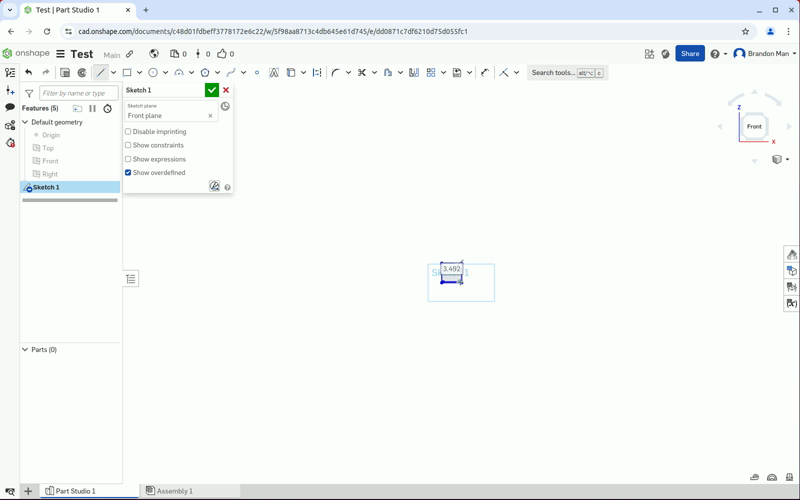
mouse_move(490, 281)
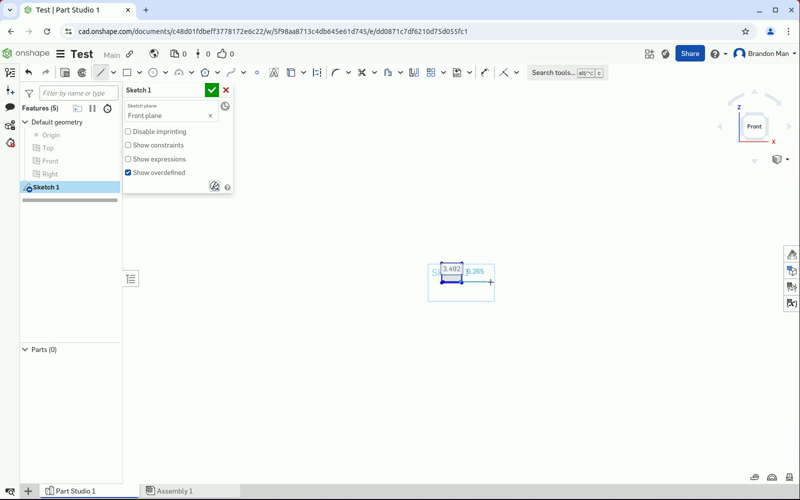
mouse_move(460, 264)
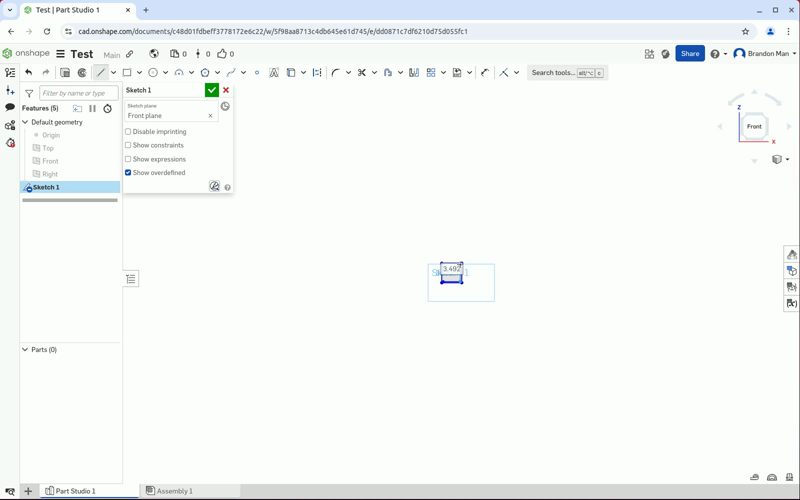
scroll(6)
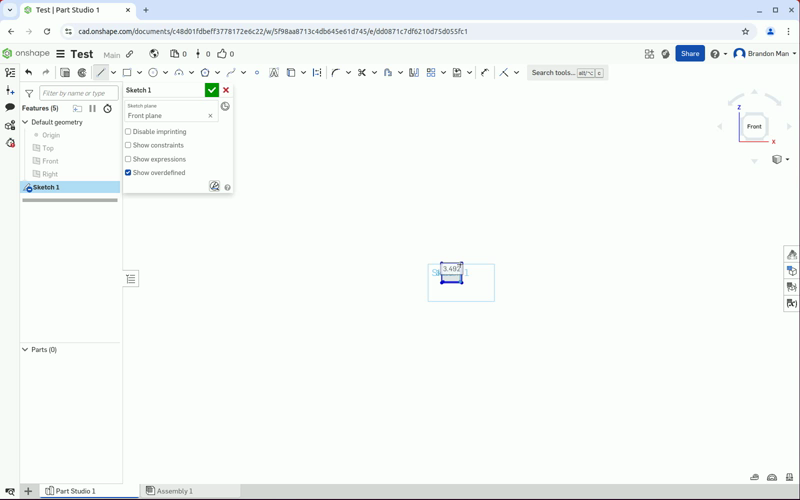
scroll(6)
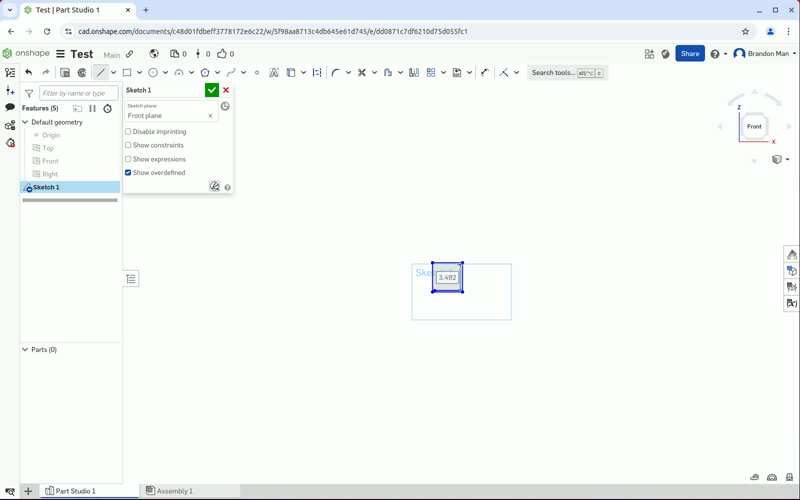
scroll(6)
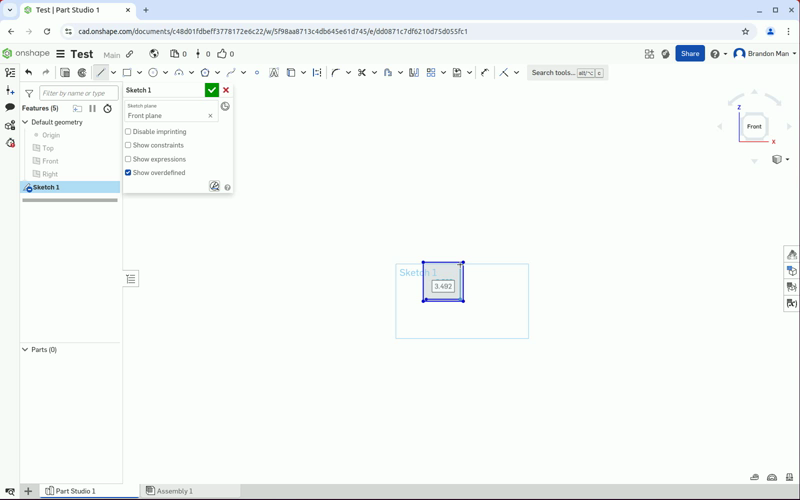
scroll(6)
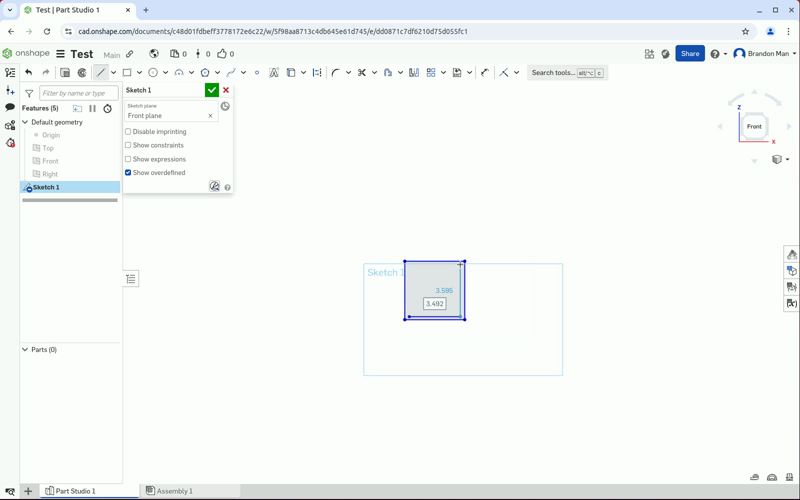
scroll(6)
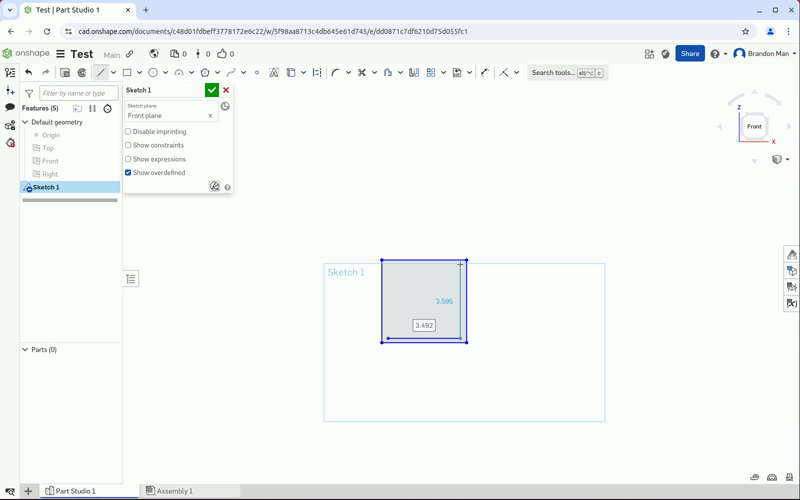
scroll(6)
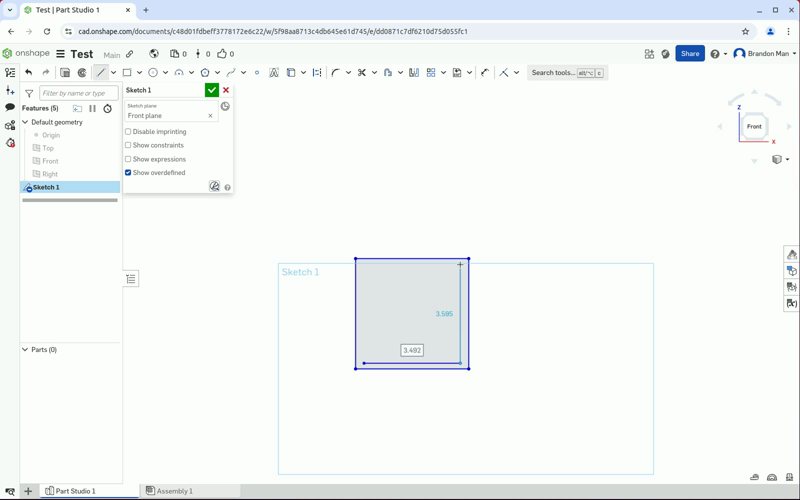
scroll(6)
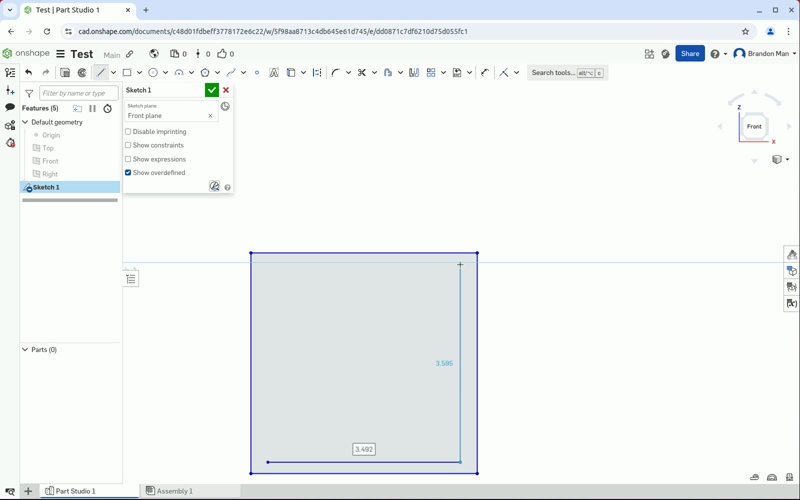
click(460, 264)
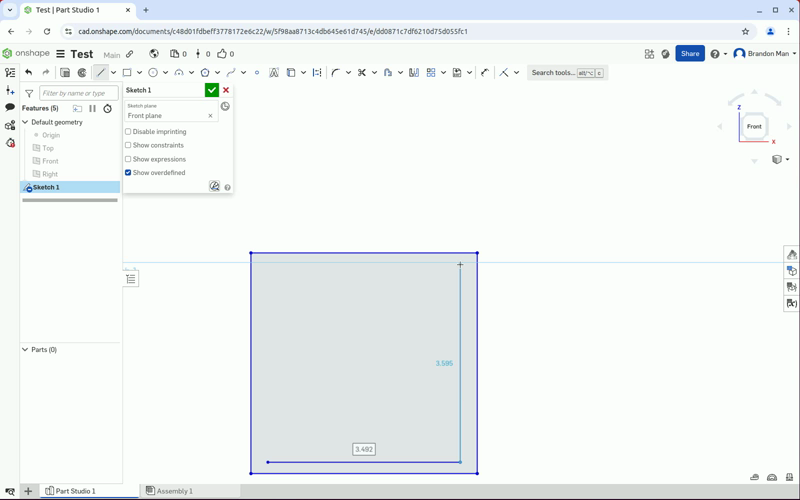
scroll(-6)
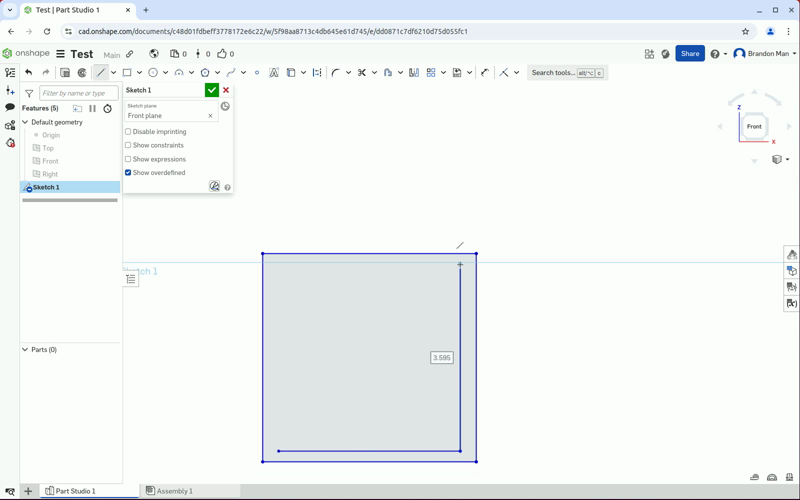
scroll(-6)
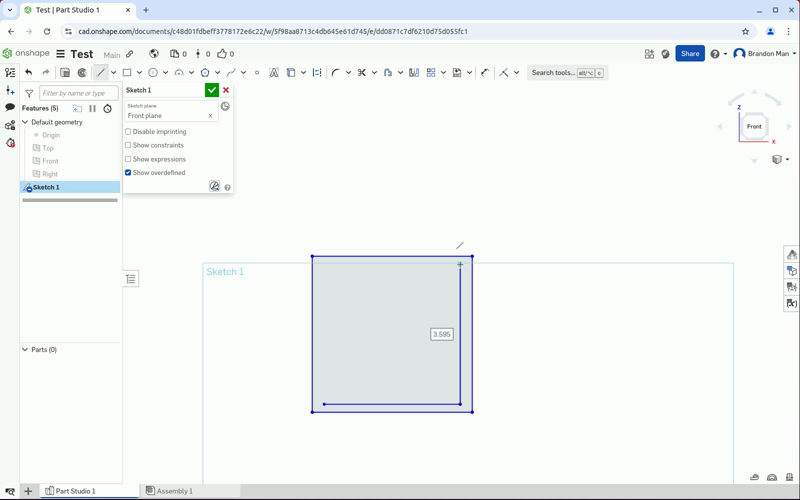
scroll(-6)
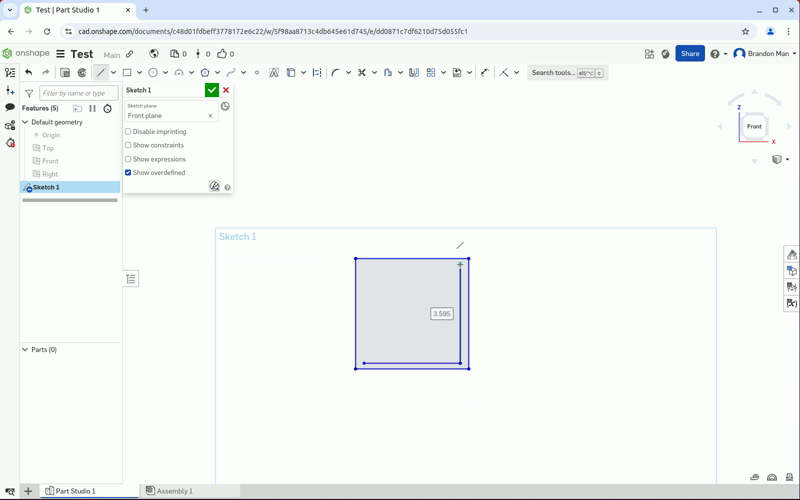
scroll(-6)
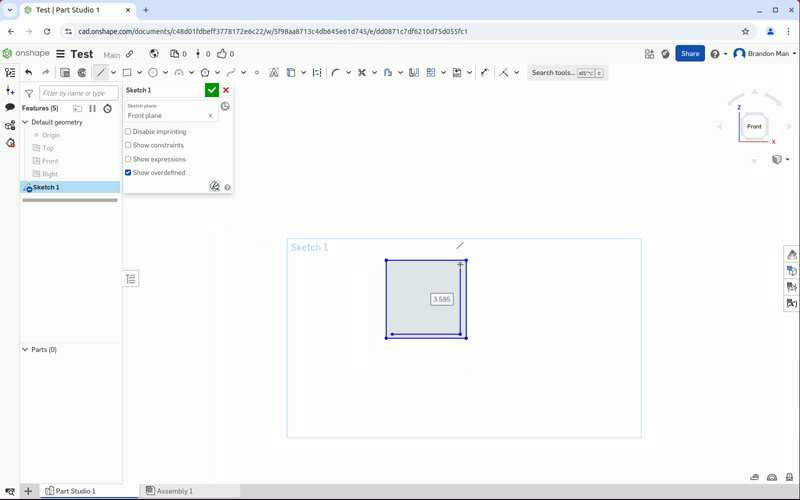
scroll(-6)
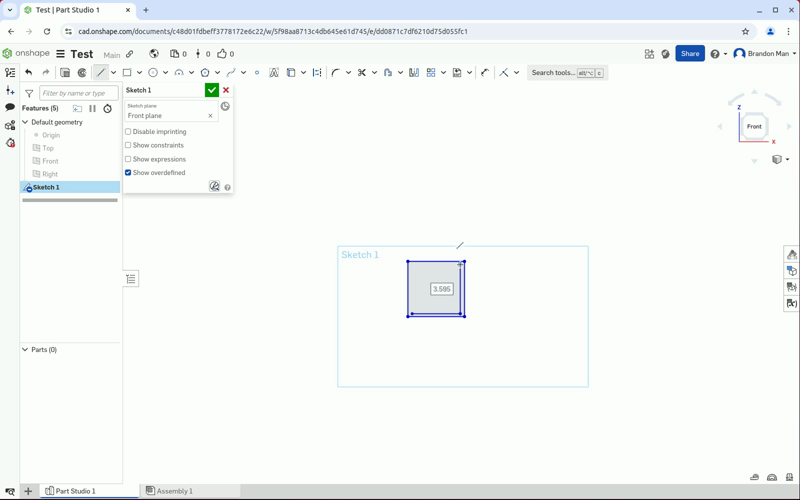
scroll(-6)
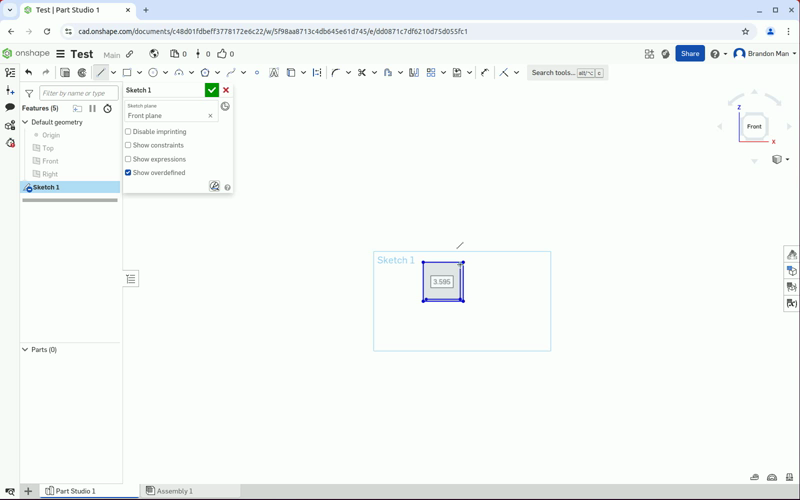
scroll(-6)
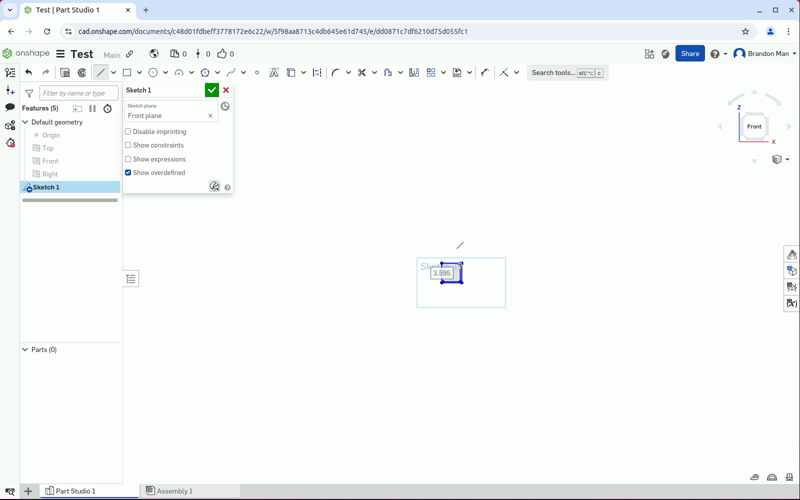
key_up(shift)
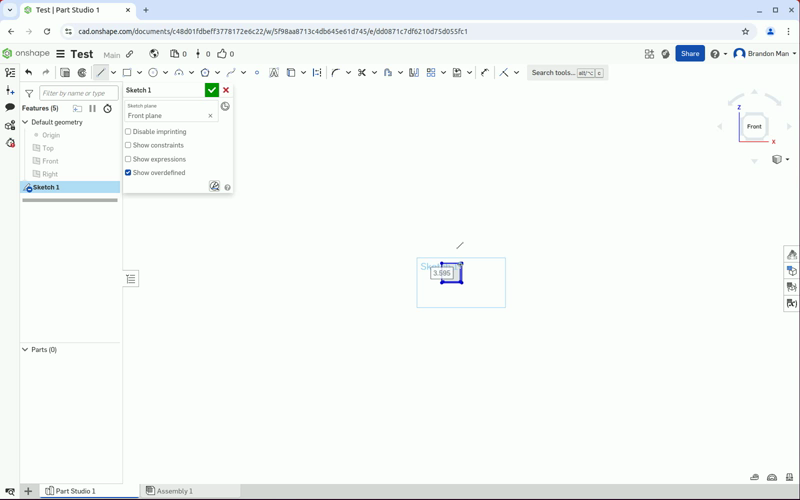
key_down(shift)
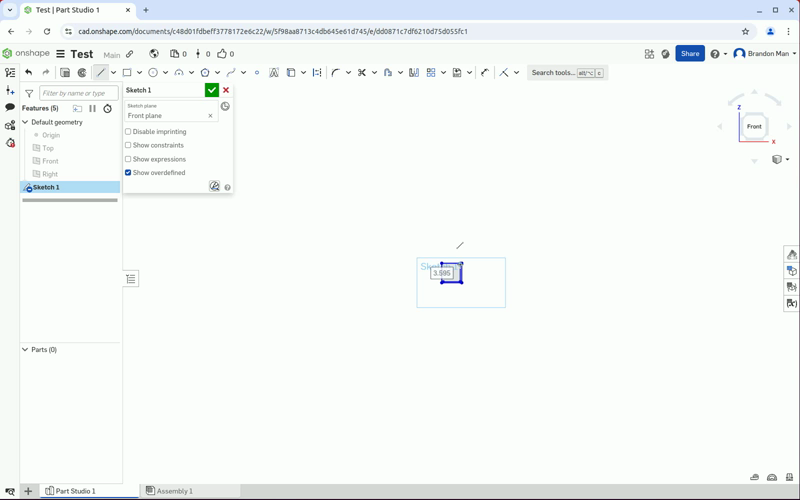
mouse_move(490, 264)
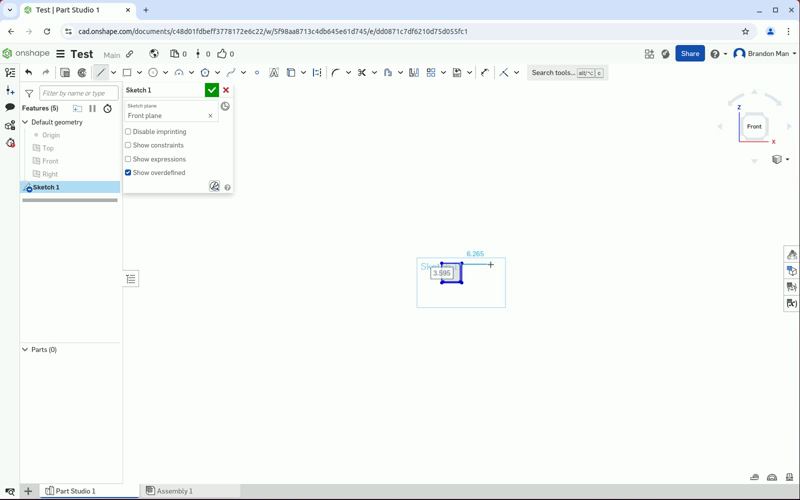
mouse_move(443, 264)
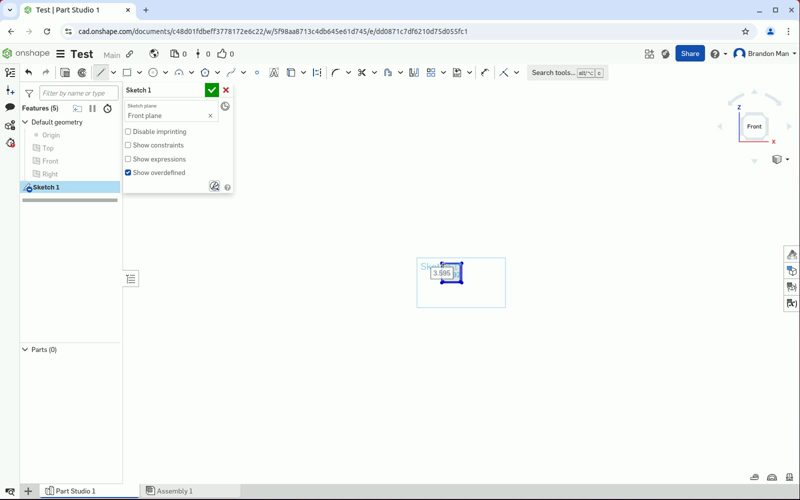
scroll(6)
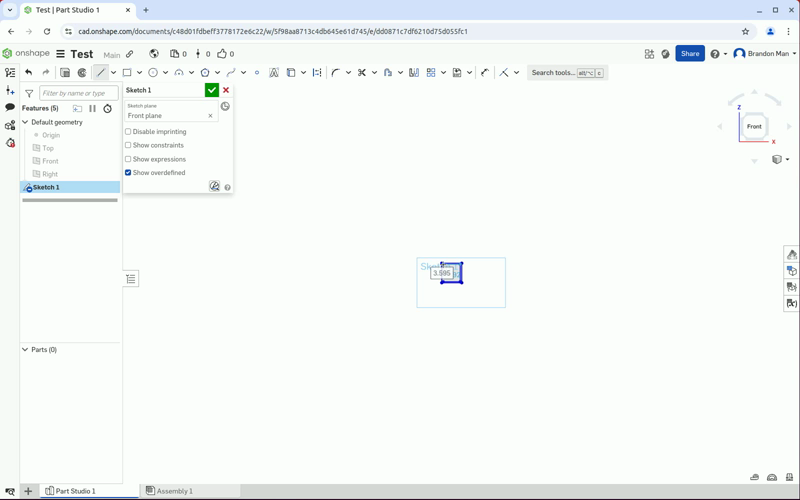
scroll(6)
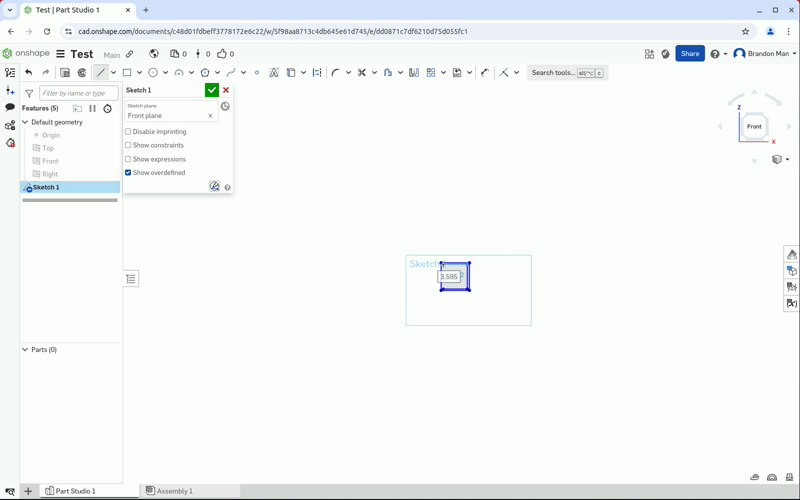
scroll(6)
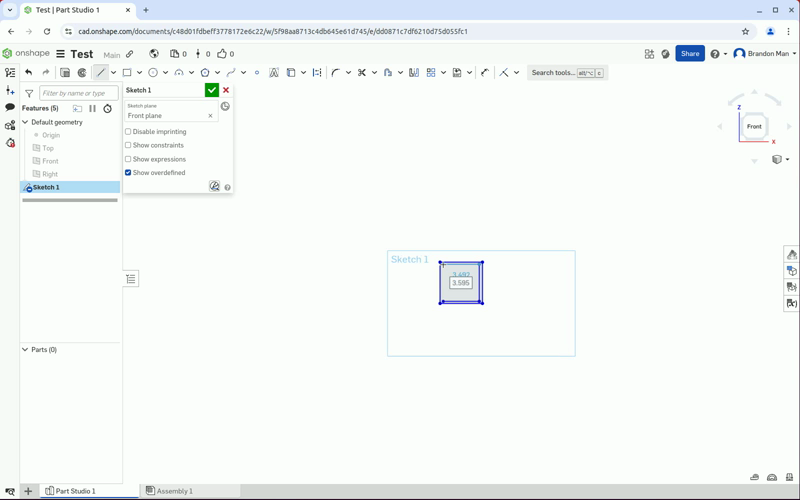
scroll(6)
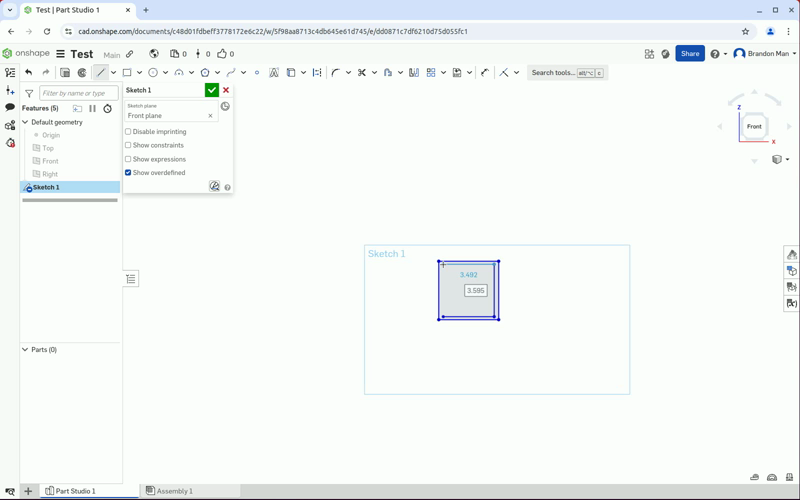
scroll(6)
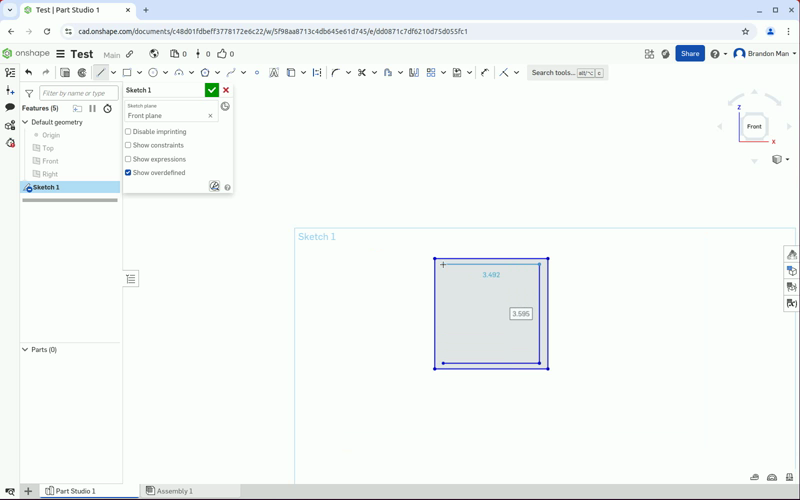
scroll(6)
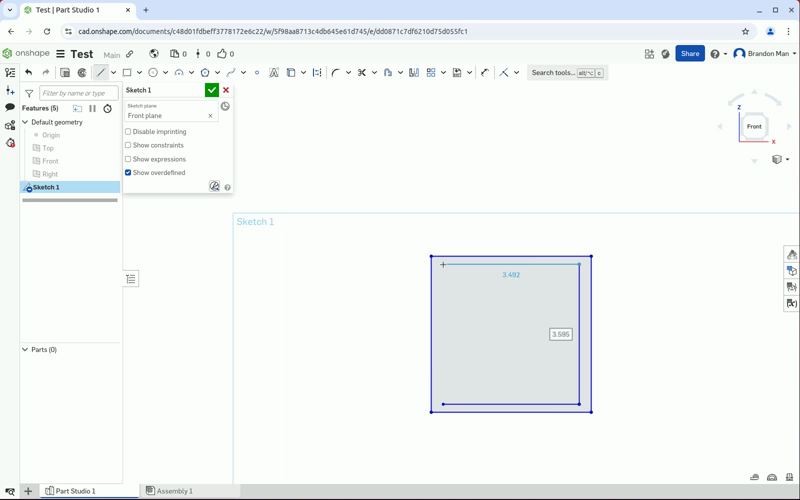
scroll(6)
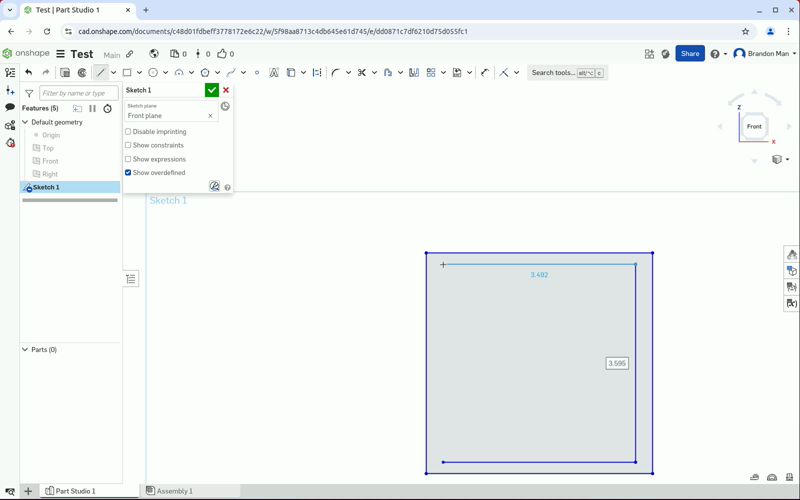
click(443, 264)
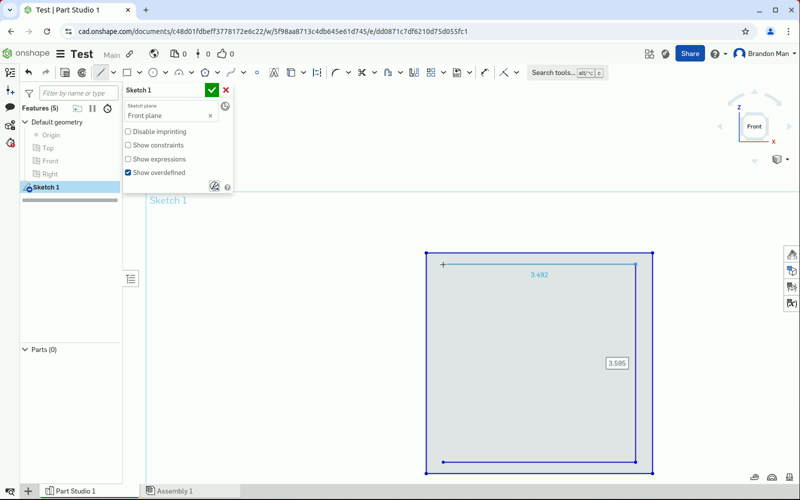
scroll(-6)
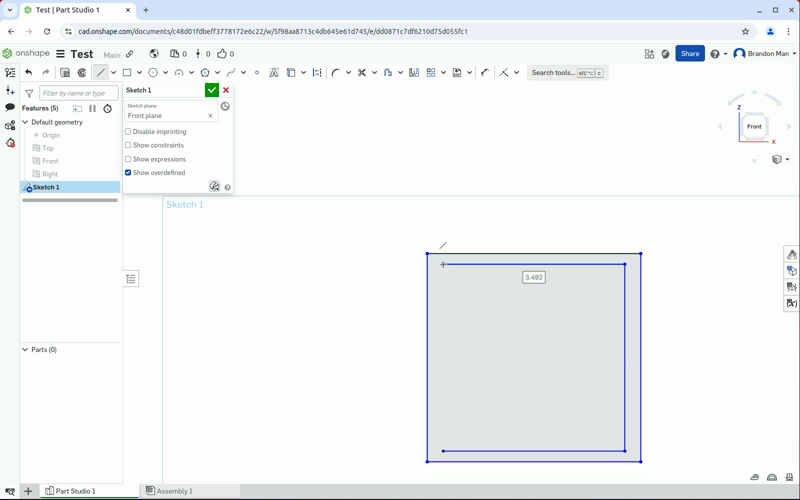
scroll(-6)
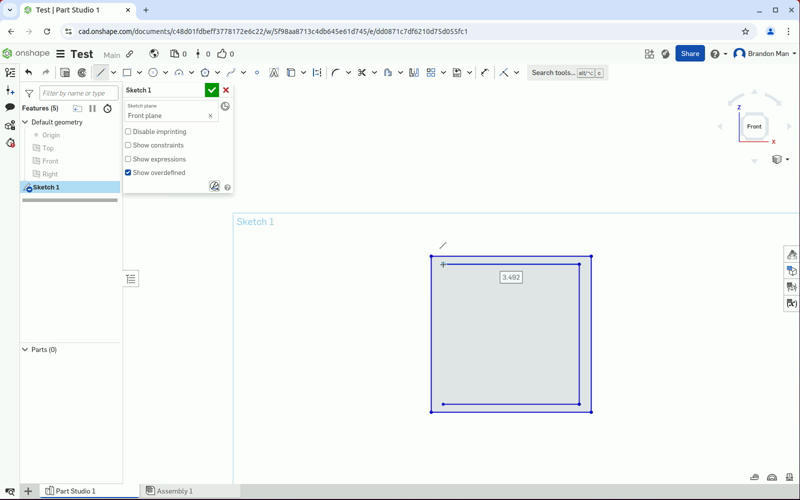
scroll(-6)
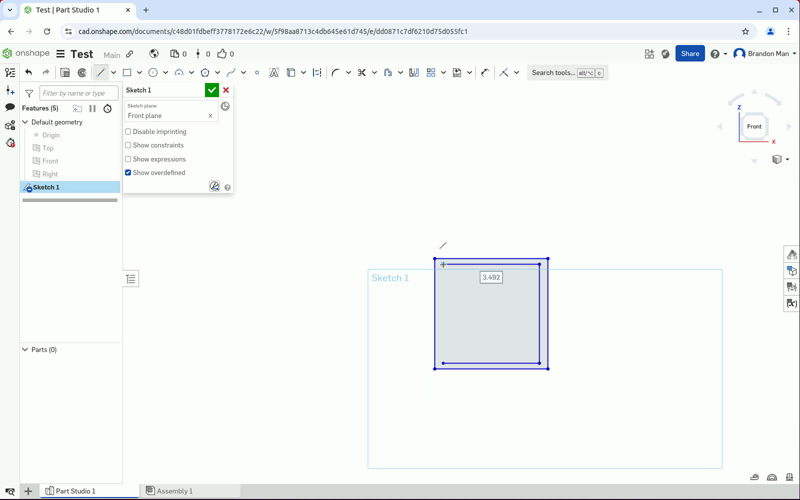
scroll(-6)
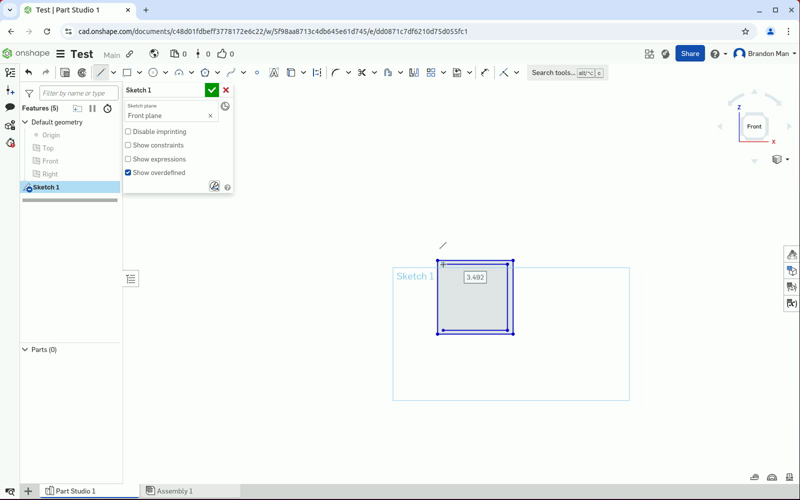
scroll(-6)
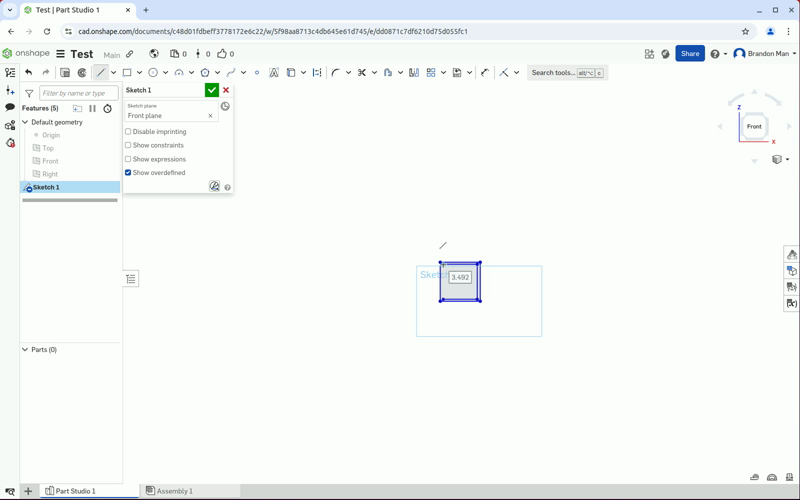
scroll(-6)
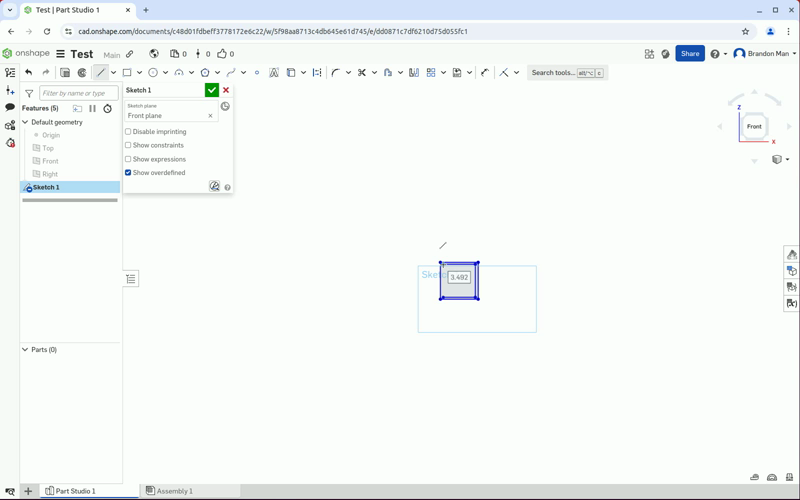
scroll(-6)
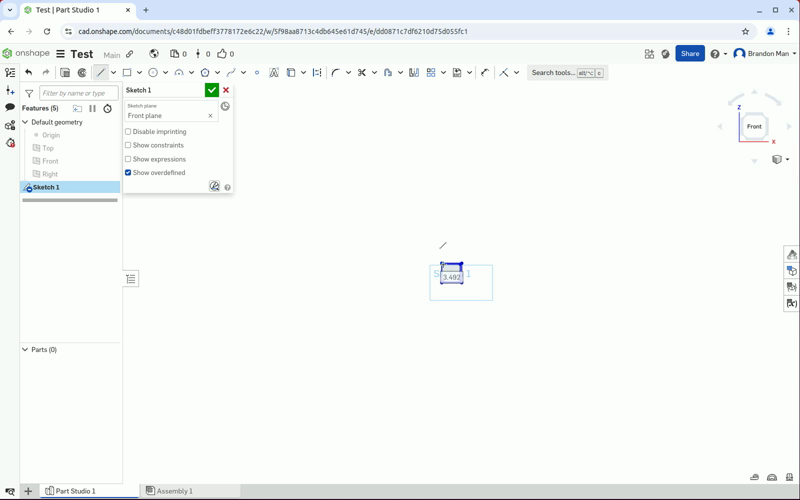
key_up(shift)
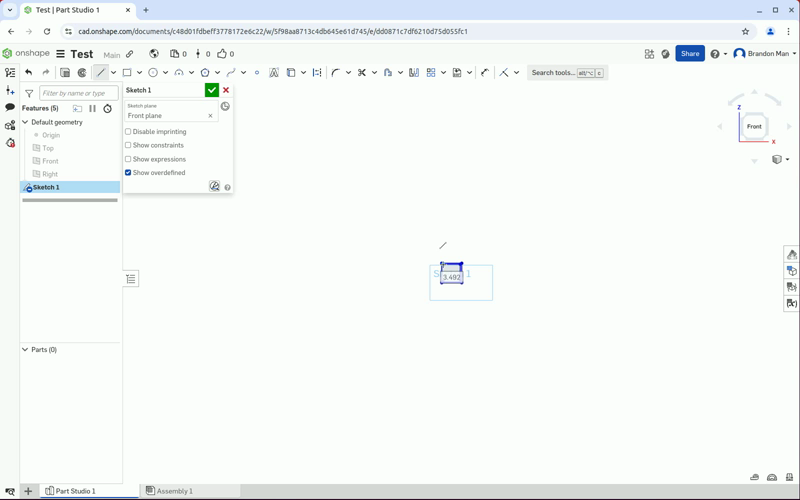
mouse_move(473, 264)
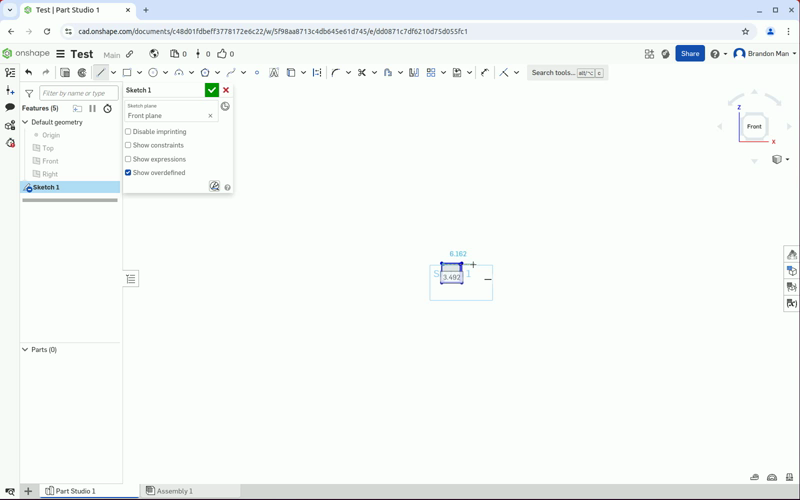
key_down(shift)
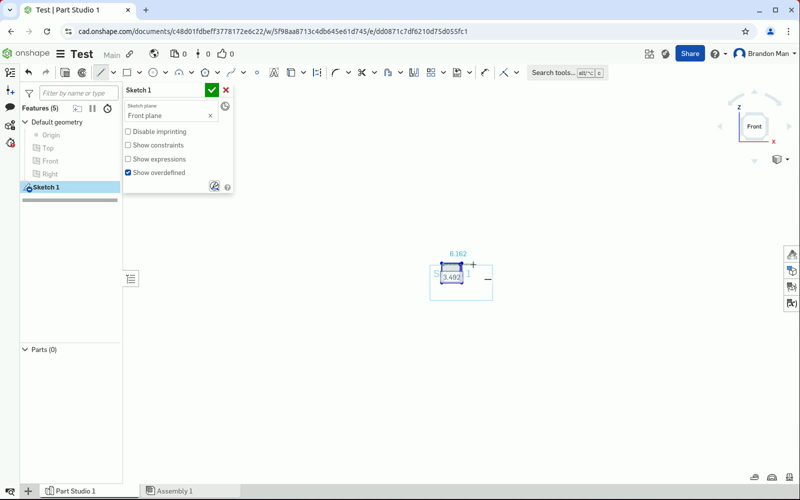
mouse_move(443, 281)
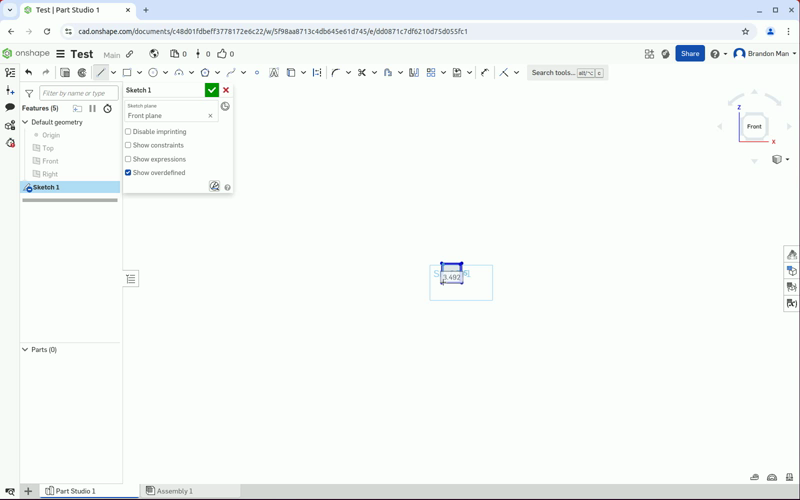
scroll(6)
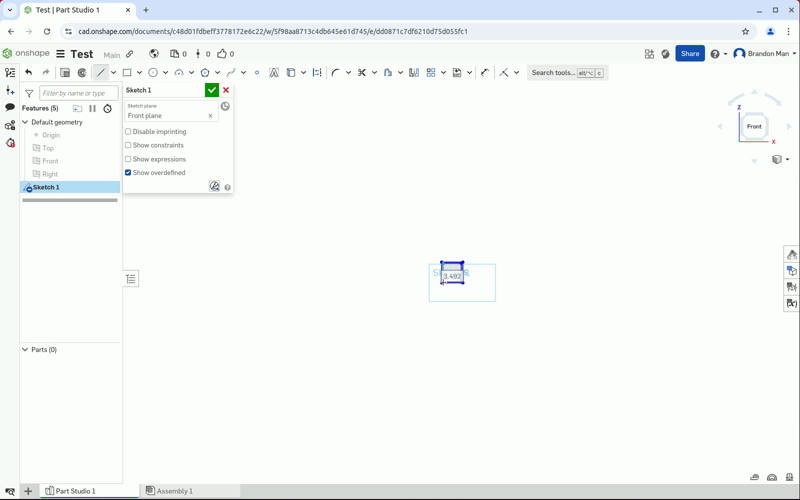
scroll(6)
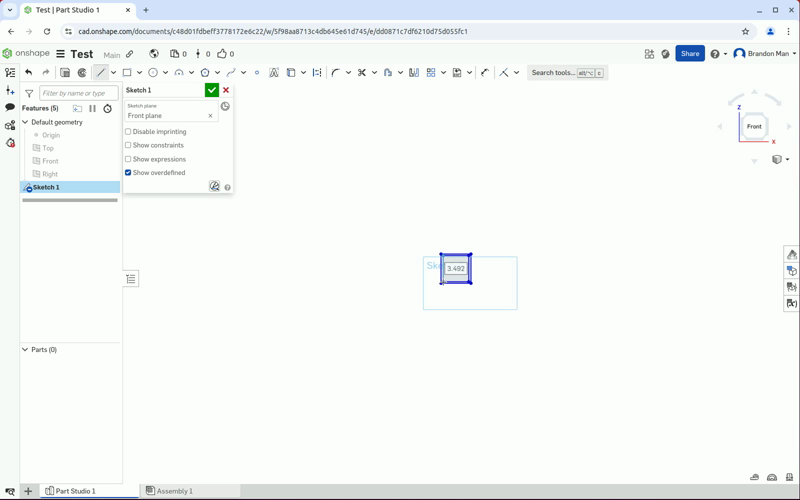
scroll(6)
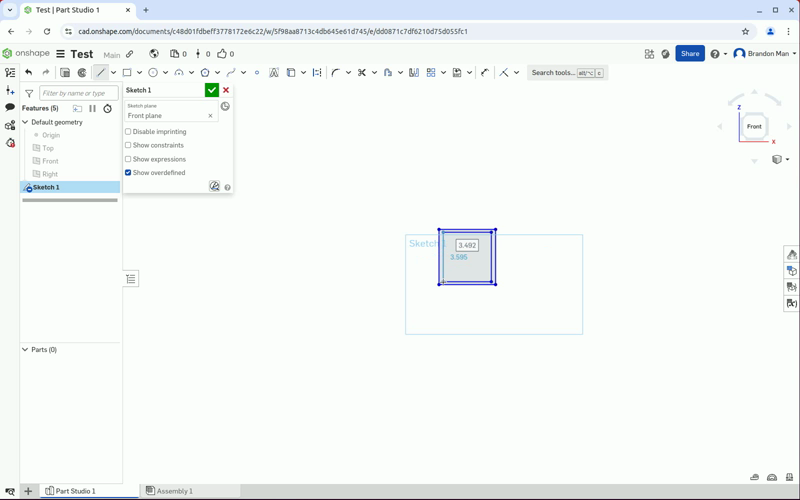
scroll(6)
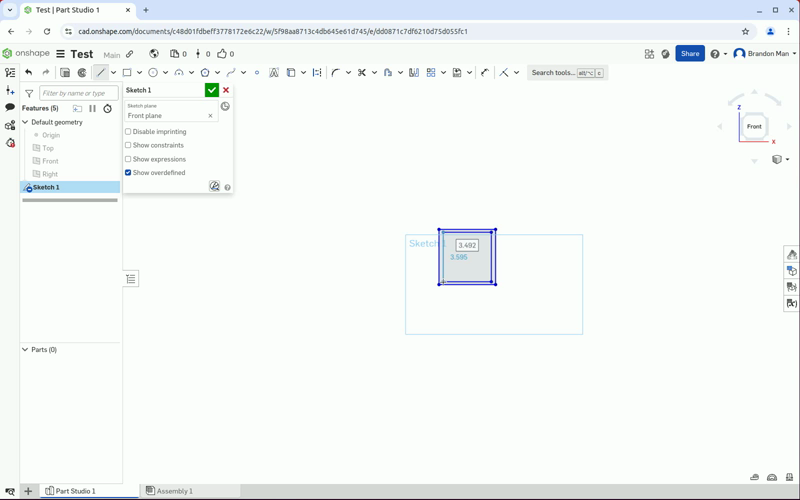
scroll(6)
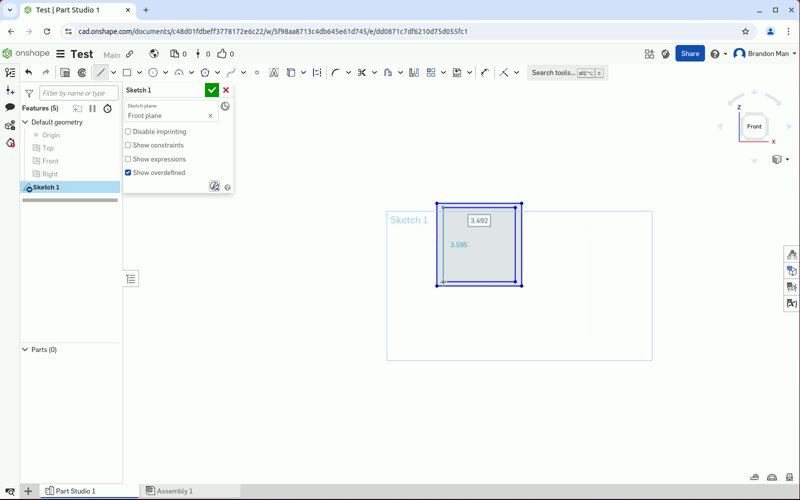
scroll(6)
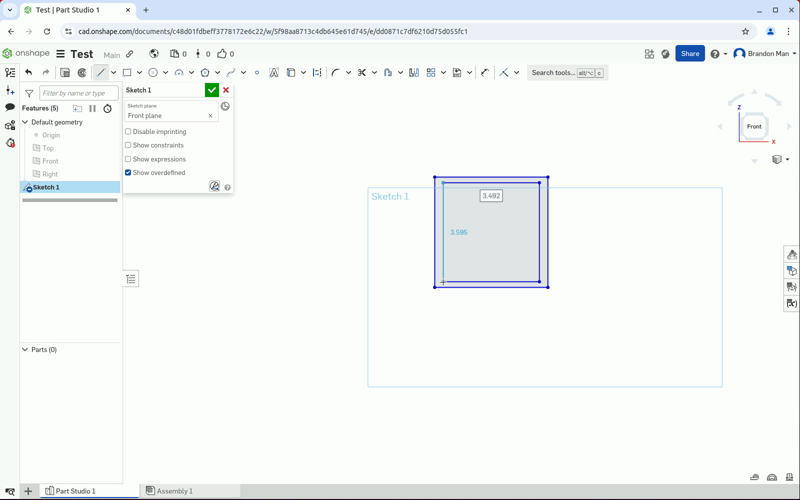
scroll(6)
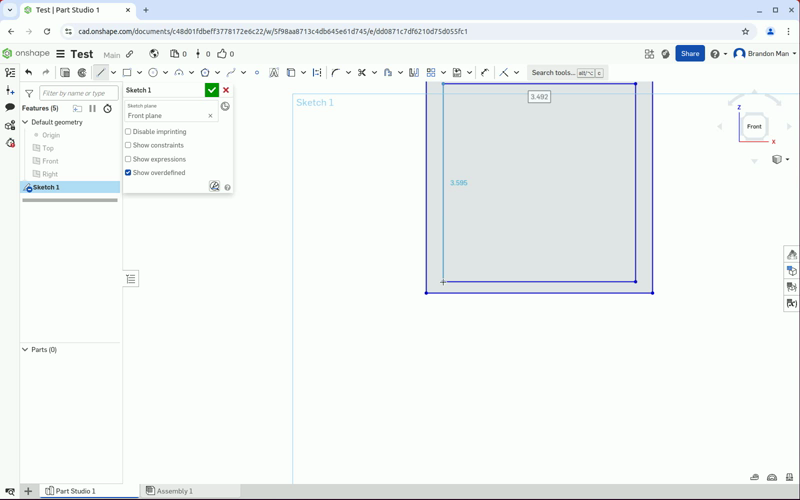
key_up(shift)
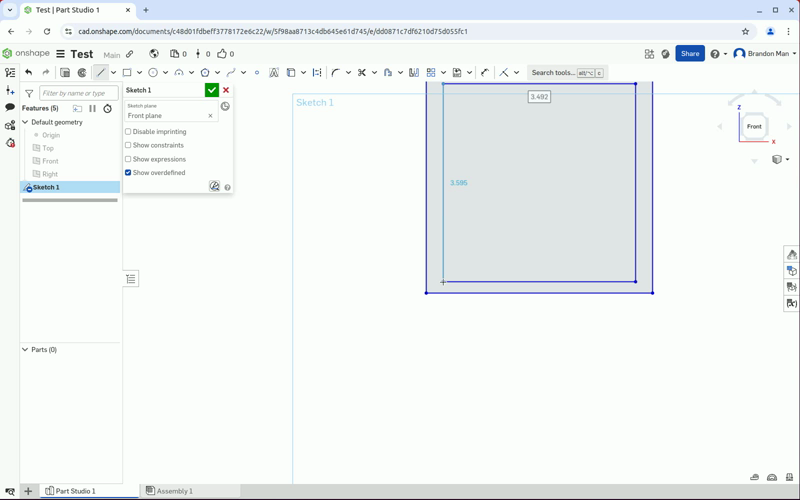
click(443, 281)
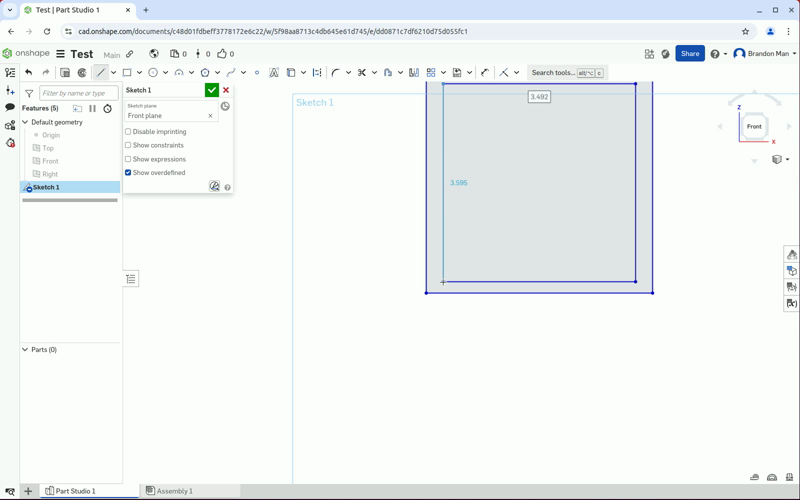
scroll(-6)
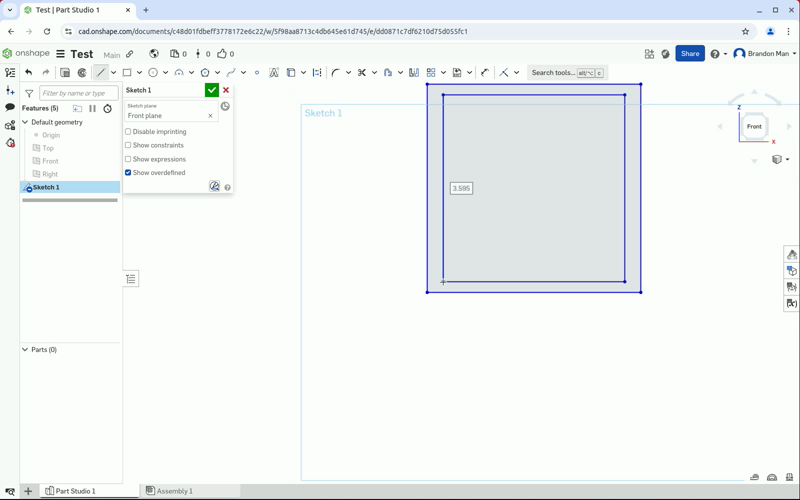
scroll(-6)
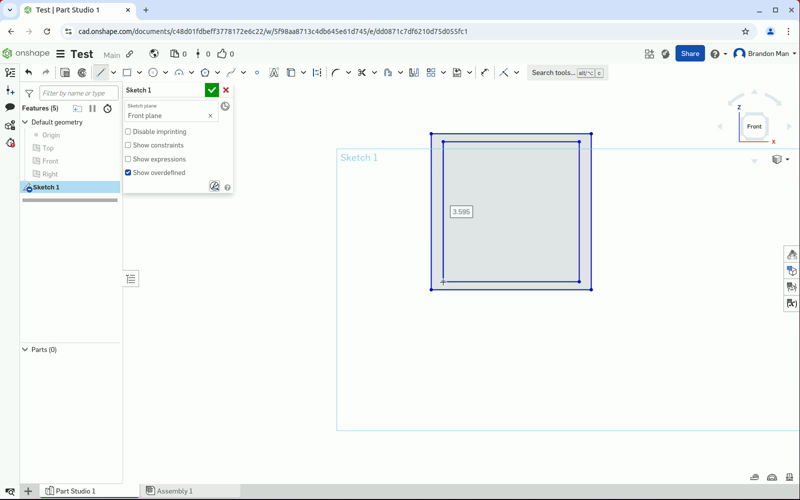
scroll(-6)
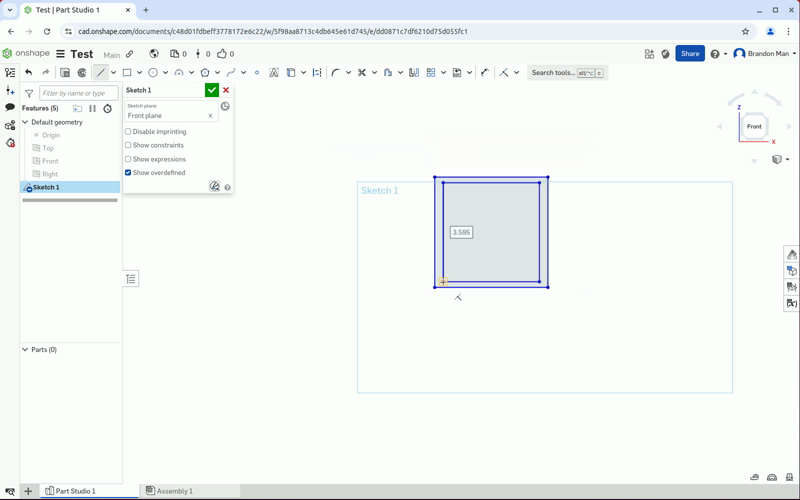
scroll(-6)
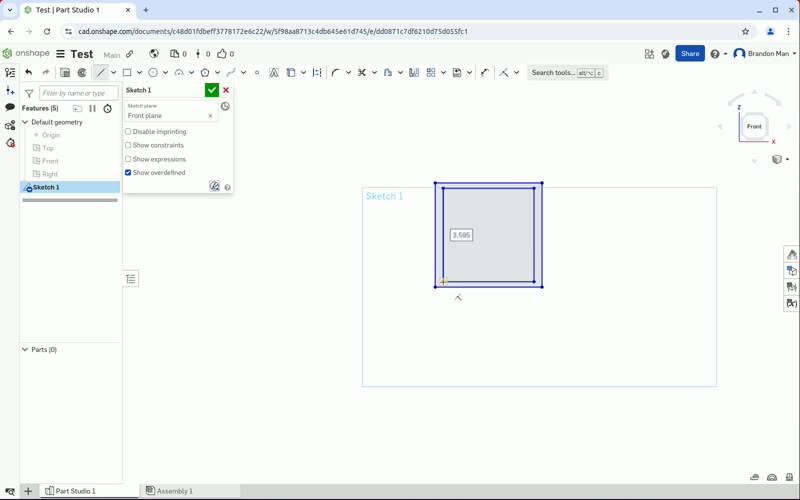
scroll(-6)
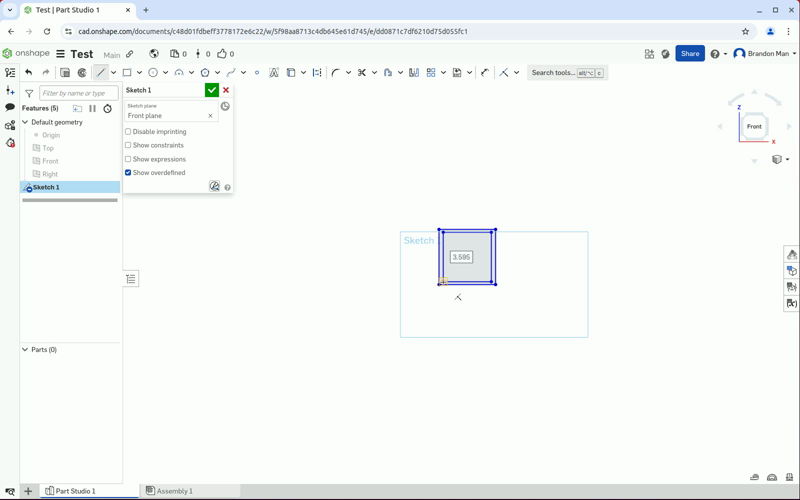
scroll(-6)
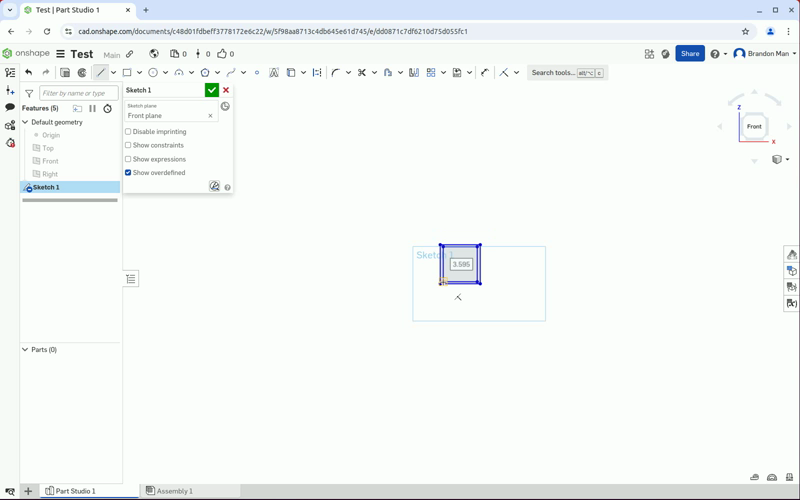
scroll(-6)
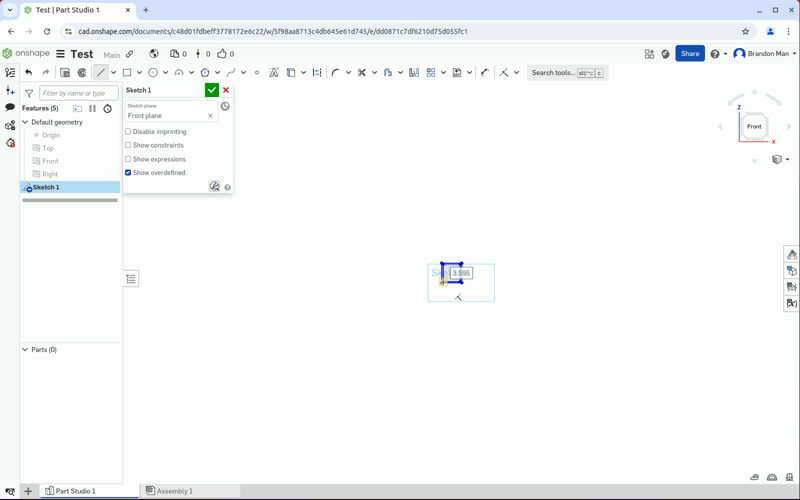
key(esc)
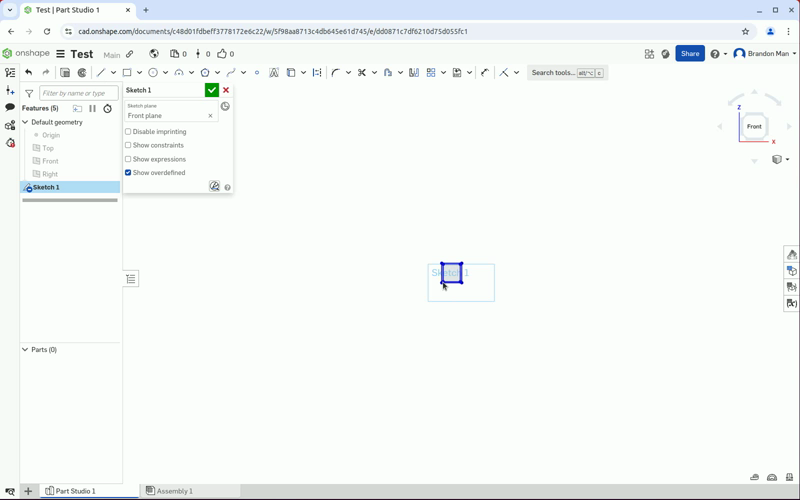
mouse_move(442, 266)
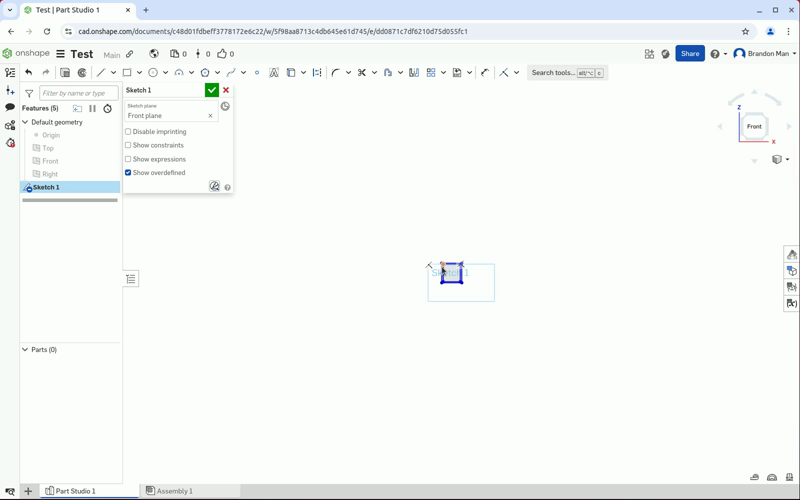
scroll(6)
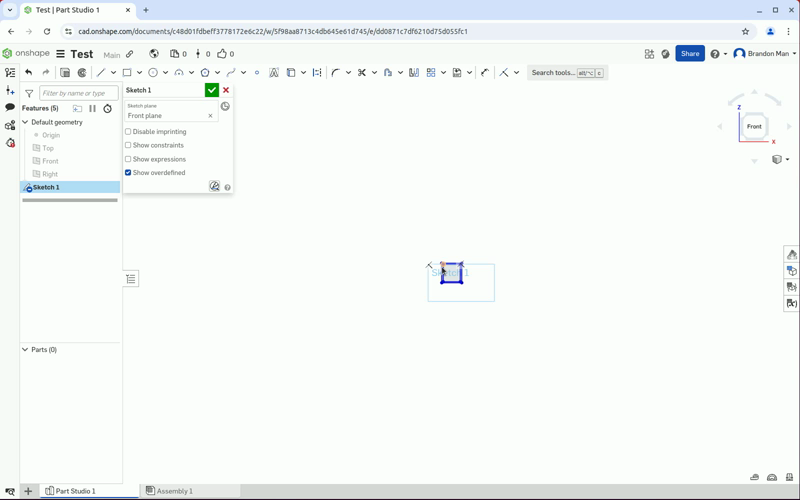
scroll(6)
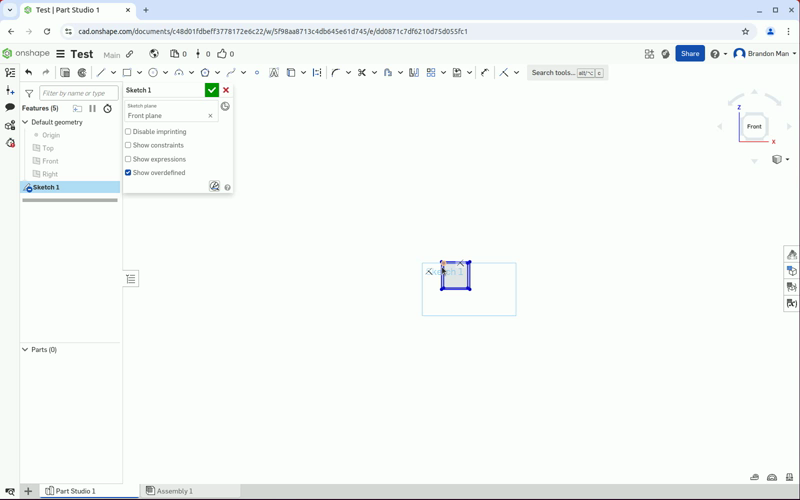
scroll(6)
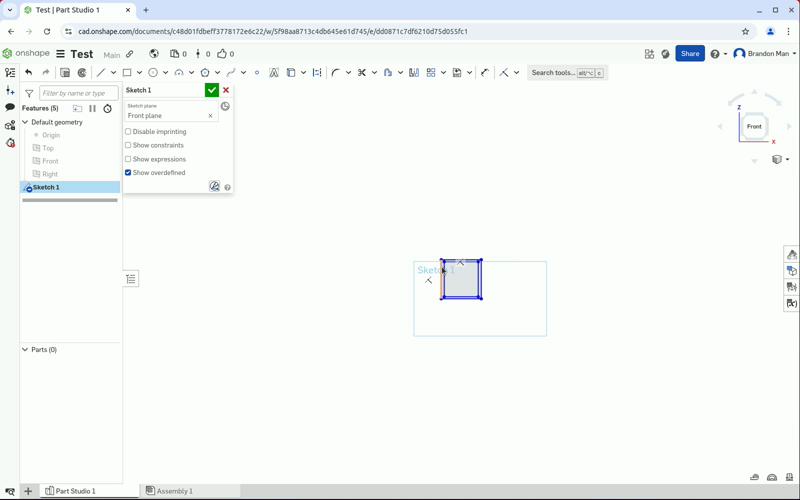
scroll(6)
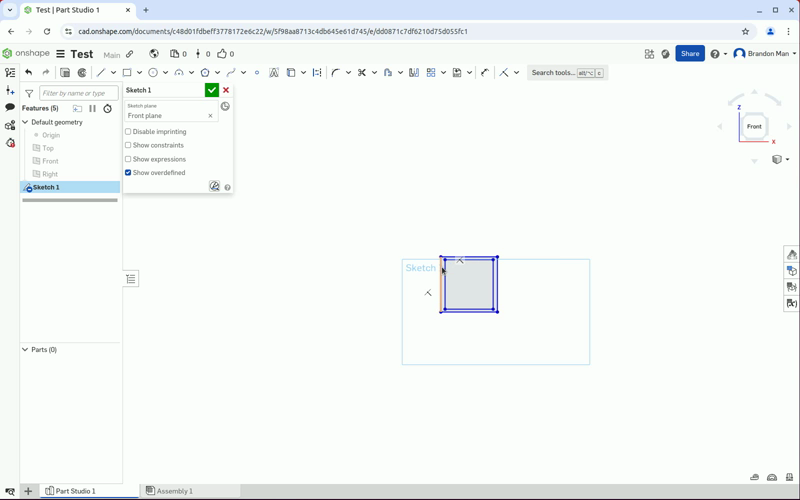
scroll(6)
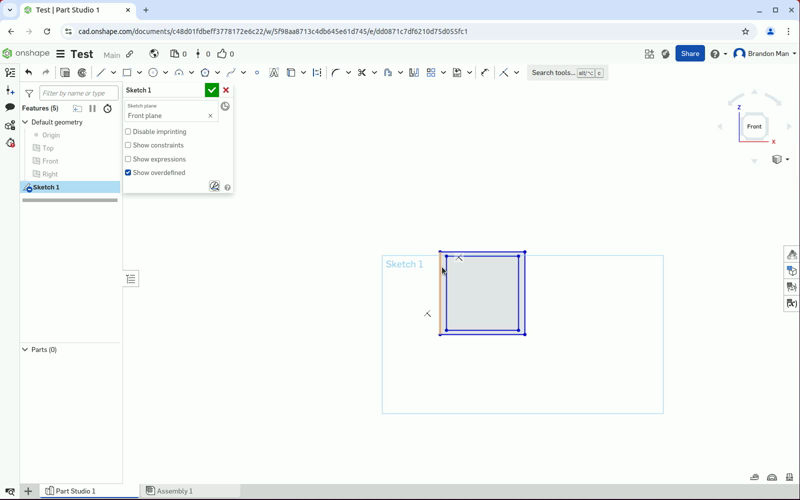
scroll(6)
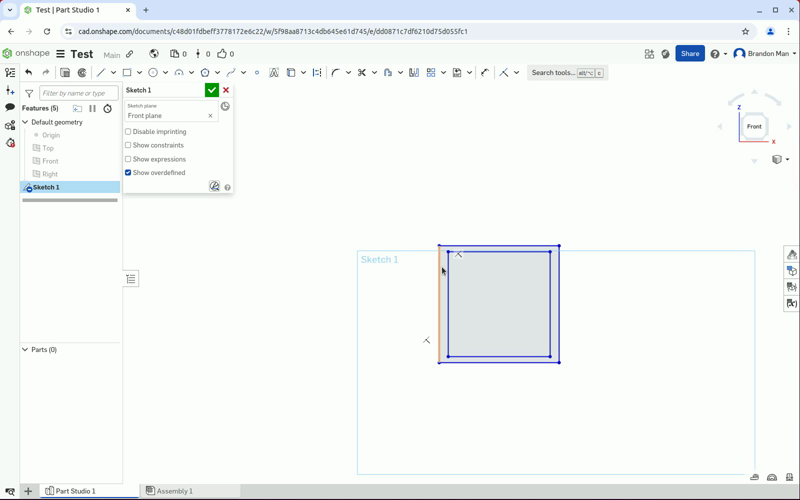
scroll(6)
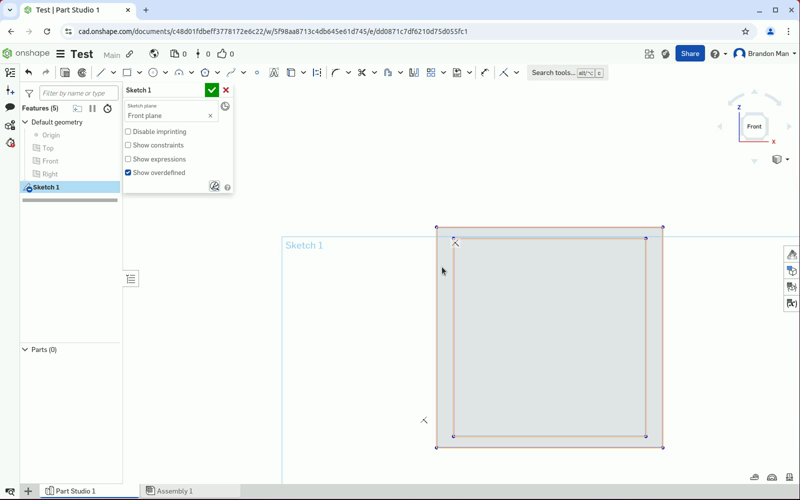
click(442, 266)
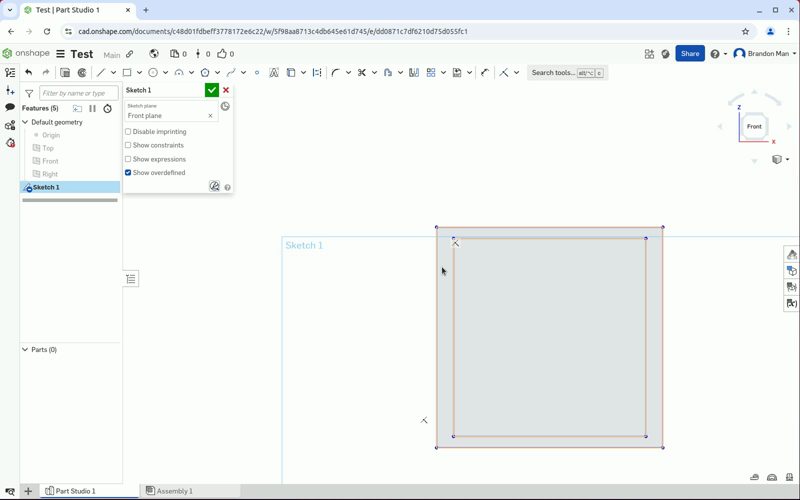
scroll(-6)
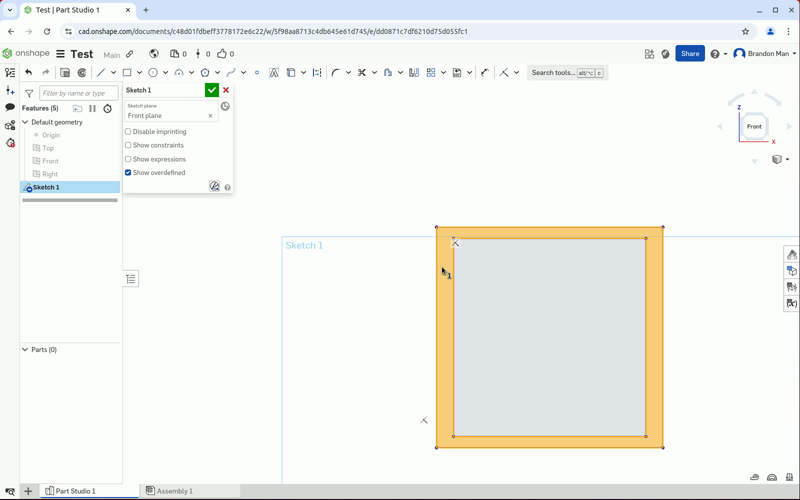
scroll(-6)
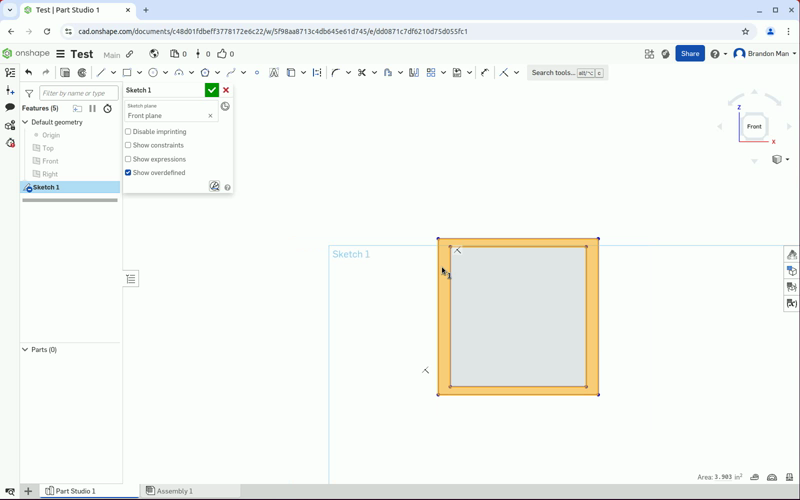
scroll(-6)
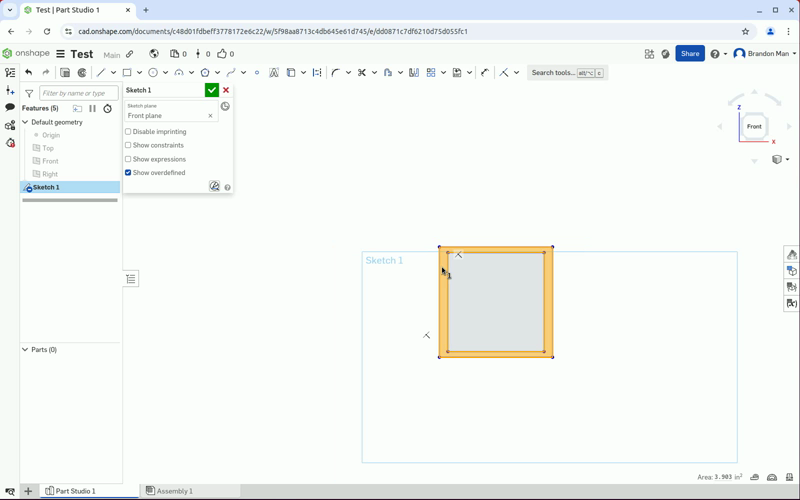
scroll(-6)
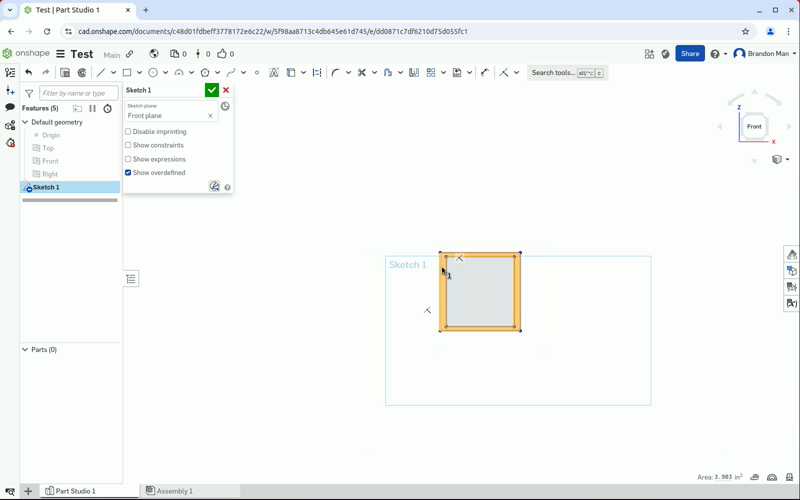
scroll(-6)
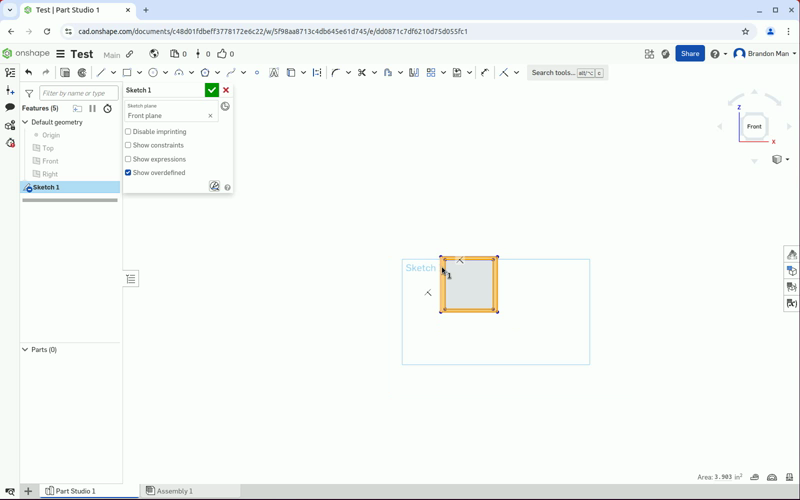
scroll(-6)
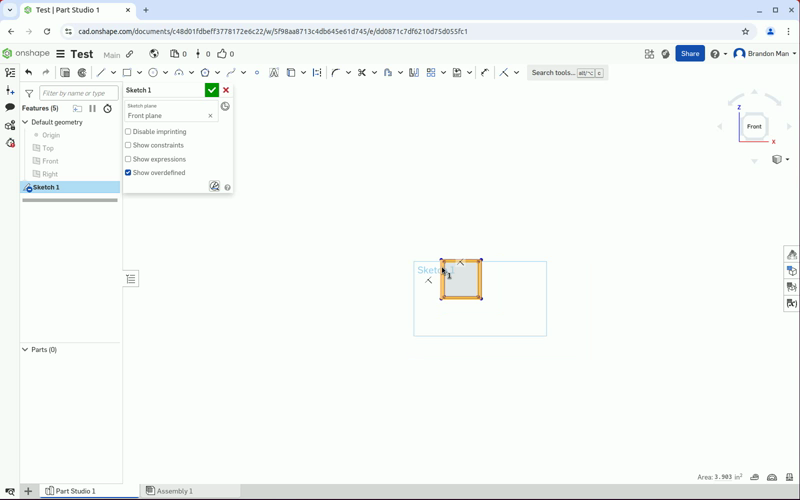
scroll(-6)
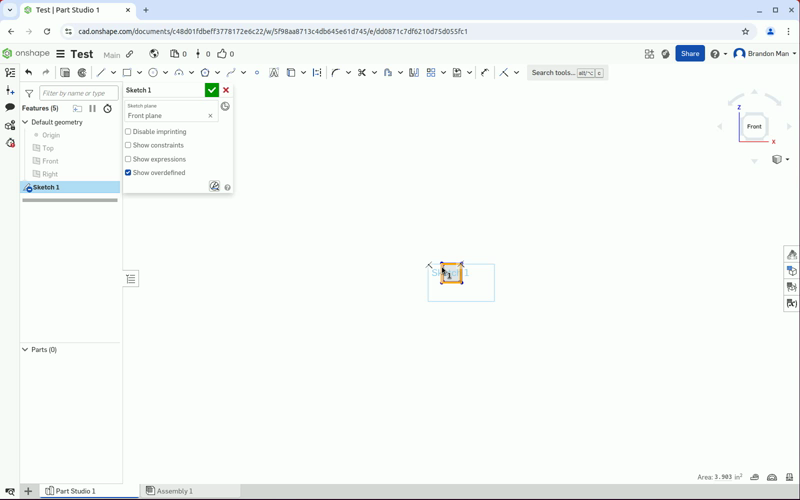
mouse_move(73, 352)
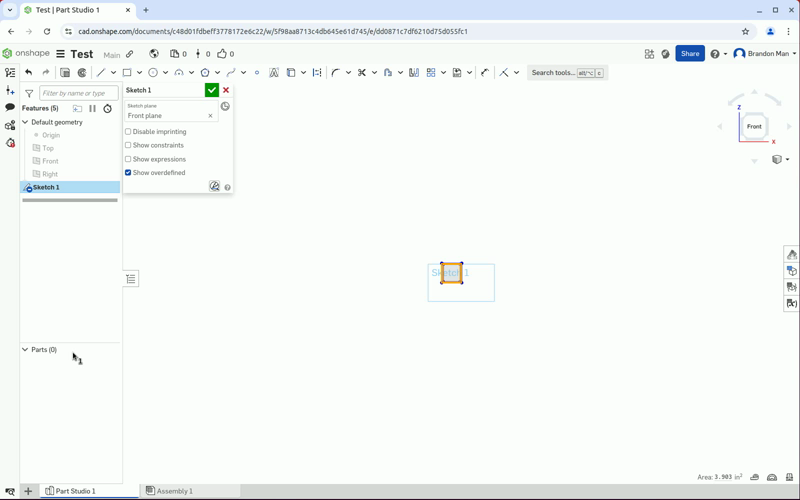
key(shift+y)
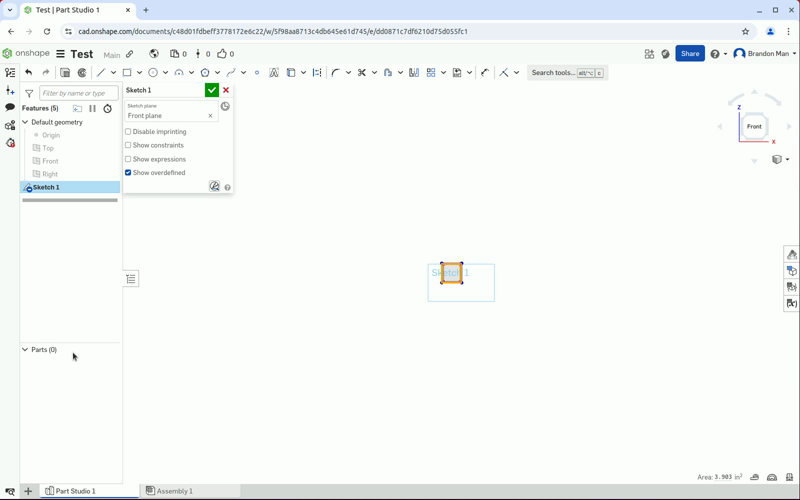
key(shift+e)
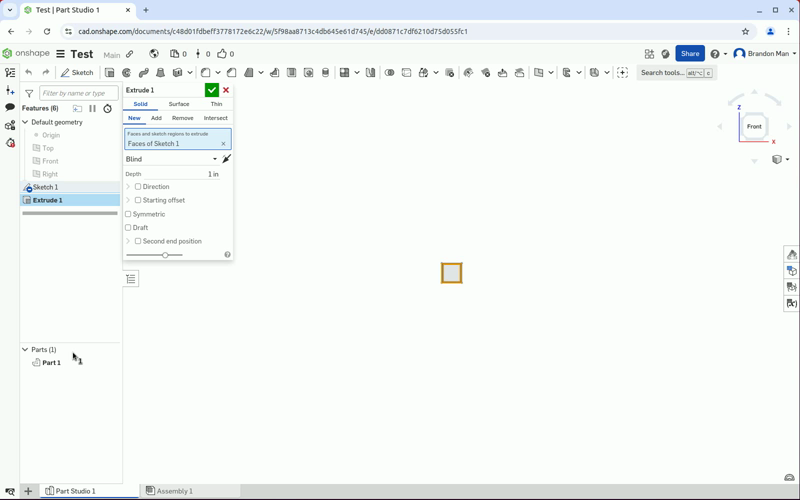
mouse_move(143, 106)
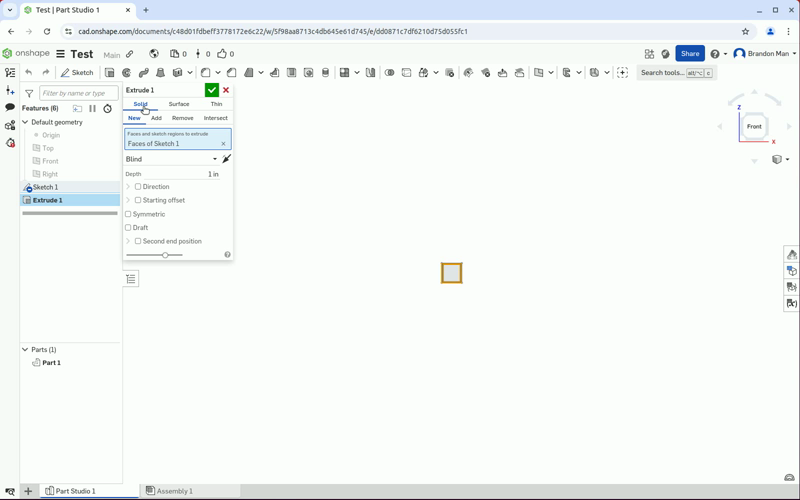
click(143, 106)
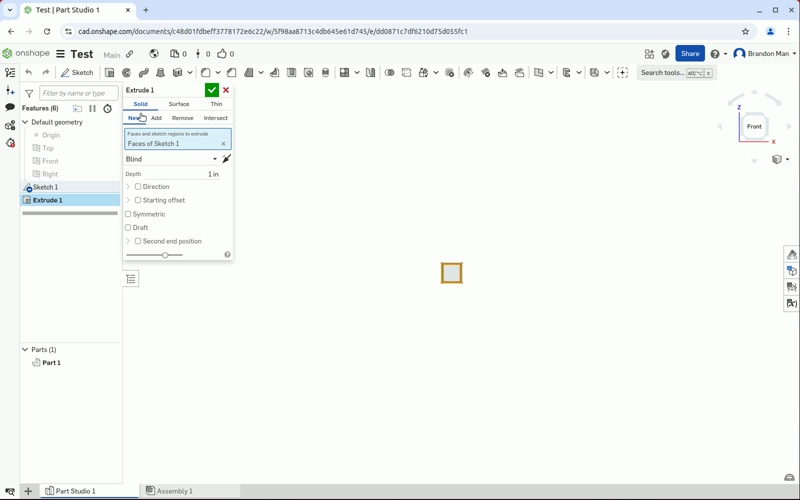
mouse_move(137, 120)
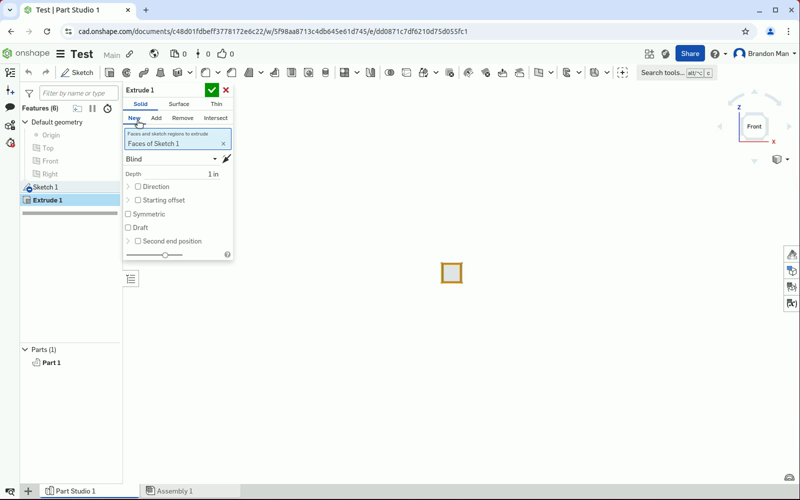
click(137, 120)
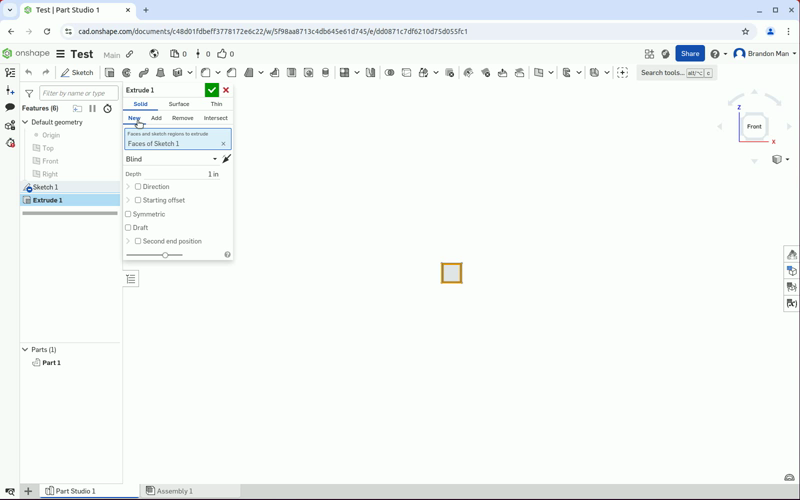
key(tab, 4)
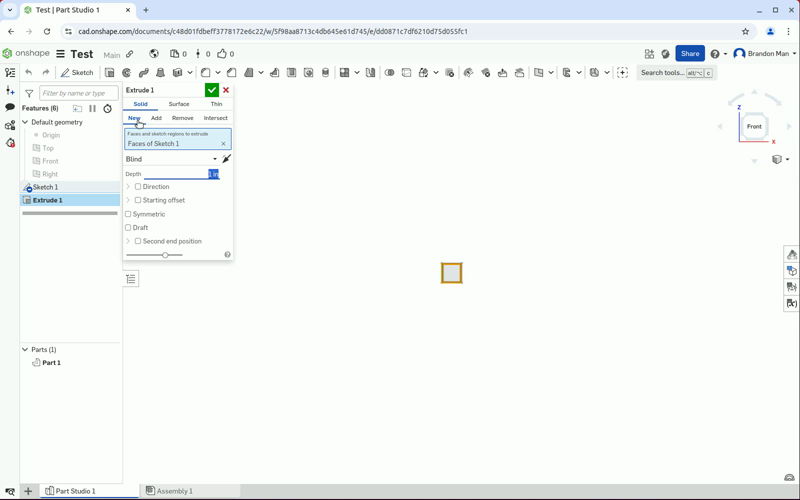
text(23.108)
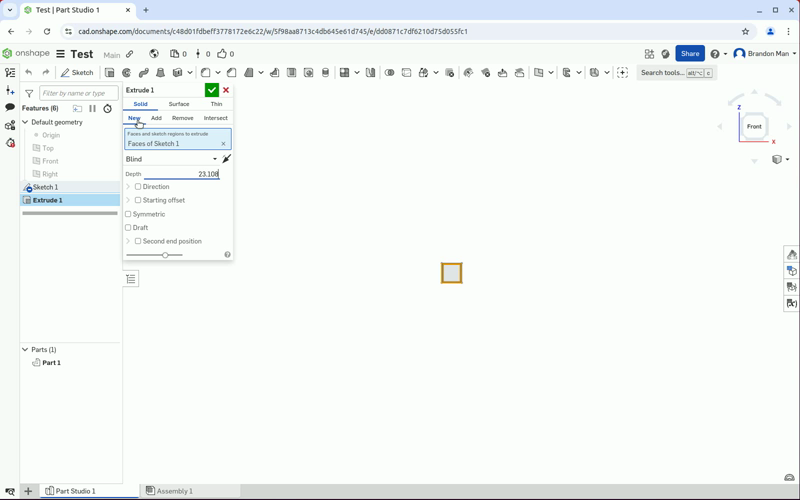
key(enter)
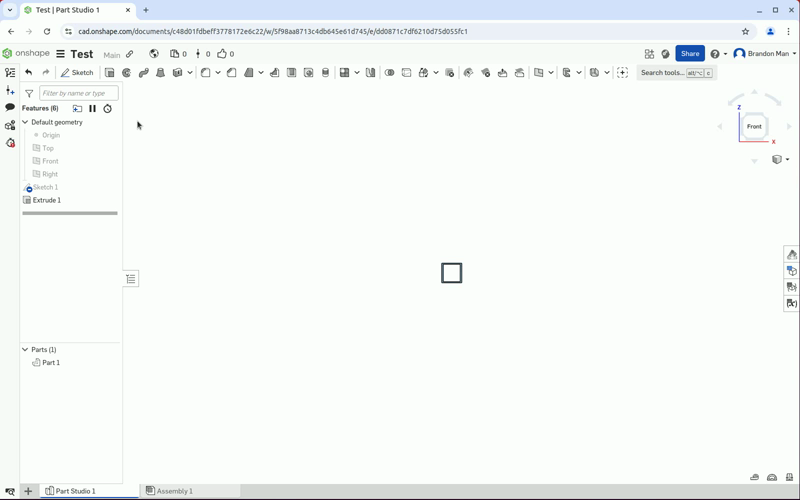
key(shift+h)
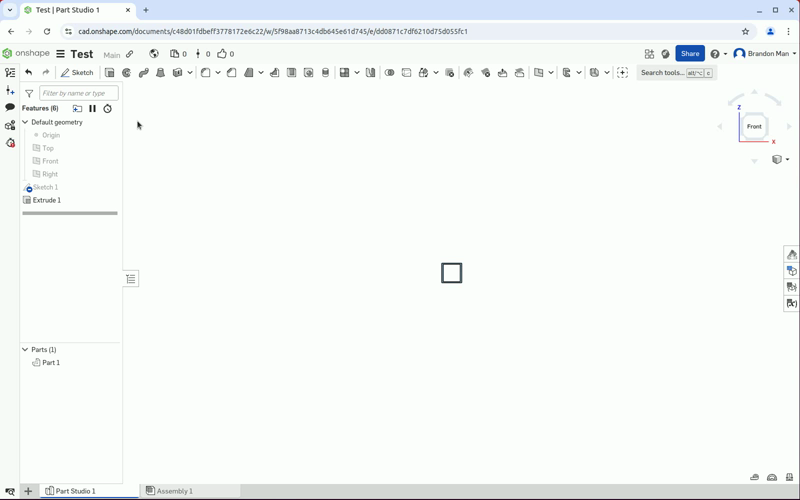
key(shift+h)
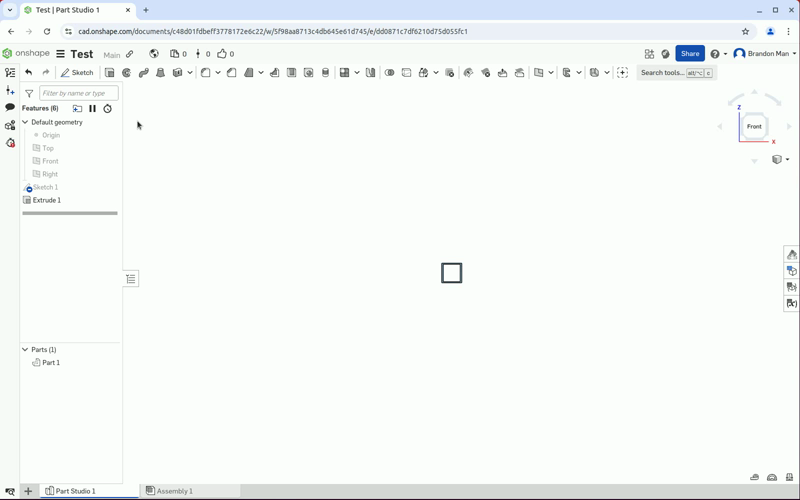
mouse_move(73, 189)
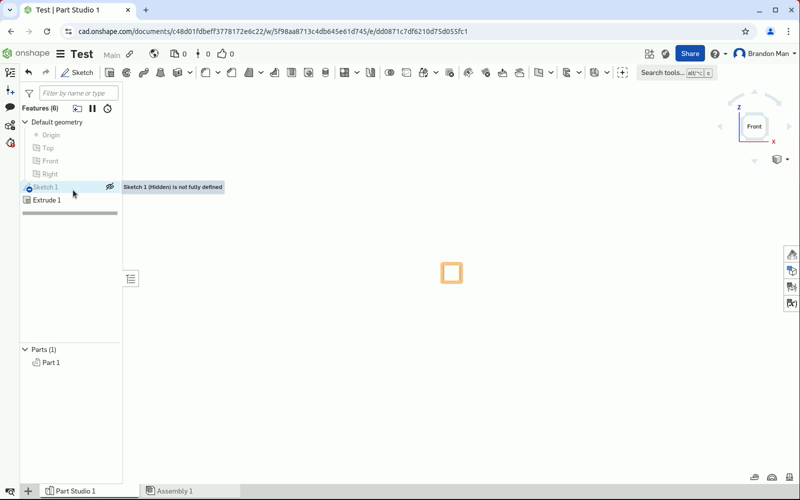
click(73, 189)
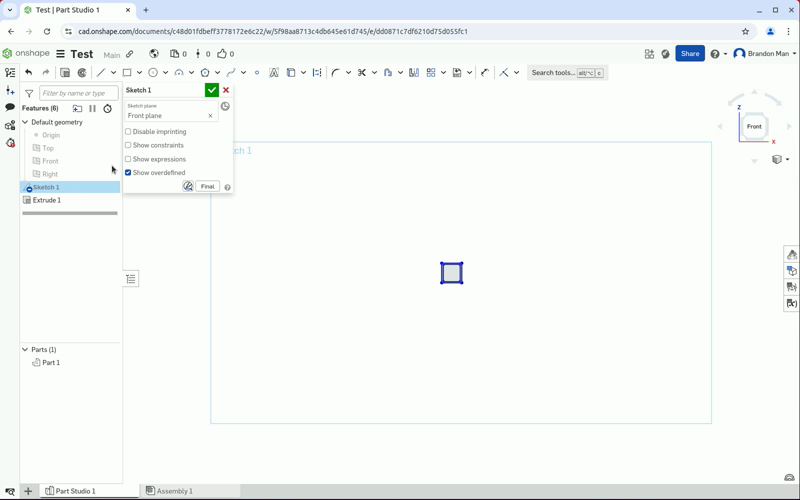
mouse_move(229, 92)
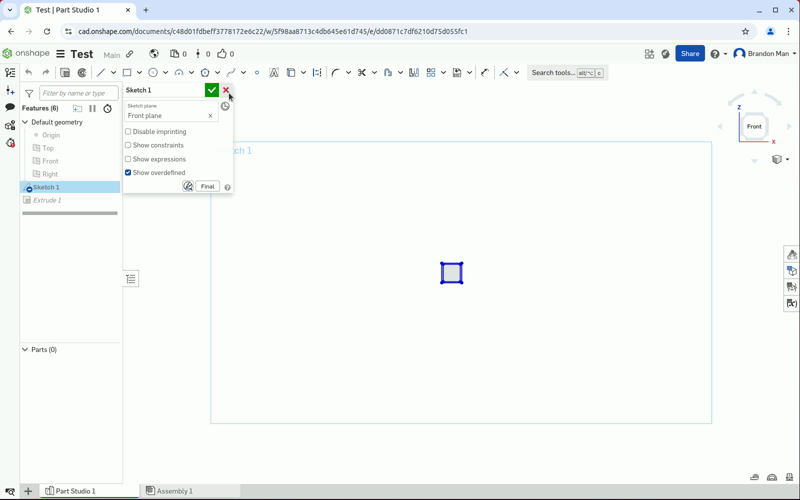
click(229, 92)
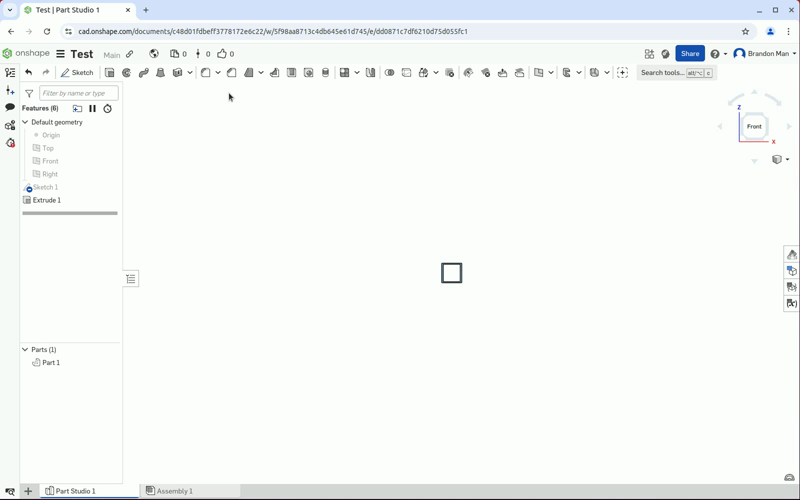
mouse_move(73, 352)
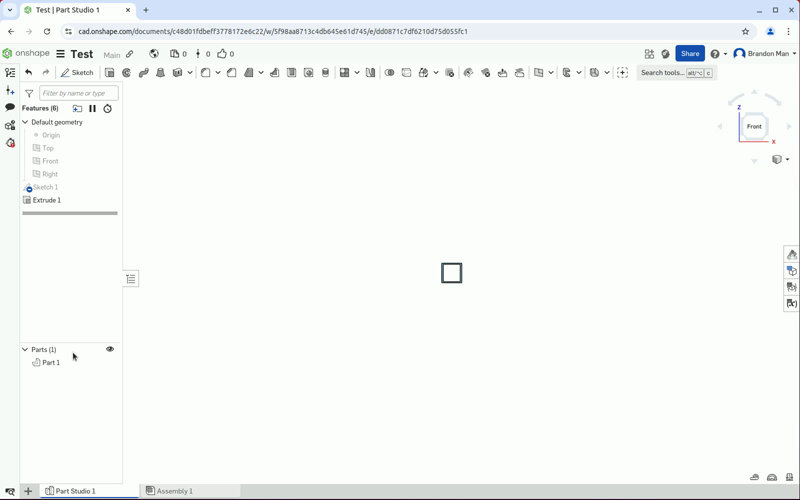
key(y)
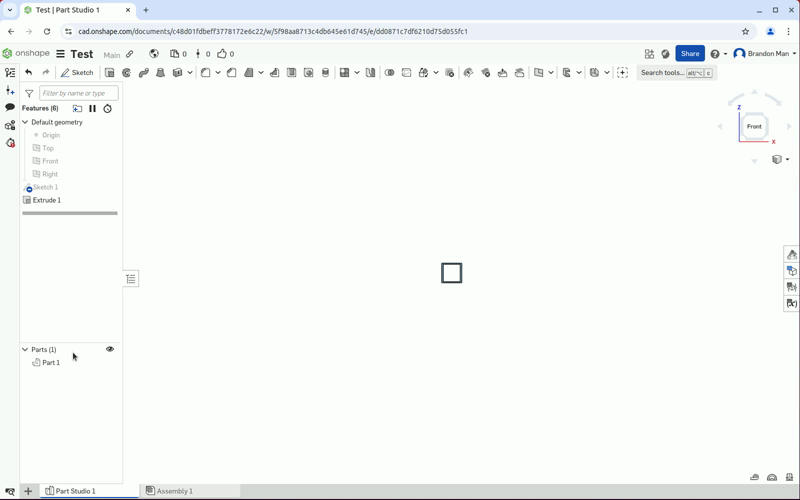
key(shift+p)
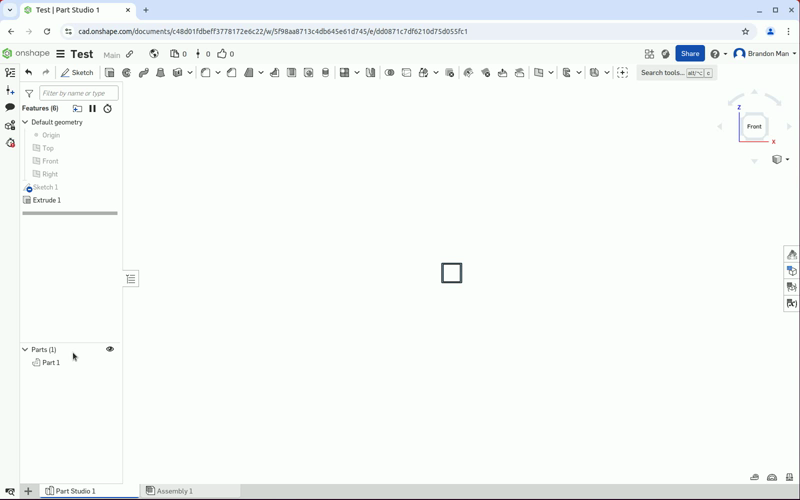
key(space)
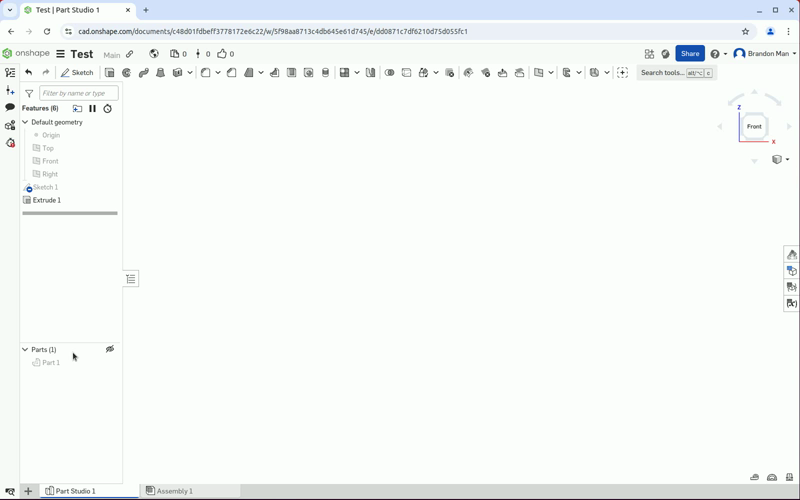
key_down(shift)
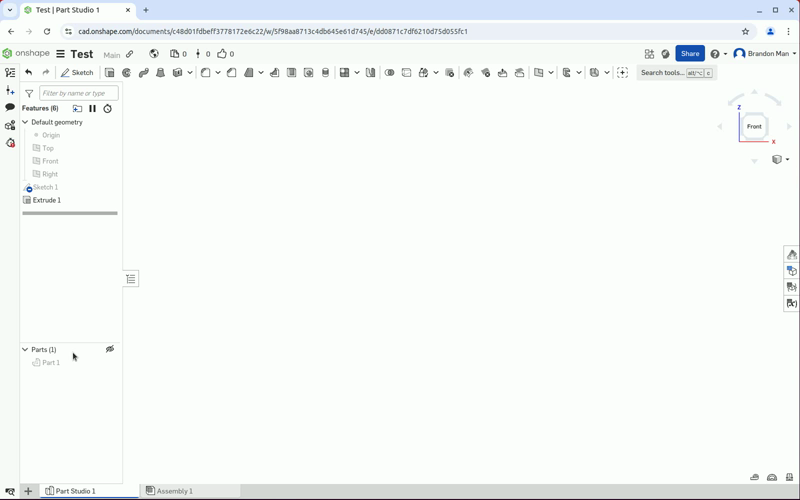
key(down)
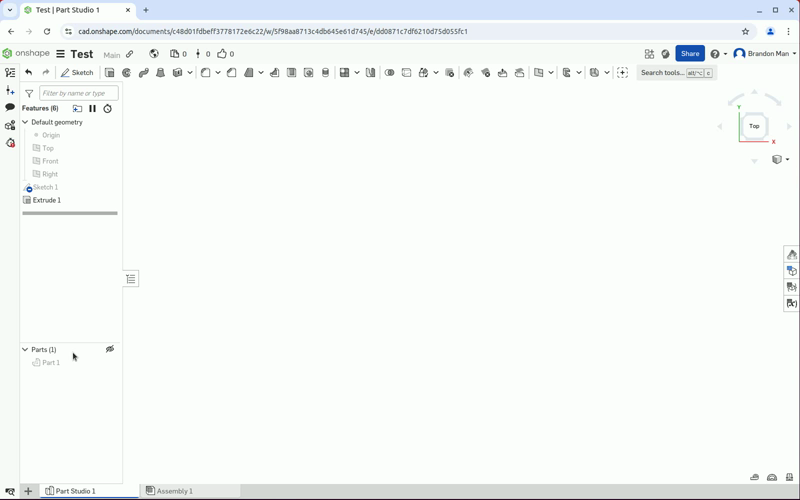
key_up(shift)
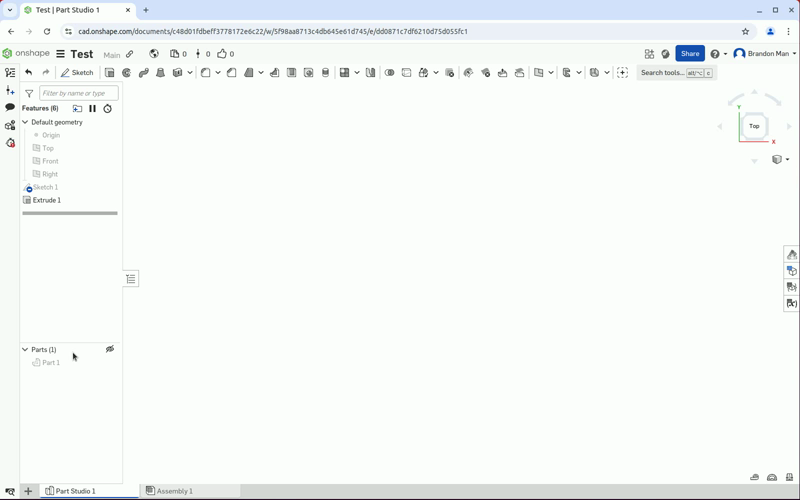
mouse_move(73, 352)
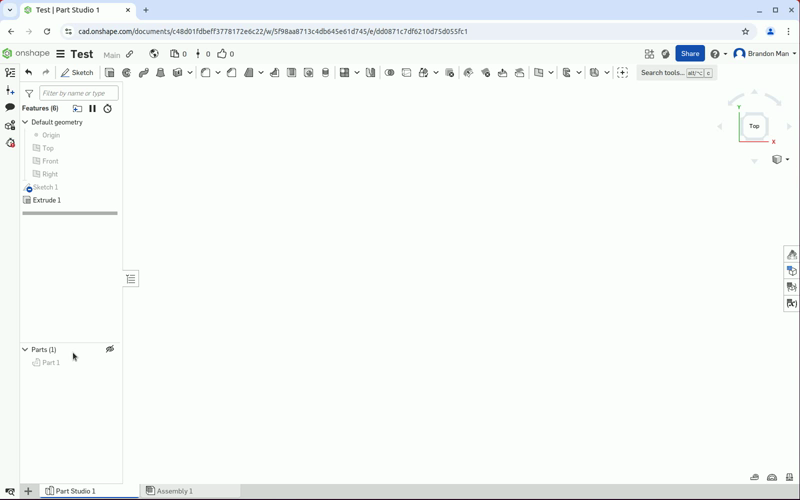
key(shift+y)
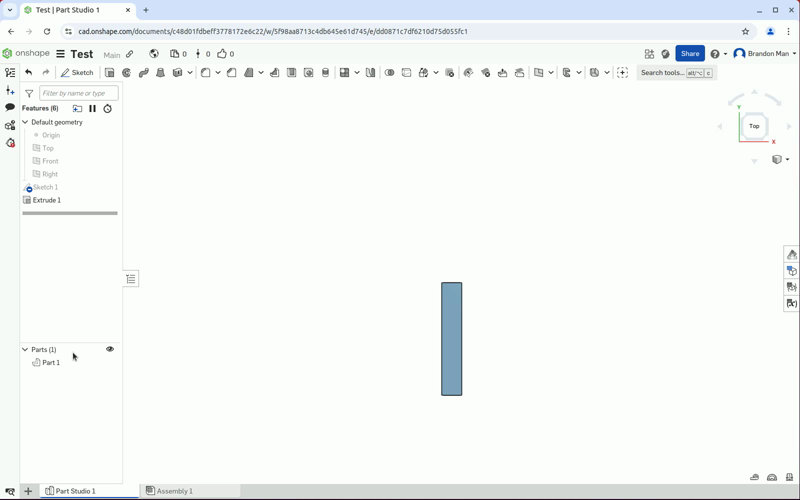
mouse_move(541, 75)
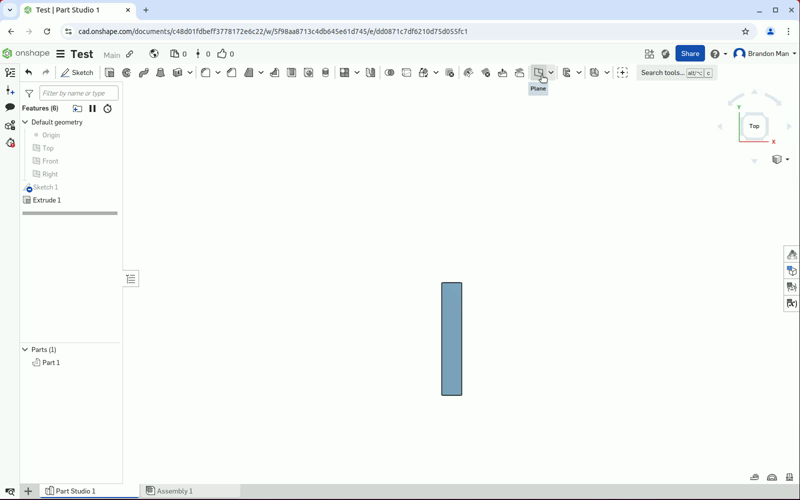
click(541, 75)
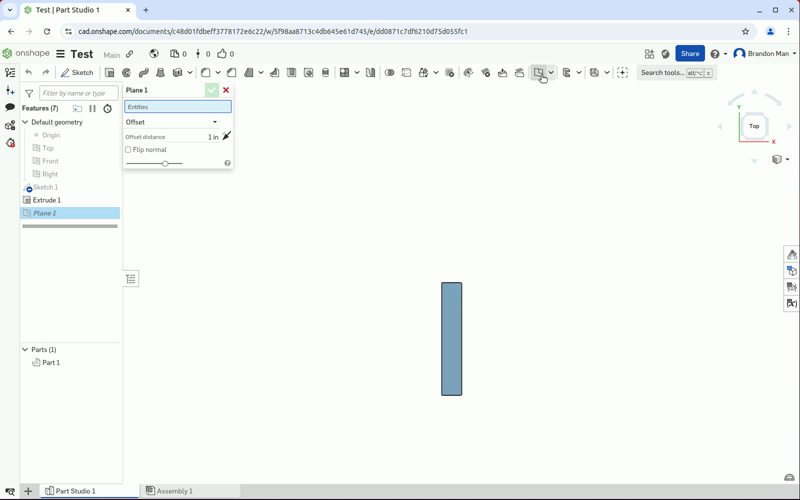
mouse_move(73, 150)
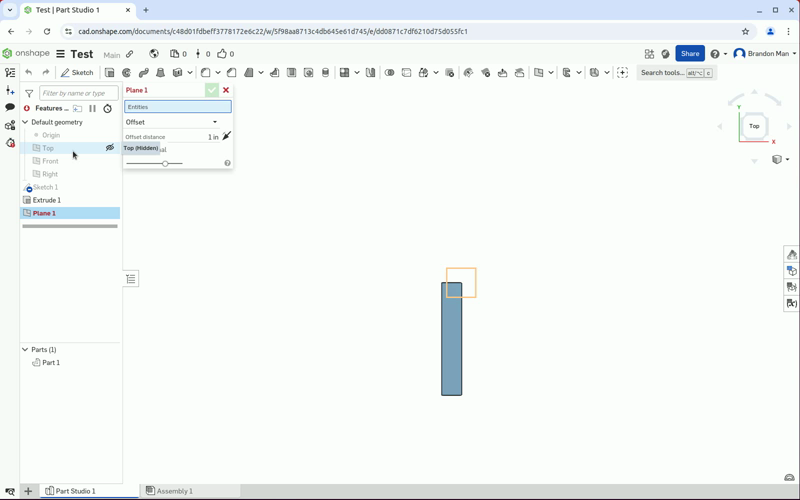
click(73, 150)
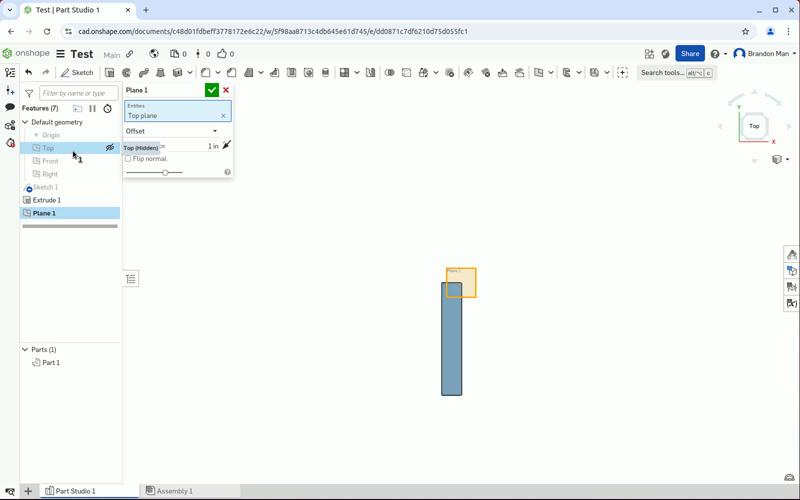
key(tab, 2)
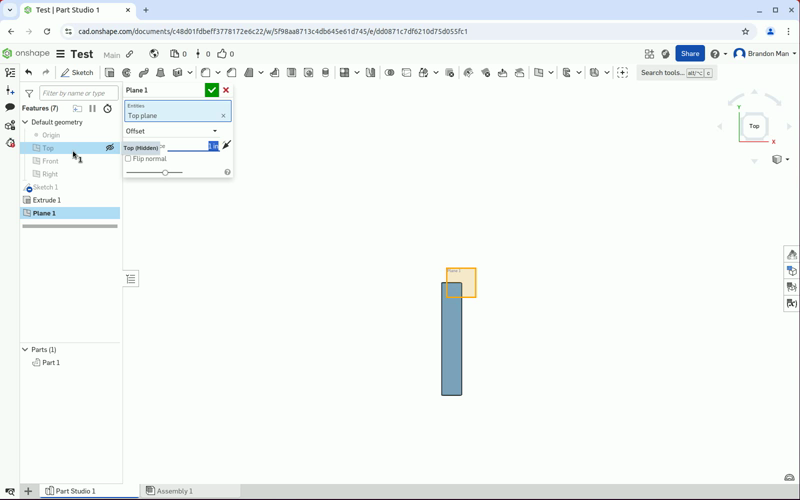
text(3.851)
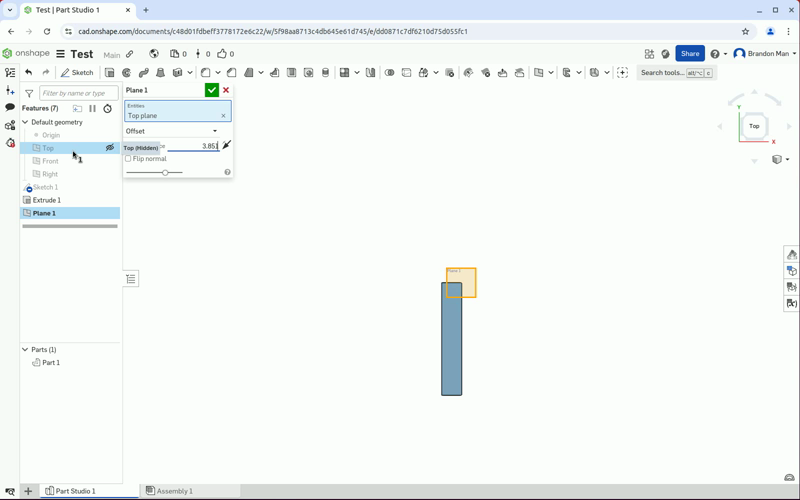
key(enter, 2)
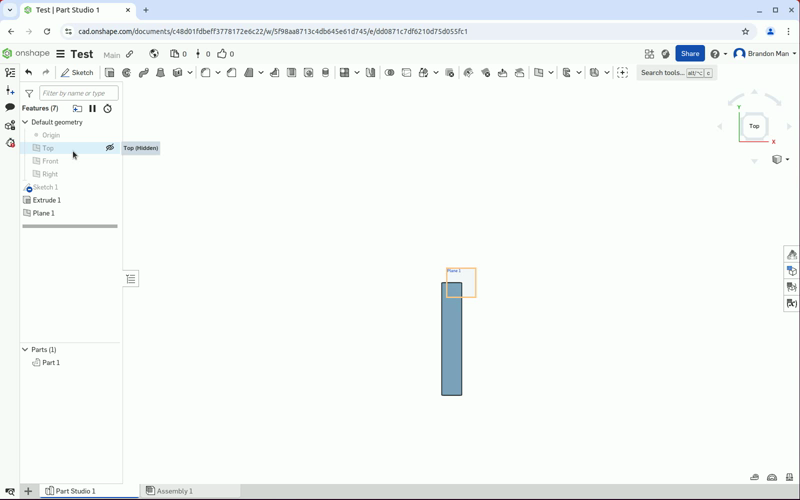
key(shift+s)
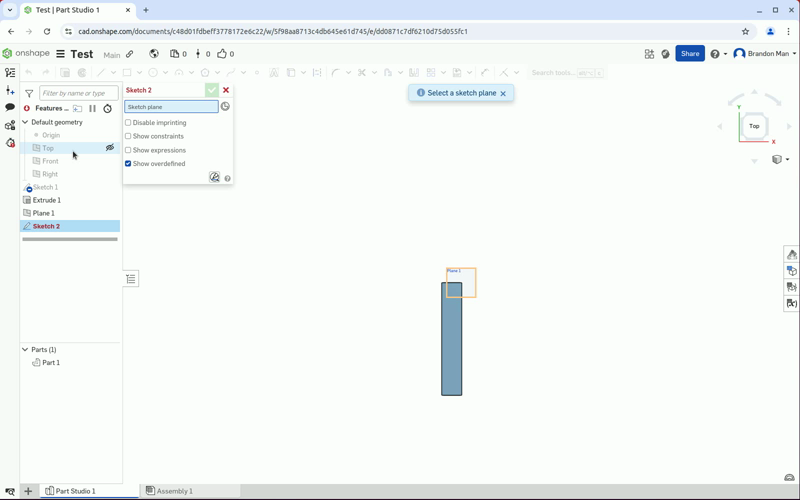
mouse_move(73, 215)
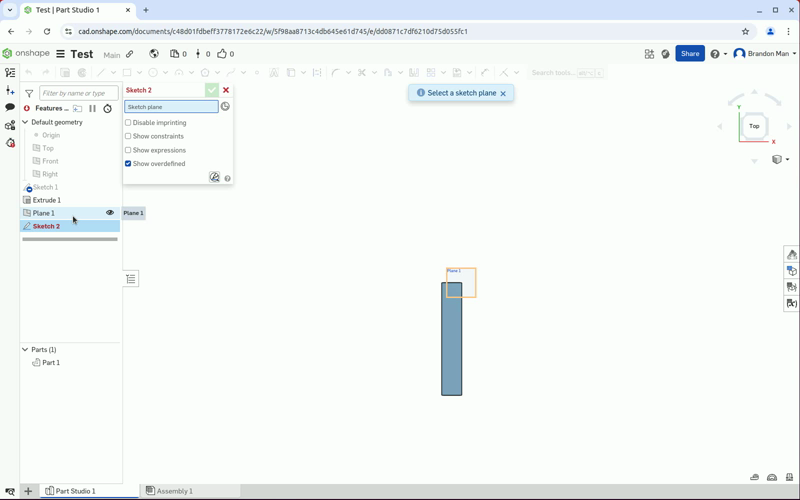
click(73, 215)
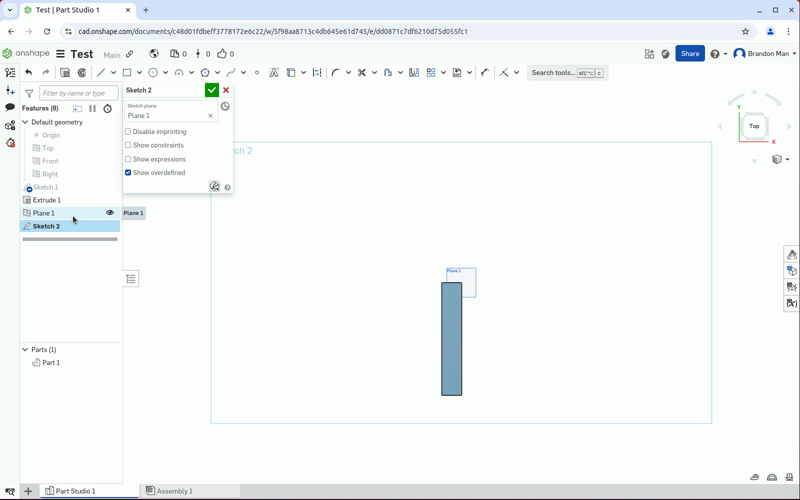
mouse_move(73, 352)
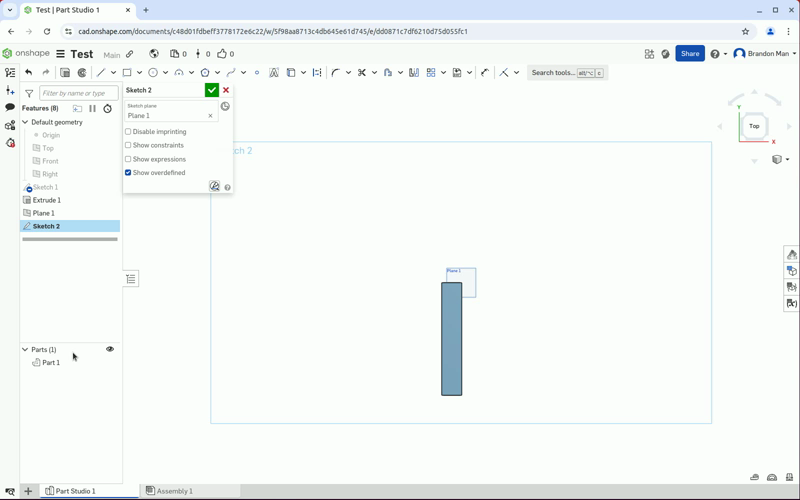
key(y)
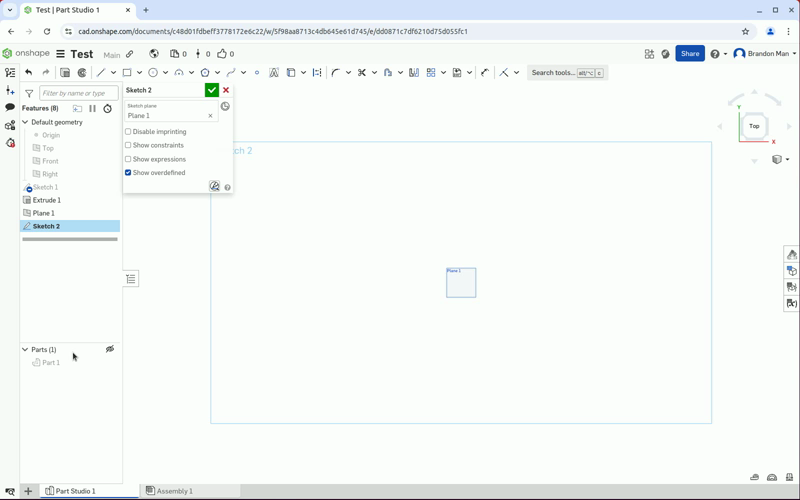
key(c)
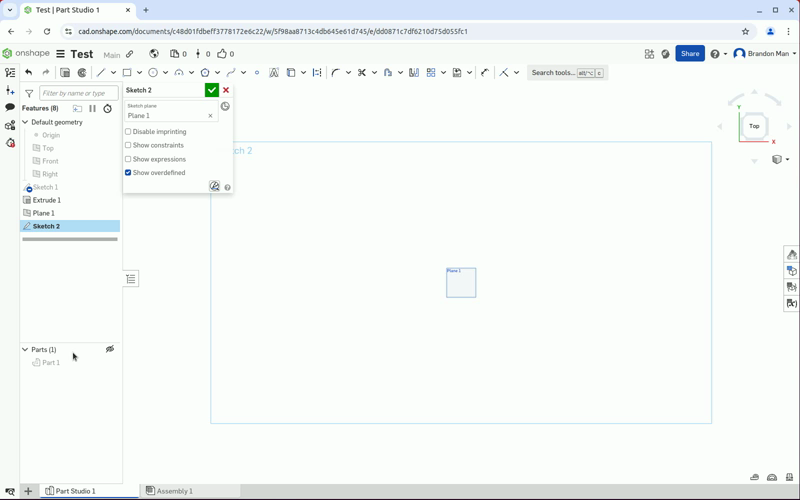
key_down(shift)
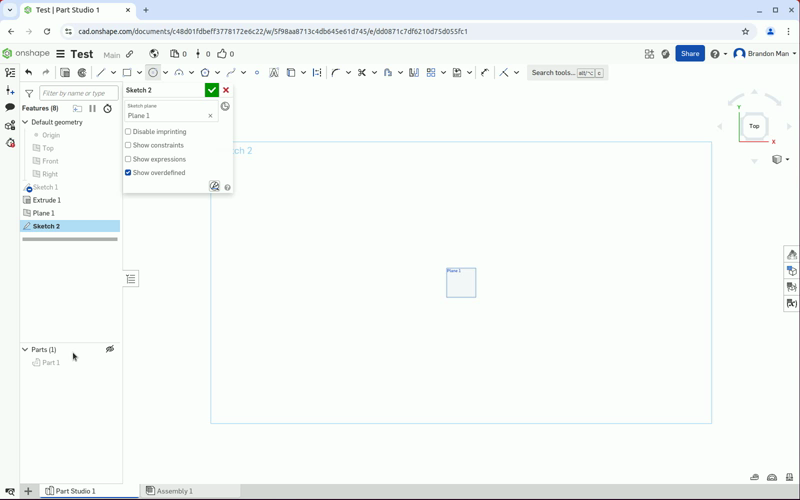
mouse_move(452, 292)
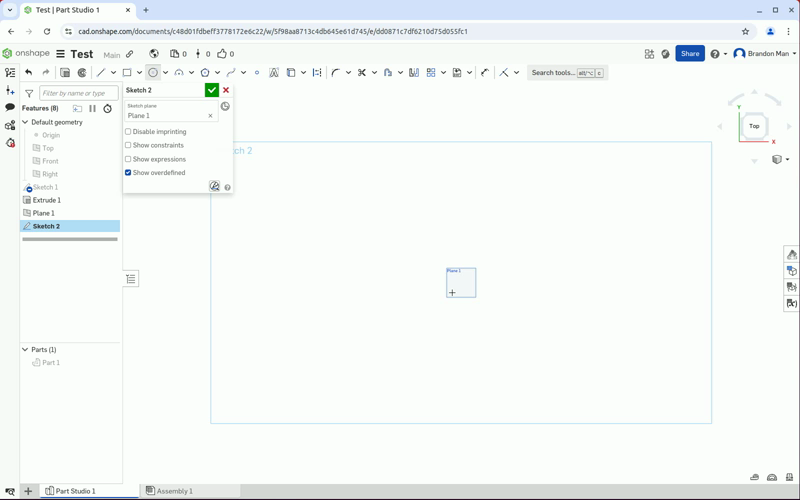
click(452, 292)
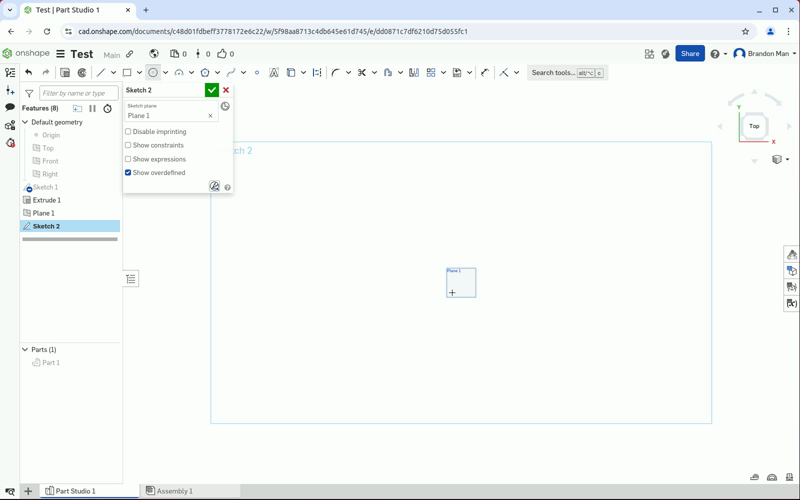
key_up(shift)
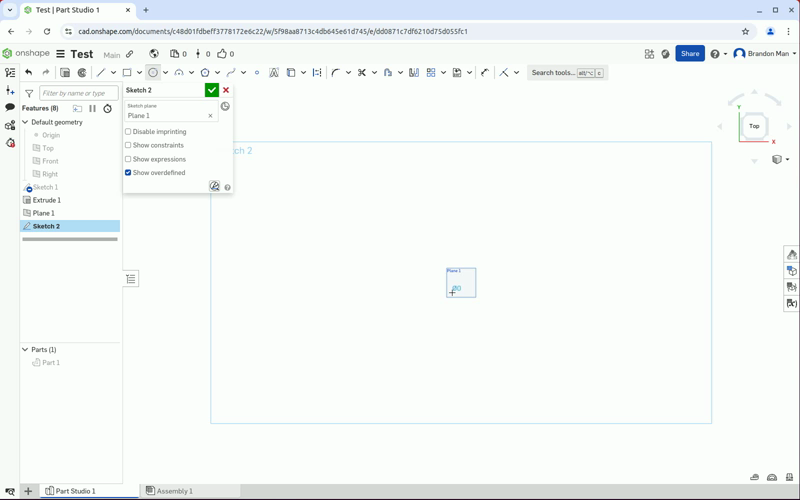
mouse_move(456, 292)
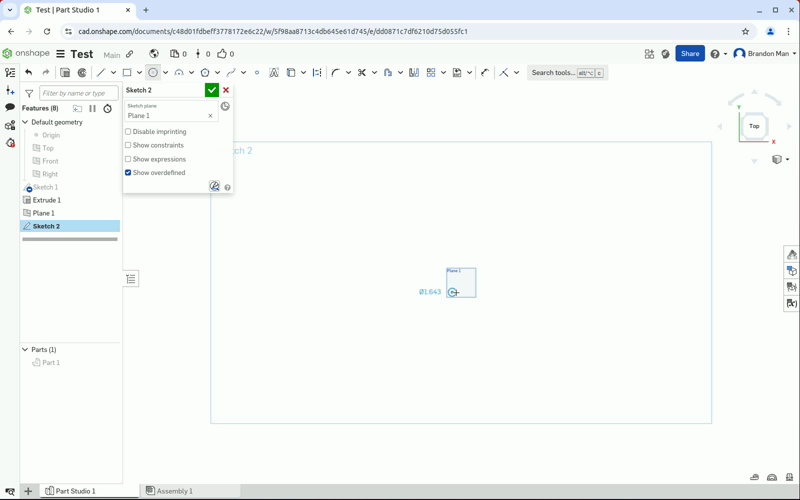
click(456, 292)
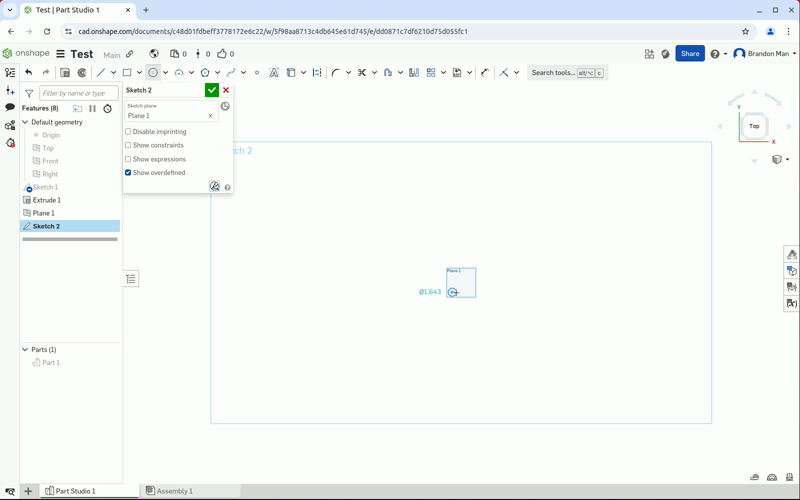
key(esc)
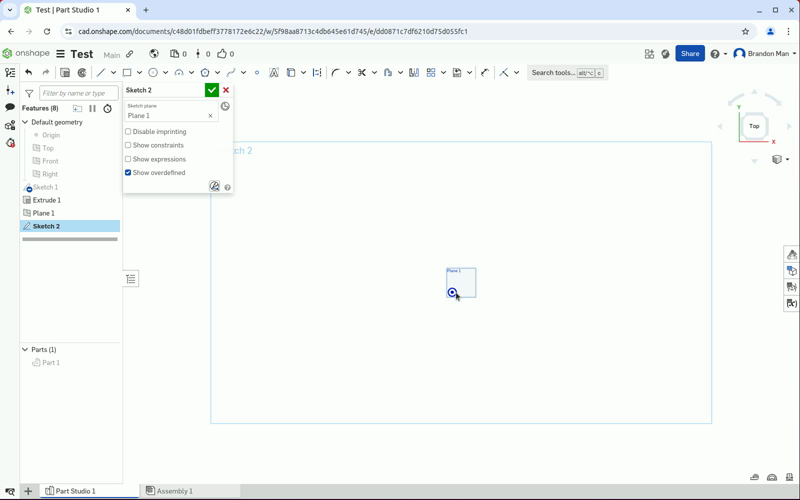
mouse_move(453, 291)
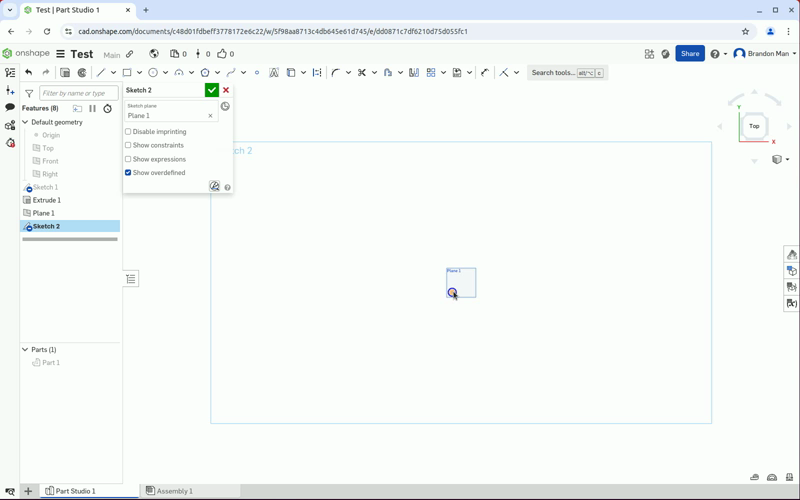
scroll(6)
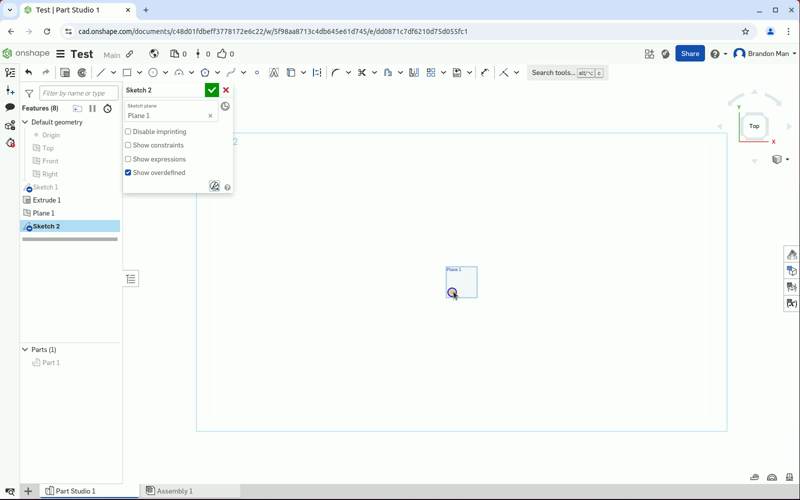
scroll(6)
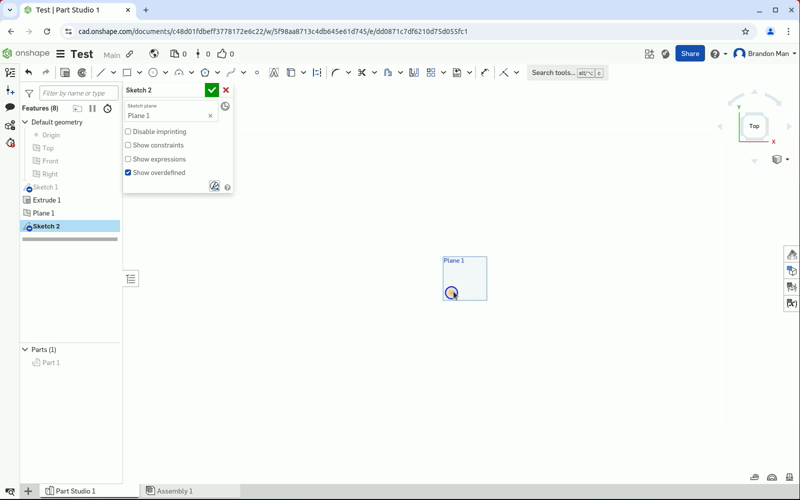
scroll(6)
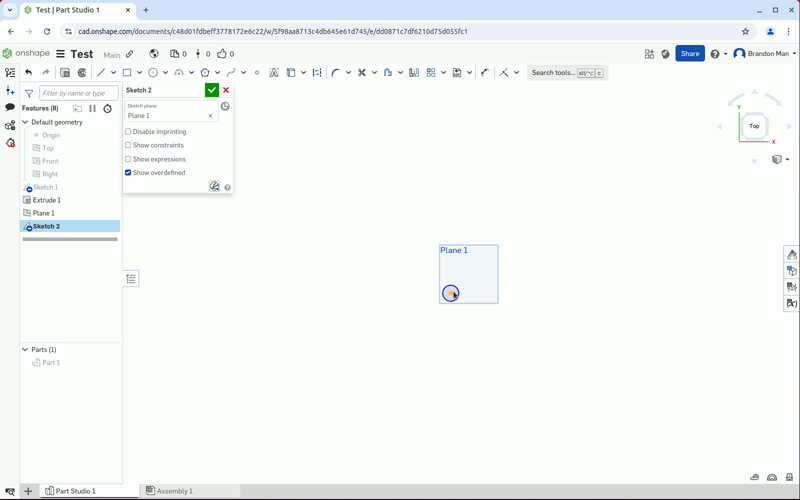
scroll(6)
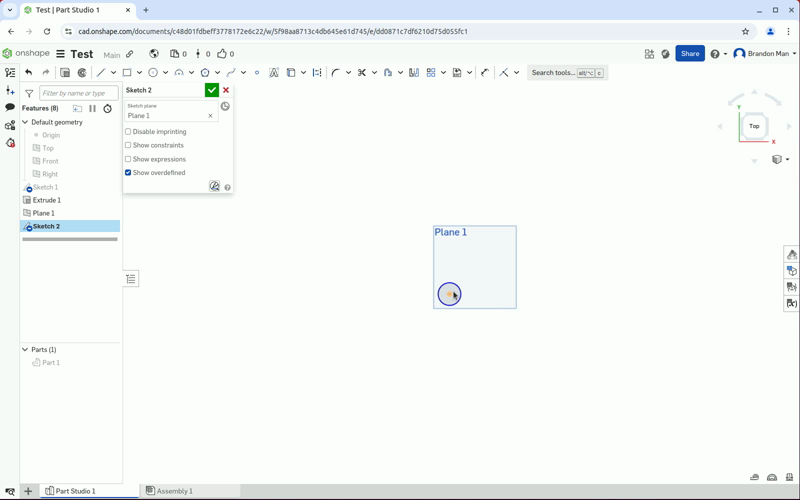
scroll(6)
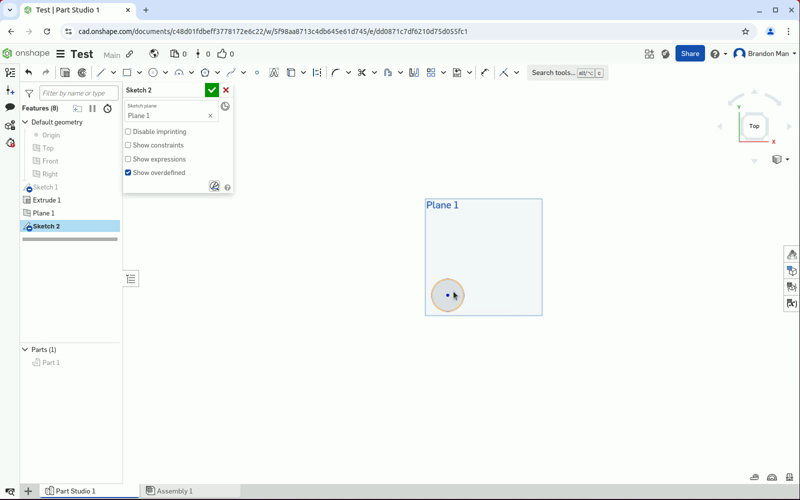
scroll(6)
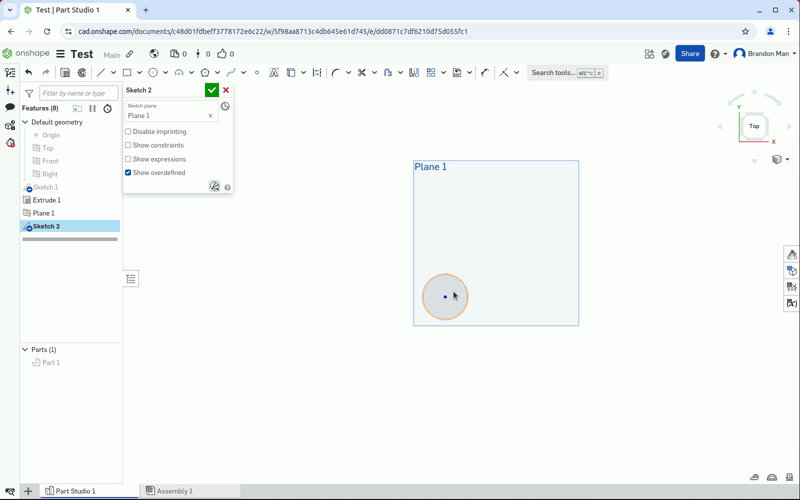
scroll(6)
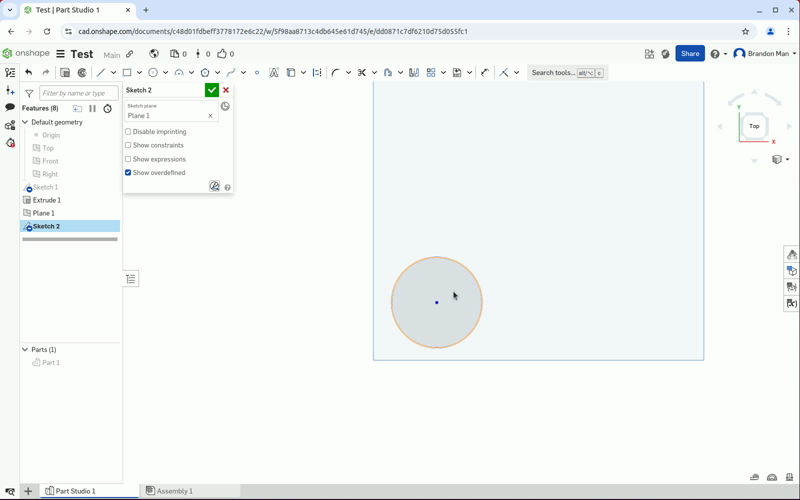
click(453, 291)
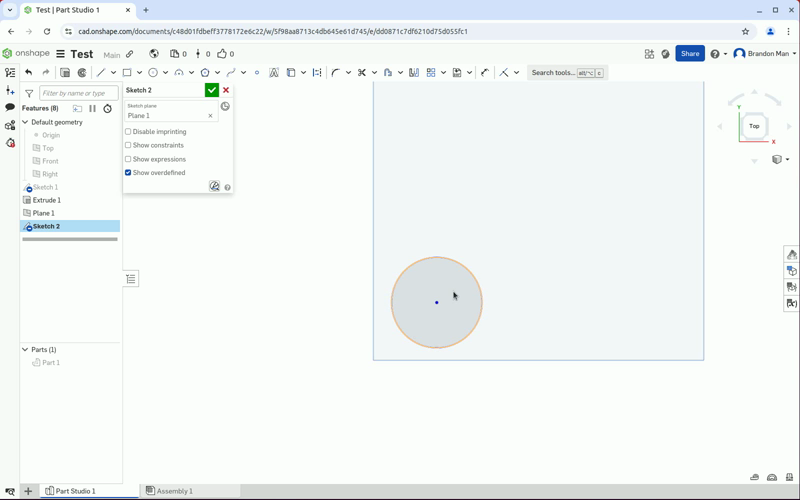
scroll(-6)
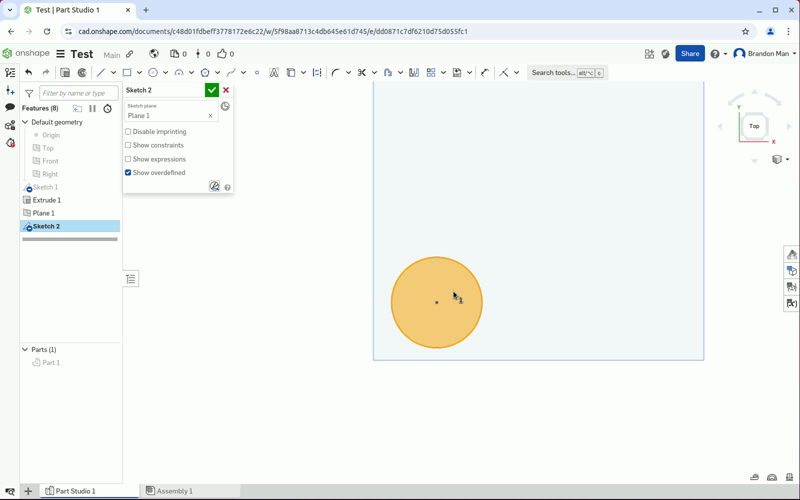
scroll(-6)
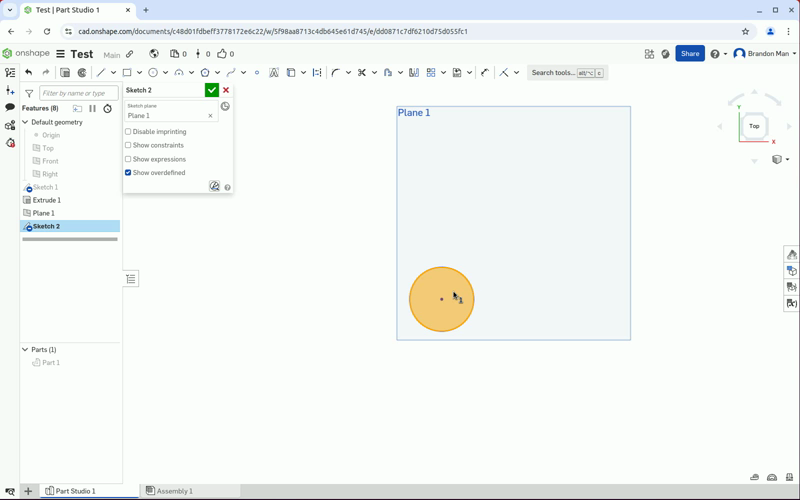
scroll(-6)
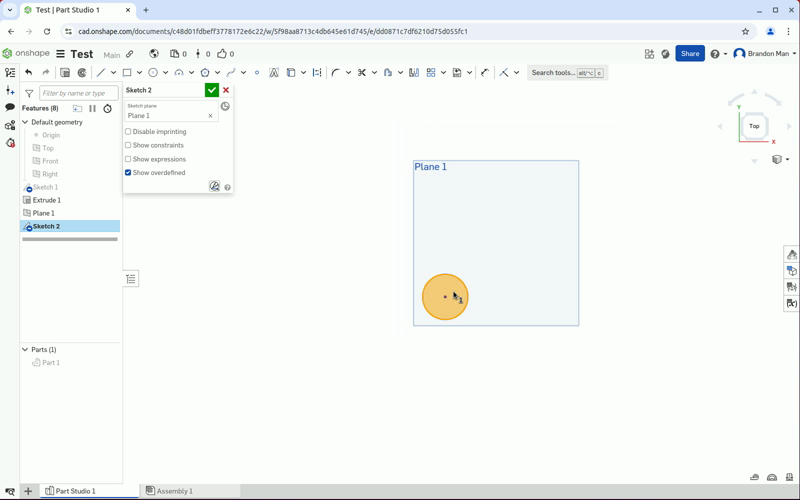
scroll(-6)
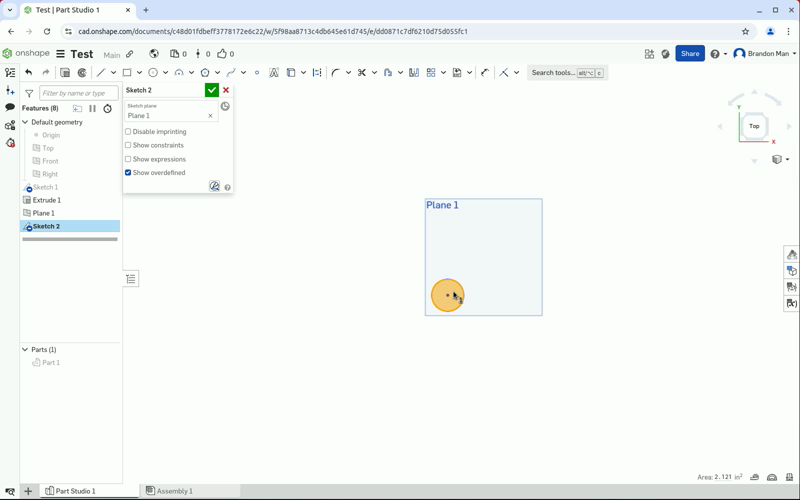
scroll(-6)
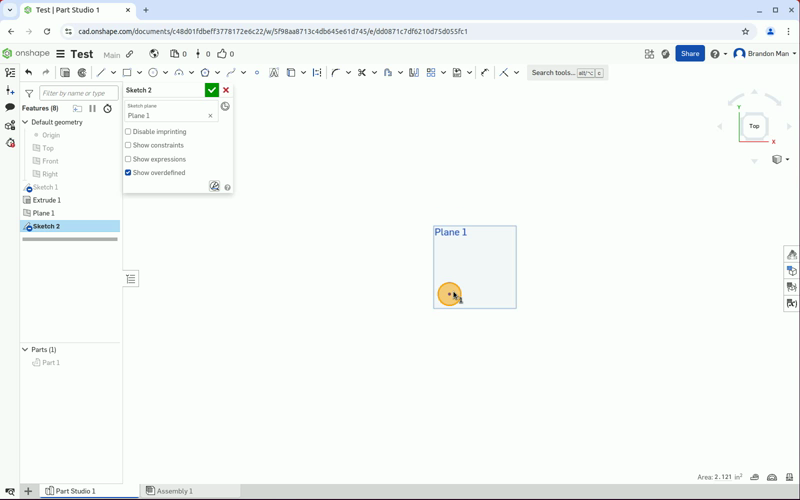
scroll(-6)
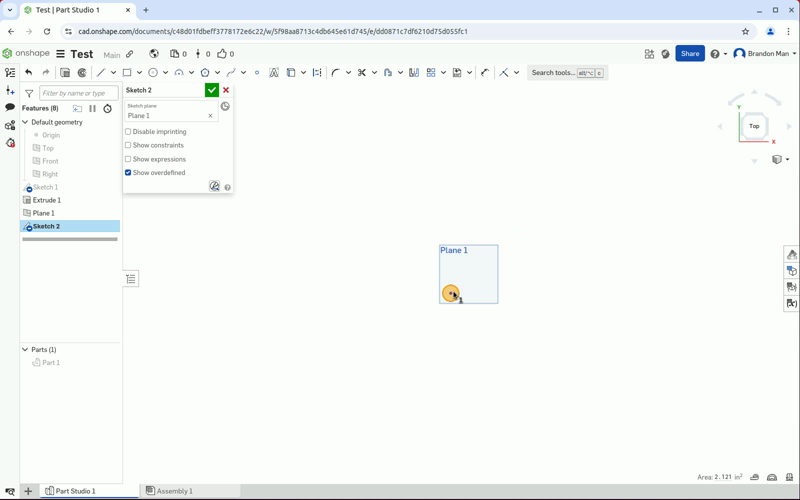
scroll(-6)
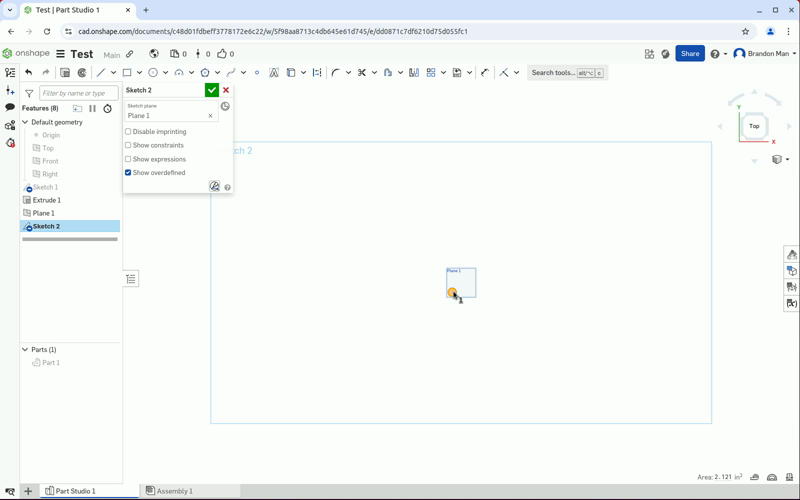
mouse_move(73, 352)
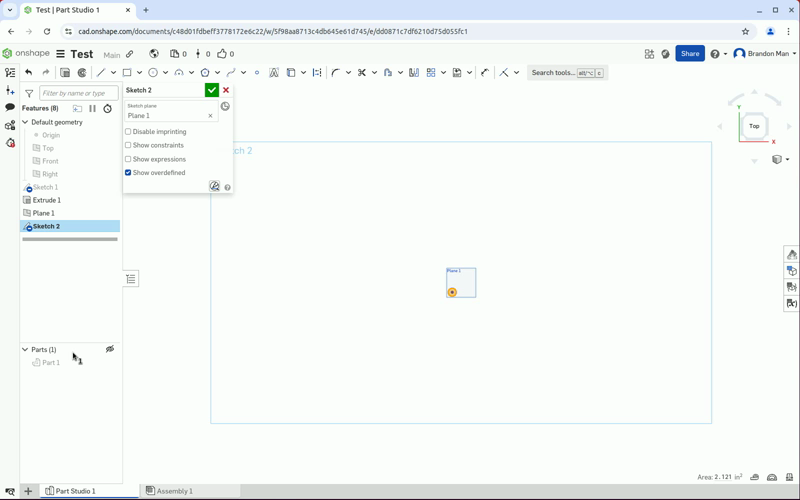
key(shift+y)
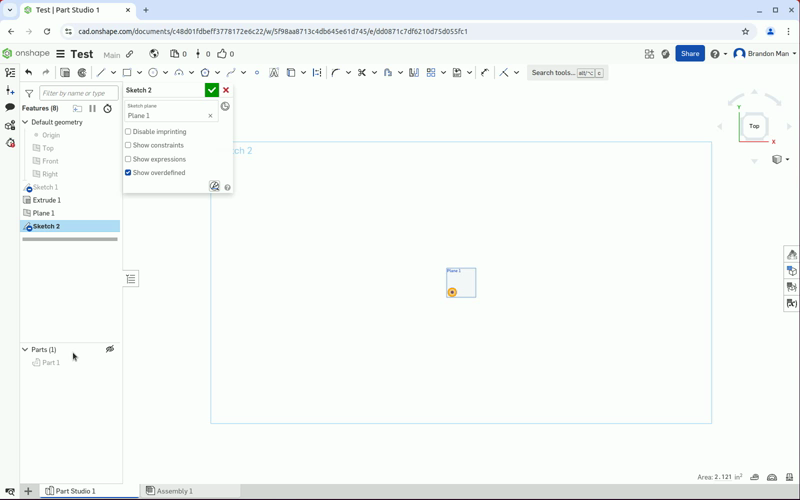
key(shift+e)
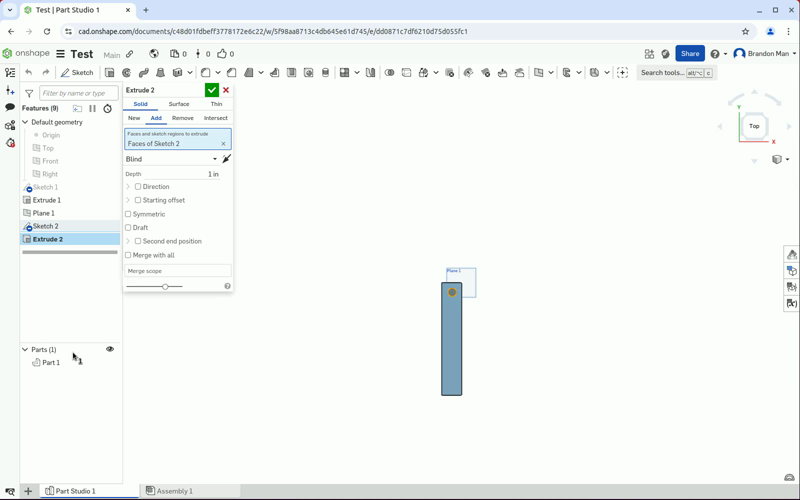
mouse_move(143, 106)
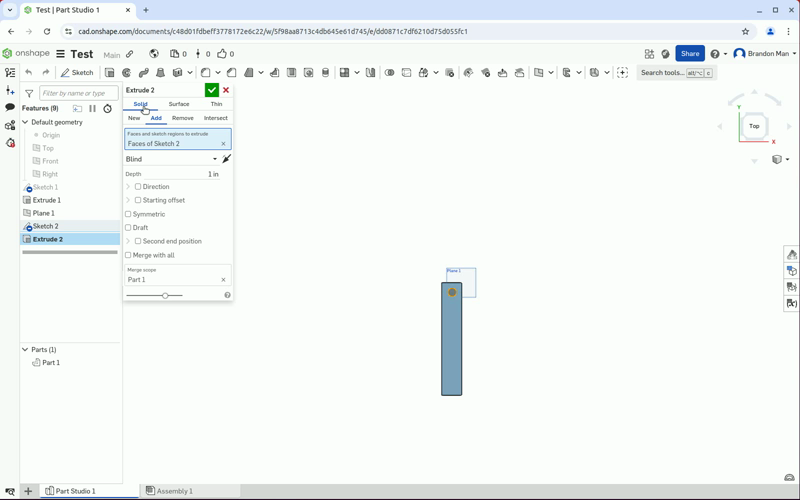
click(143, 106)
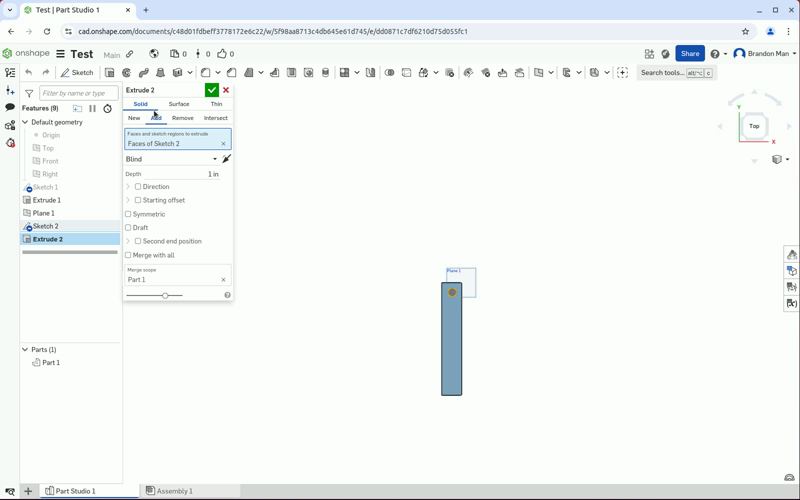
mouse_move(186, 120)
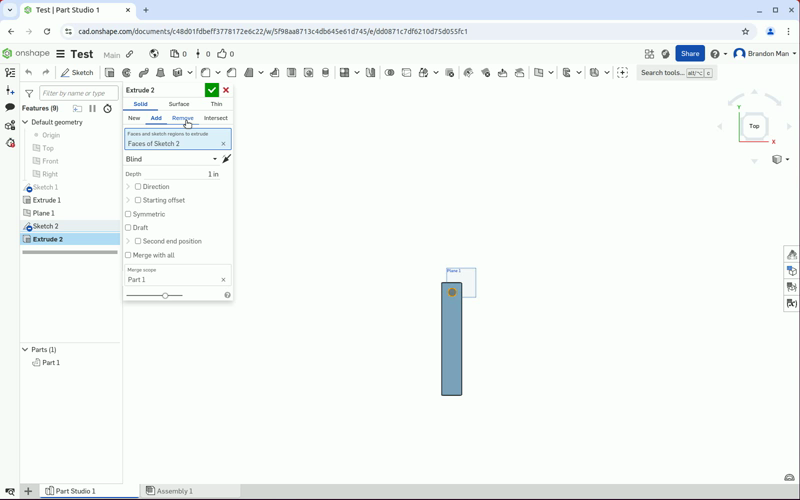
click(186, 120)
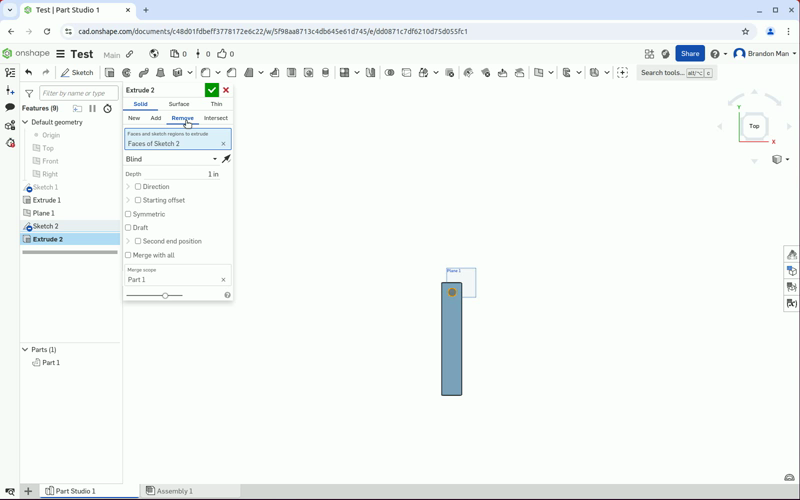
key(tab, 4)
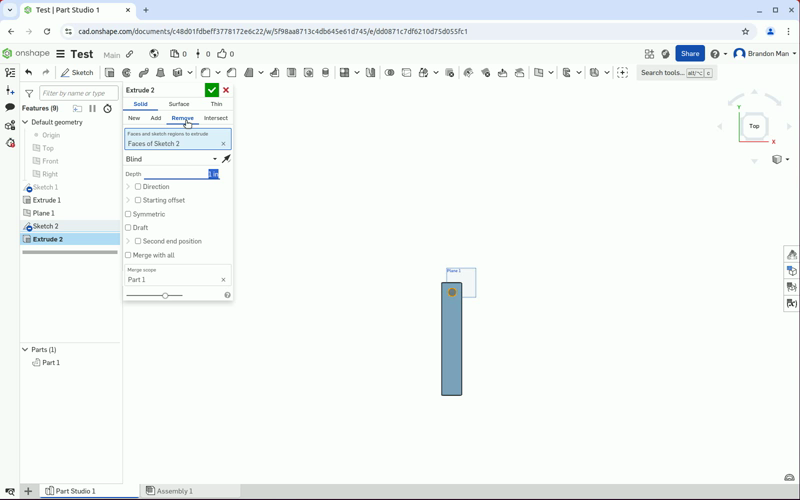
text(3.851)
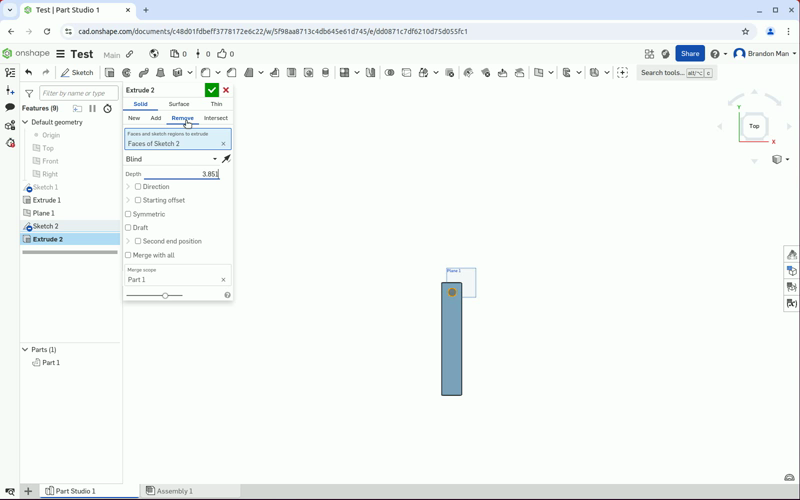
key(tab, 6)
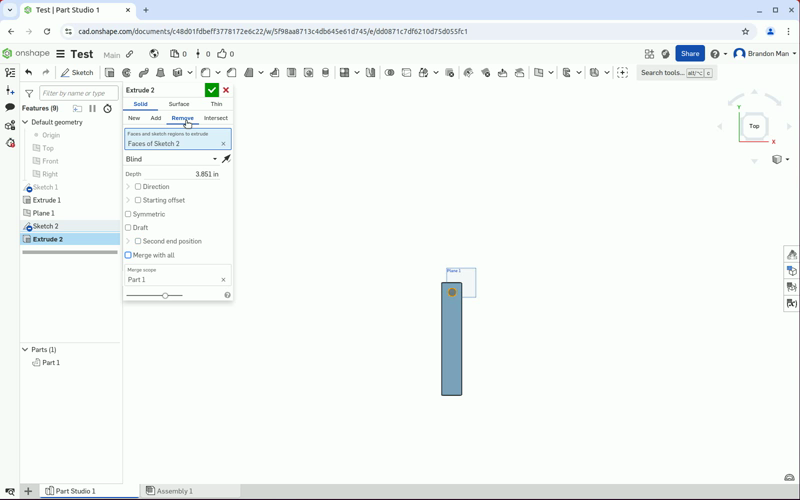
key(space)
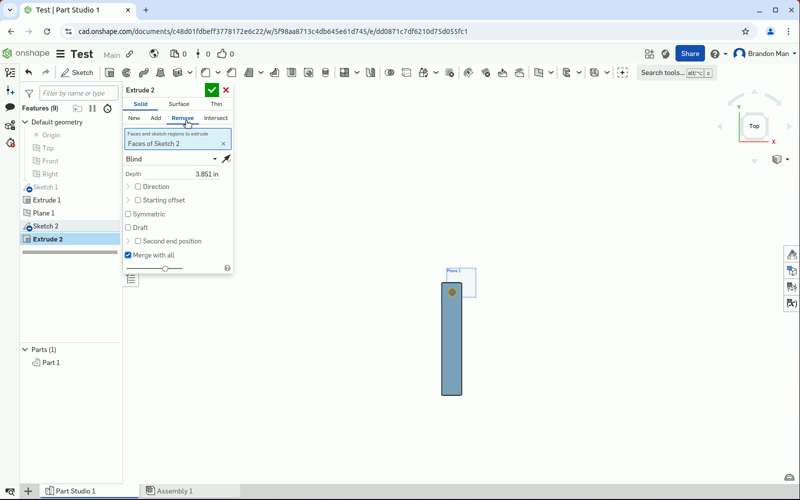
key(enter)
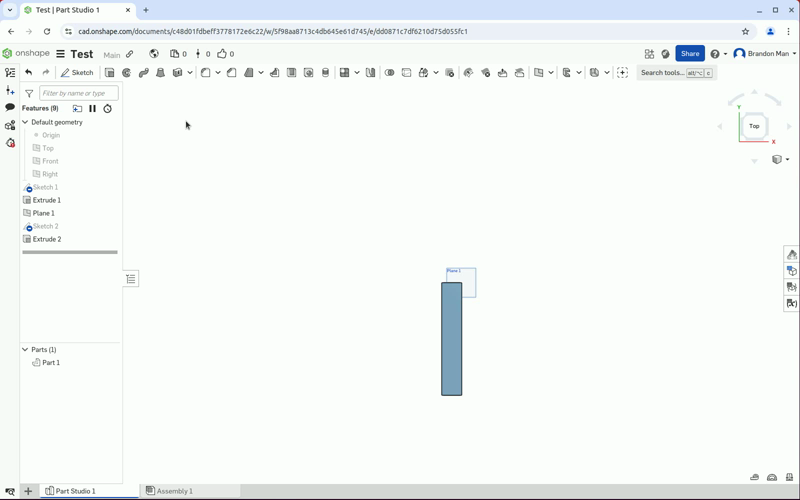
key(shift+h)
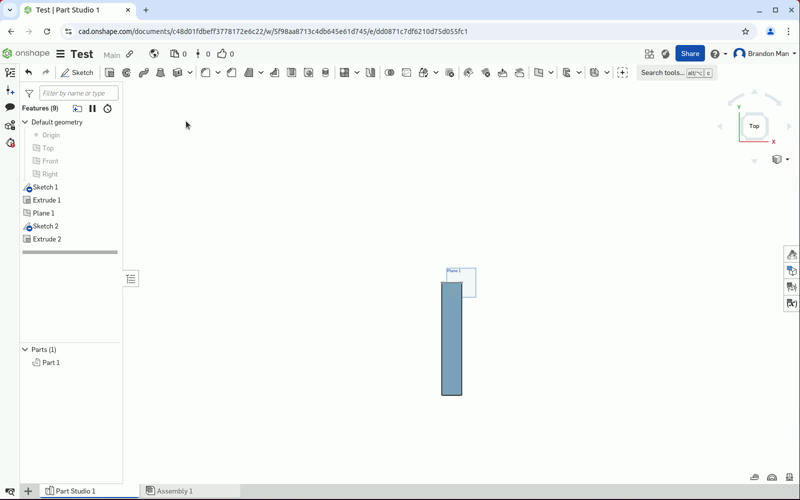
key(shift+h)
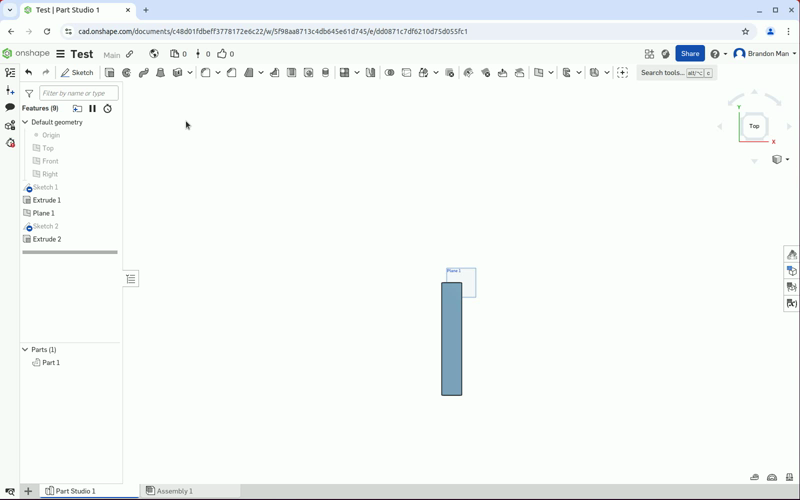
mouse_move(73, 189)
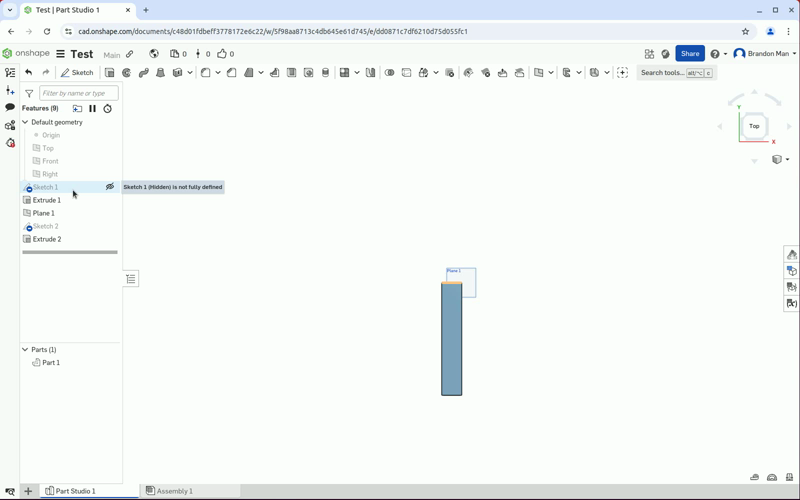
click(73, 189)
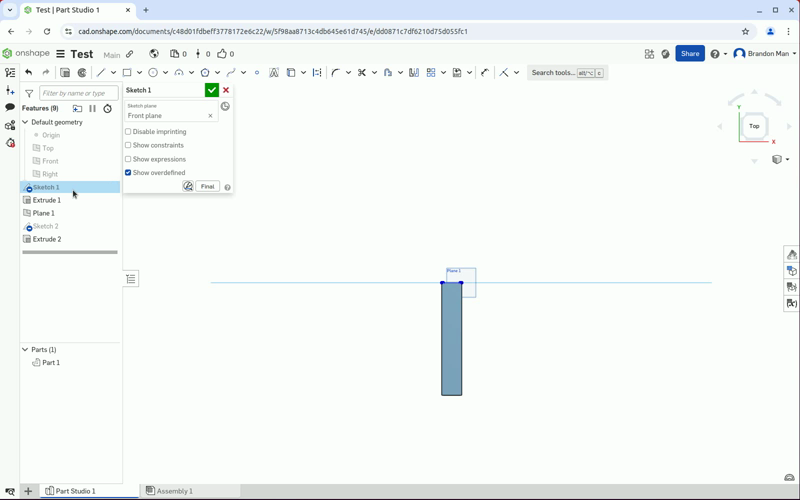
mouse_move(229, 92)
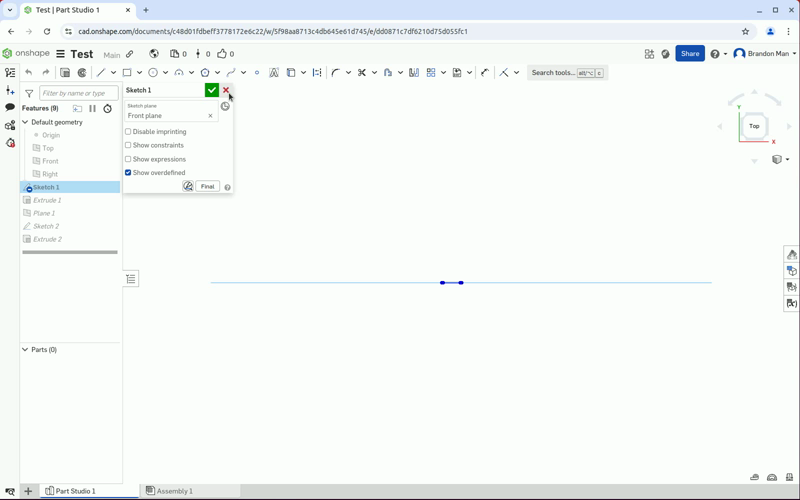
click(229, 92)
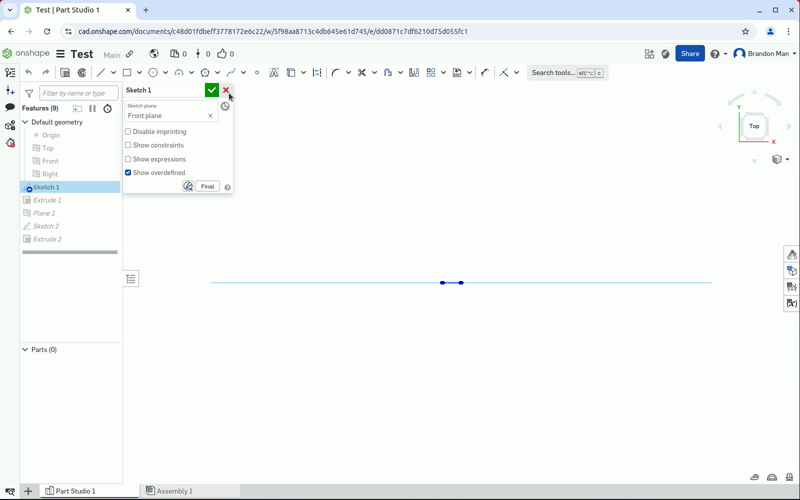
key(shift+s)
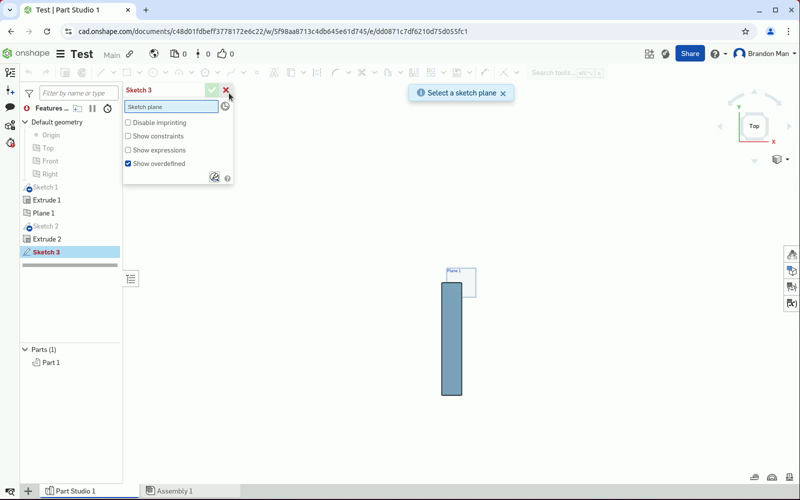
mouse_move(73, 215)
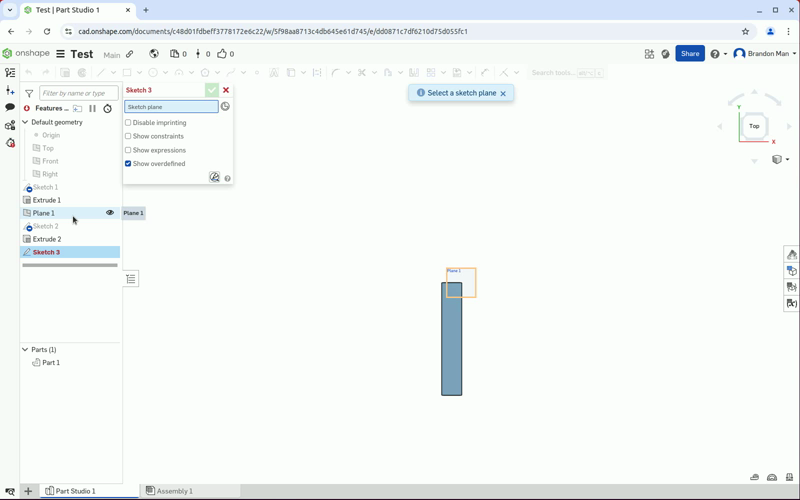
click(73, 215)
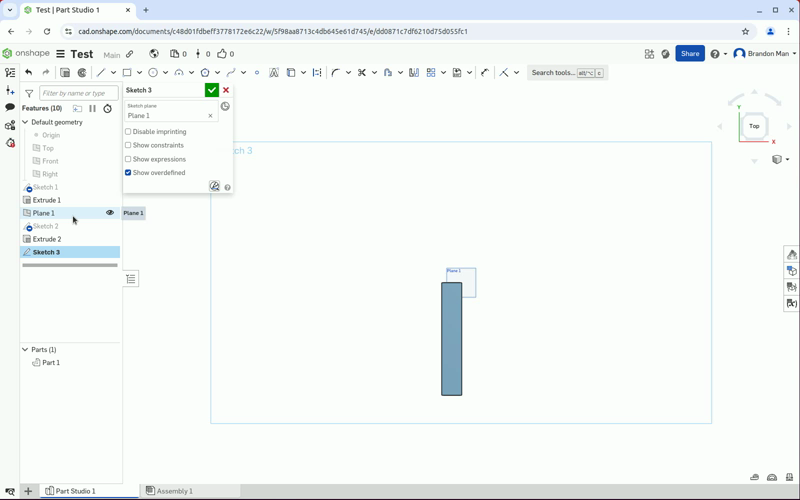
mouse_move(73, 352)
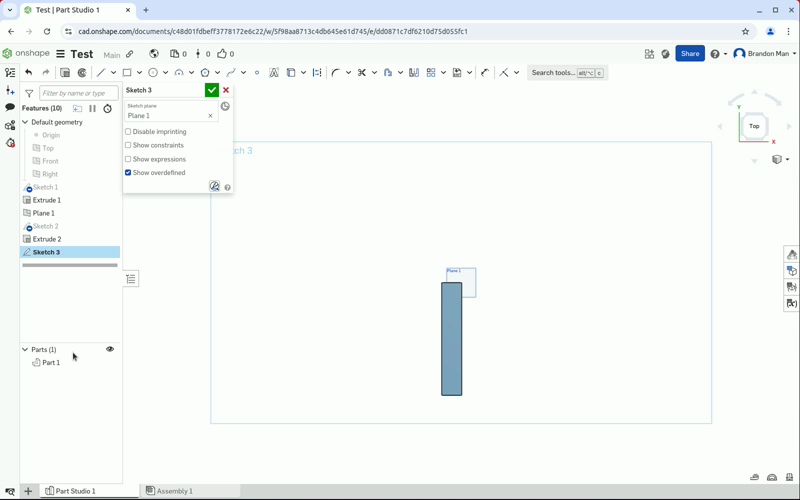
key(y)
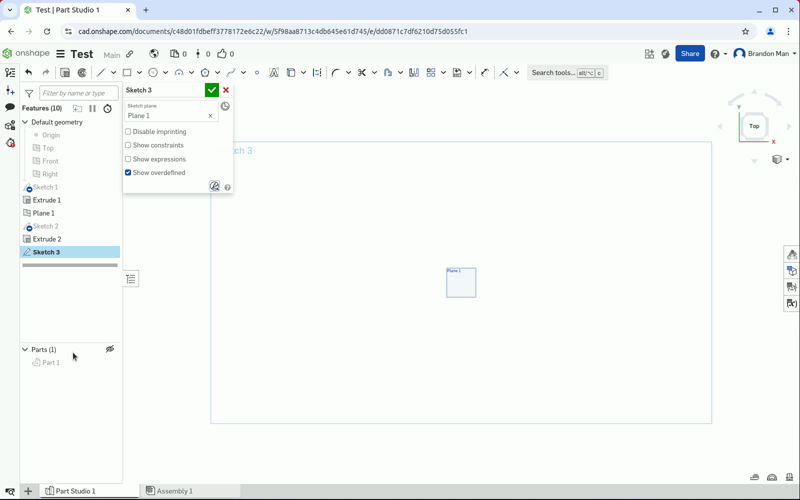
key(c)
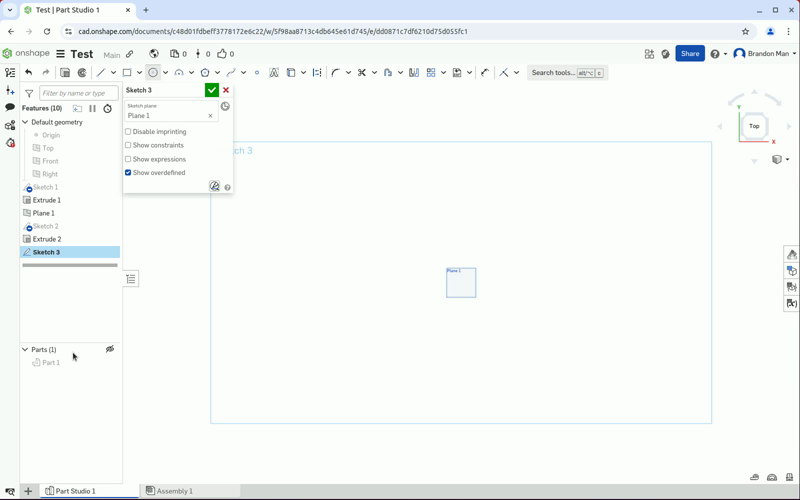
key_down(shift)
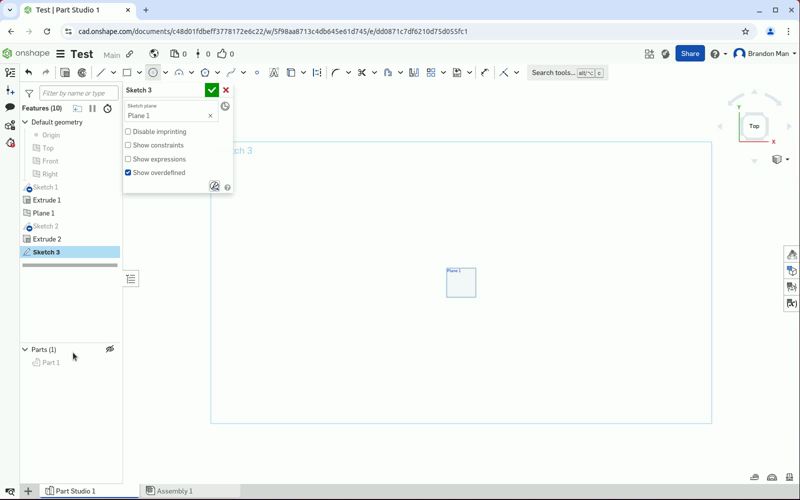
mouse_move(452, 386)
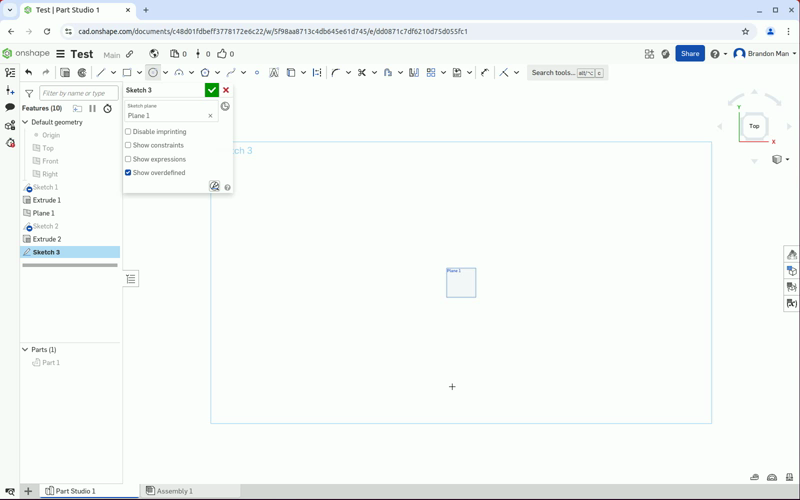
click(452, 386)
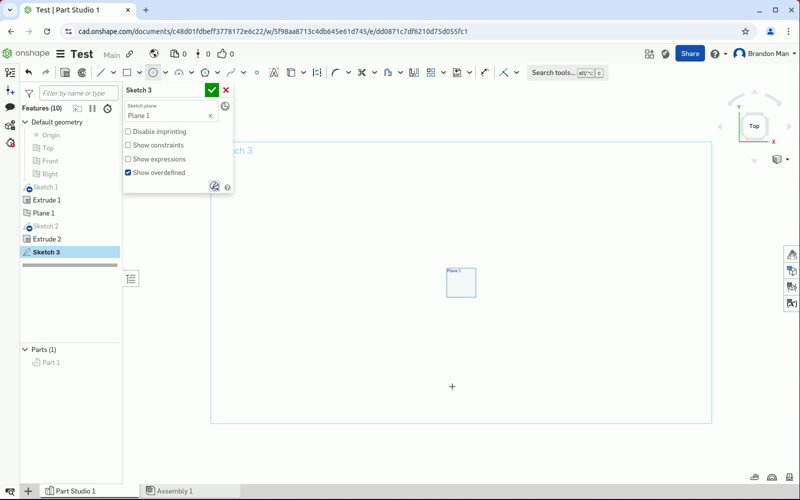
key_up(shift)
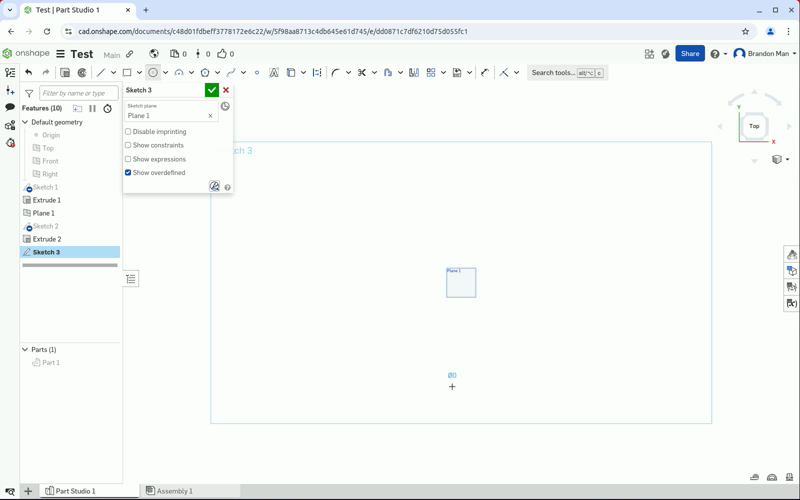
mouse_move(456, 386)
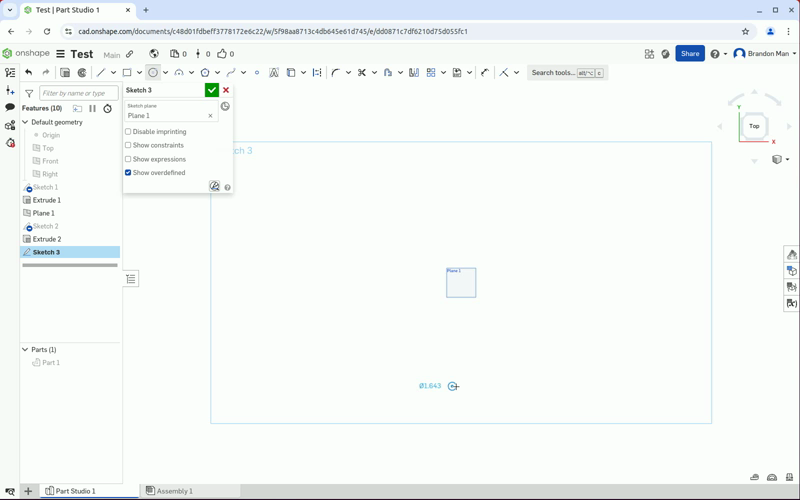
click(456, 386)
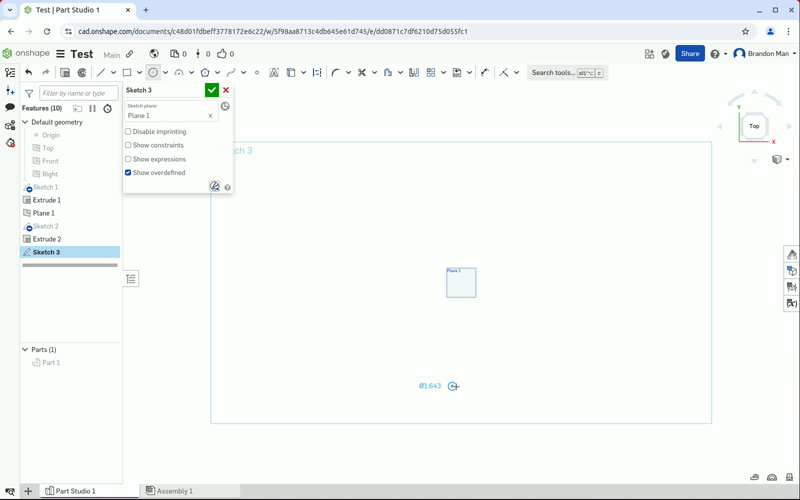
key(esc)
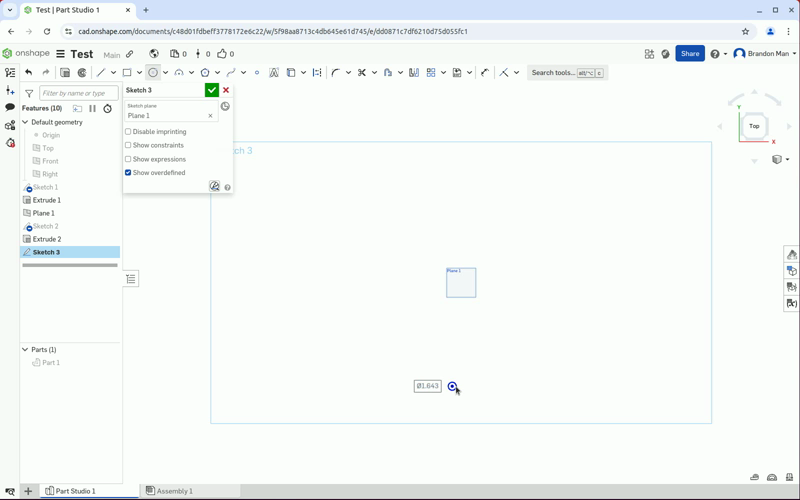
mouse_move(455, 386)
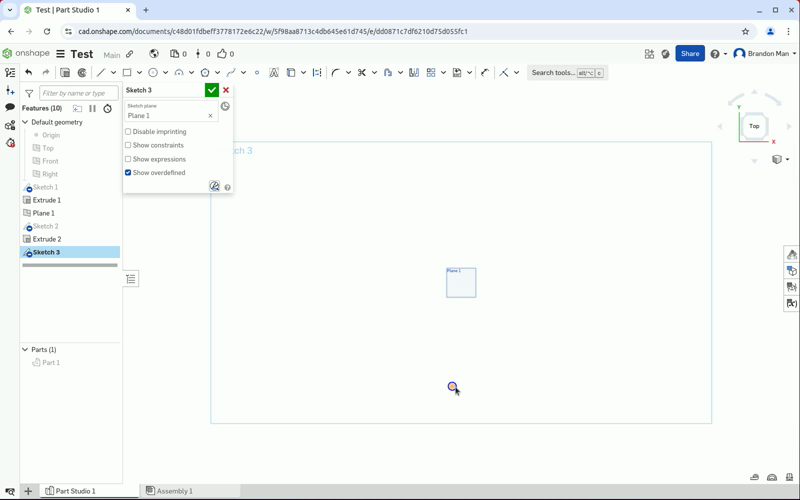
scroll(6)
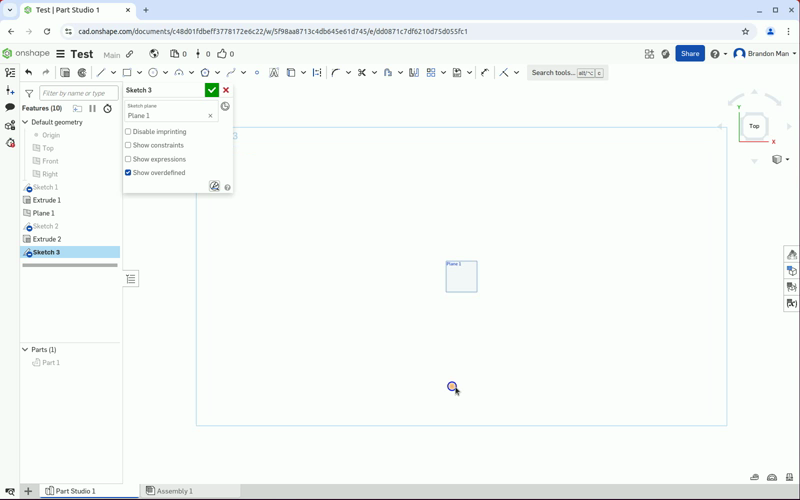
scroll(6)
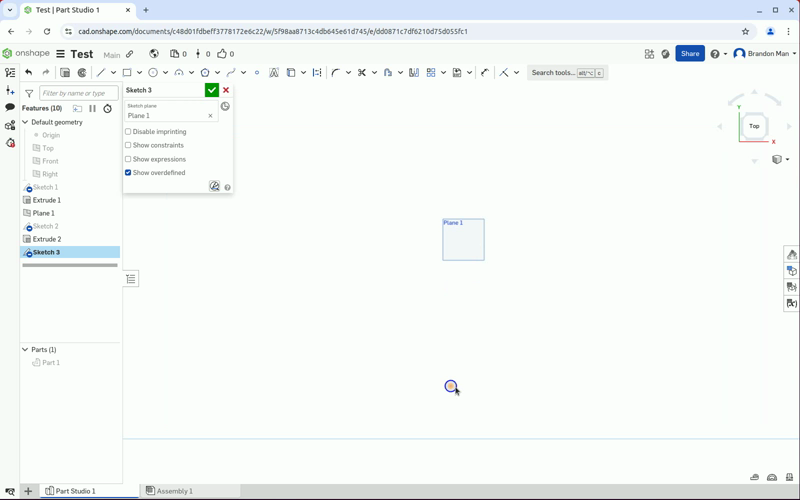
scroll(6)
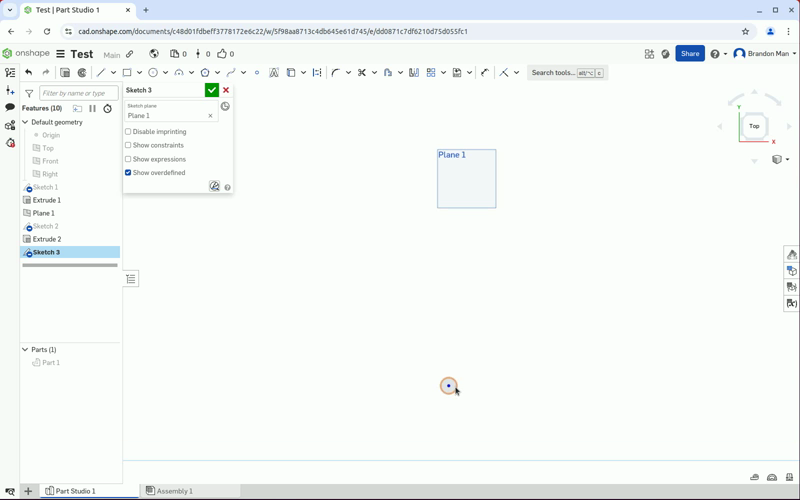
scroll(6)
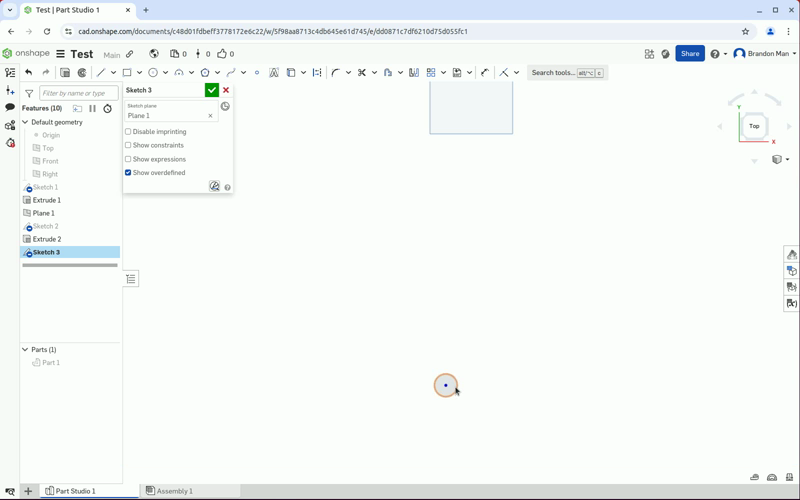
scroll(6)
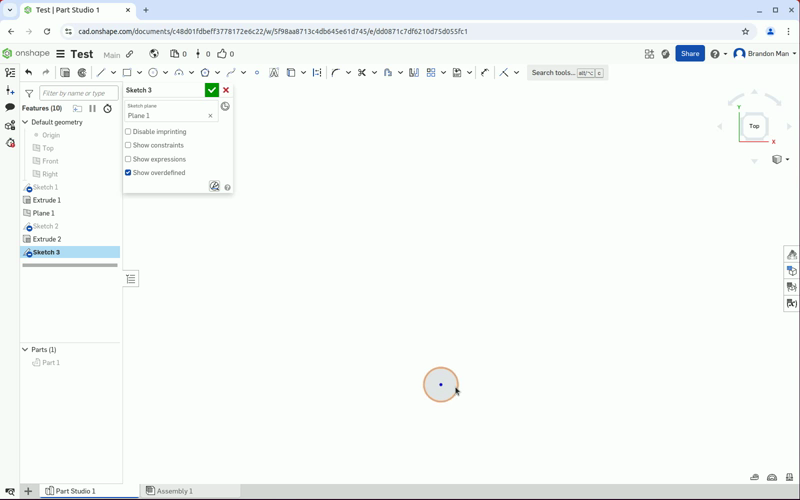
scroll(6)
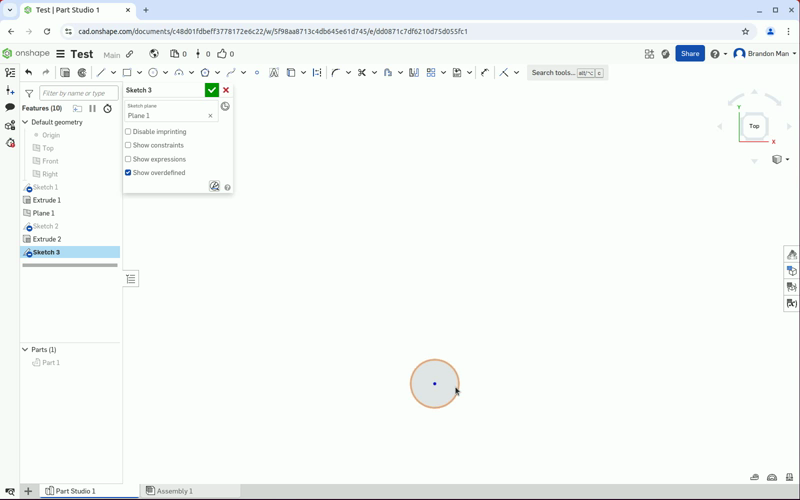
scroll(6)
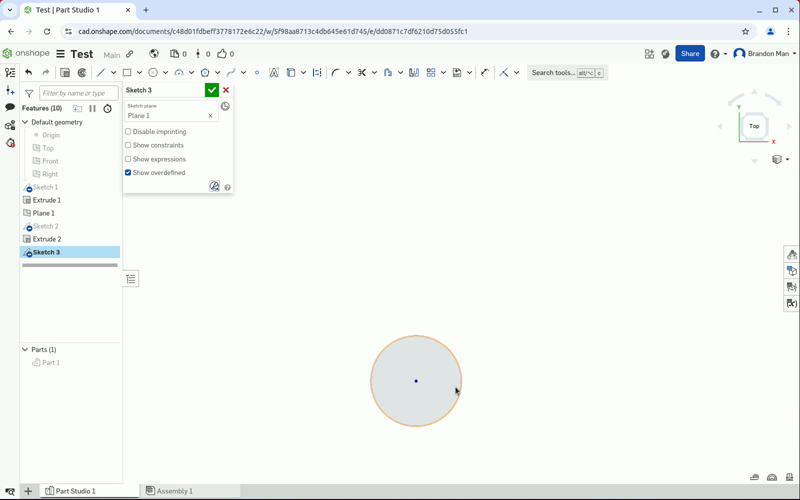
click(455, 386)
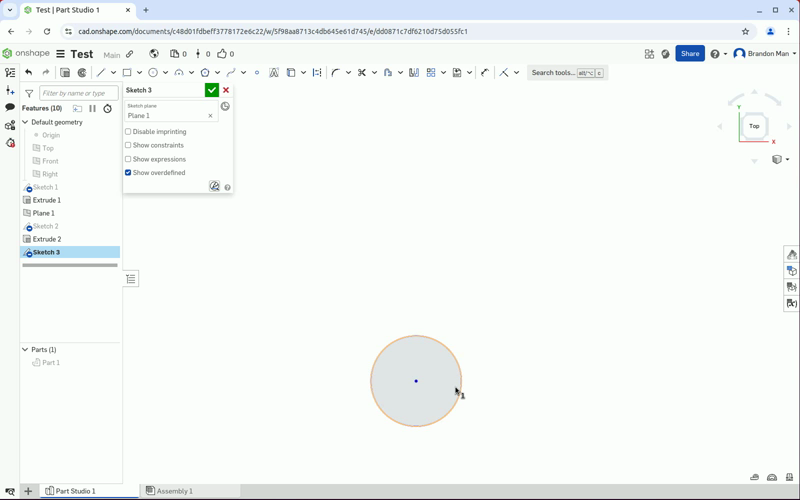
scroll(-6)
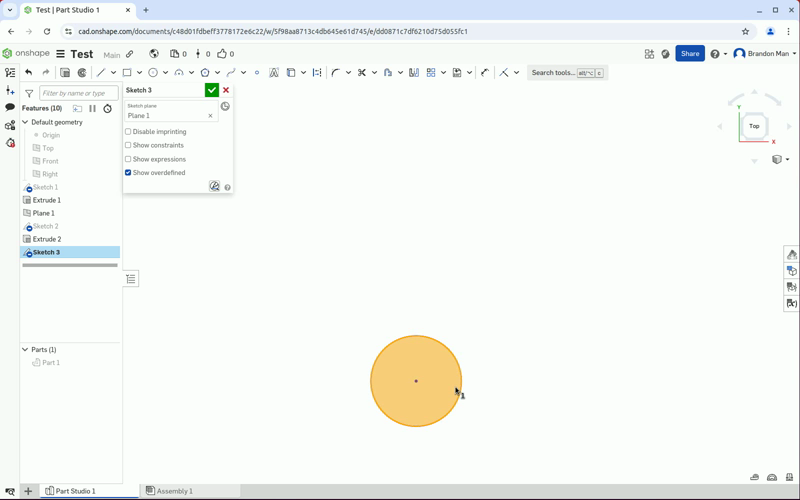
scroll(-6)
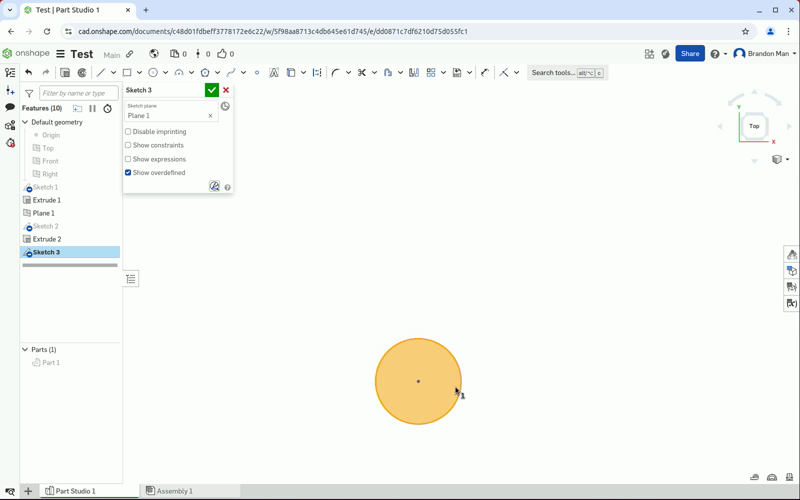
scroll(-6)
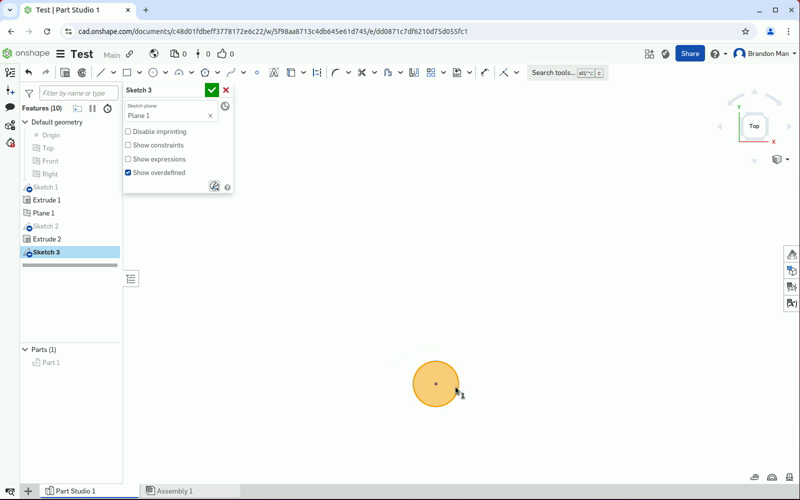
scroll(-6)
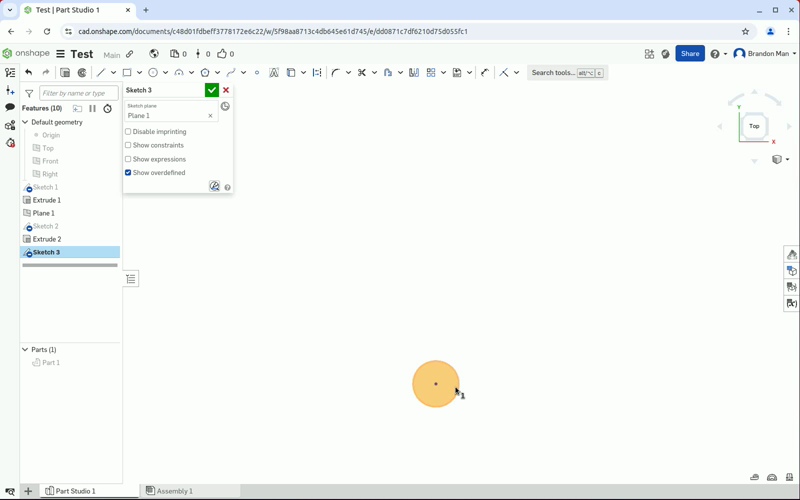
scroll(-6)
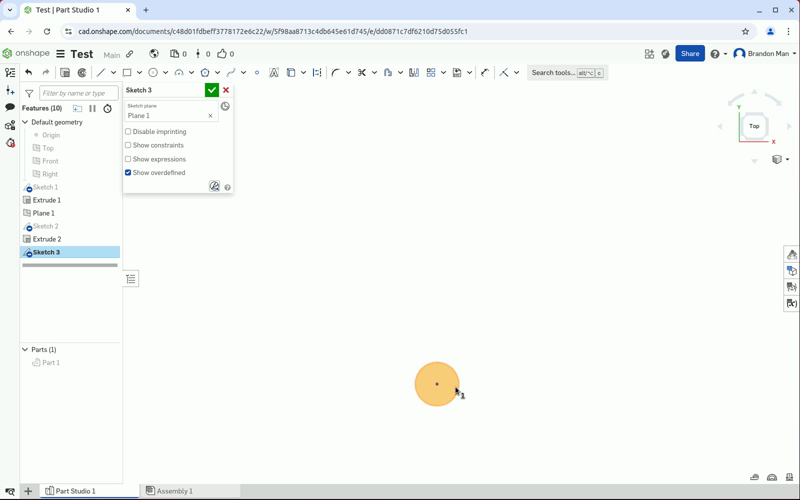
scroll(-6)
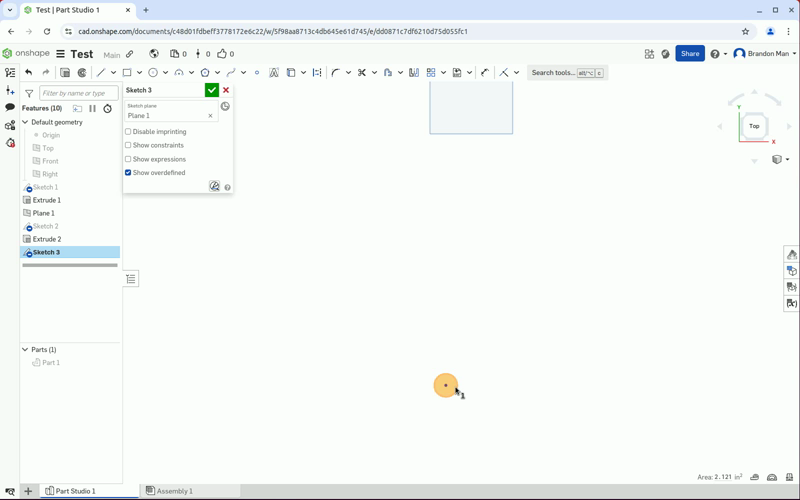
scroll(-6)
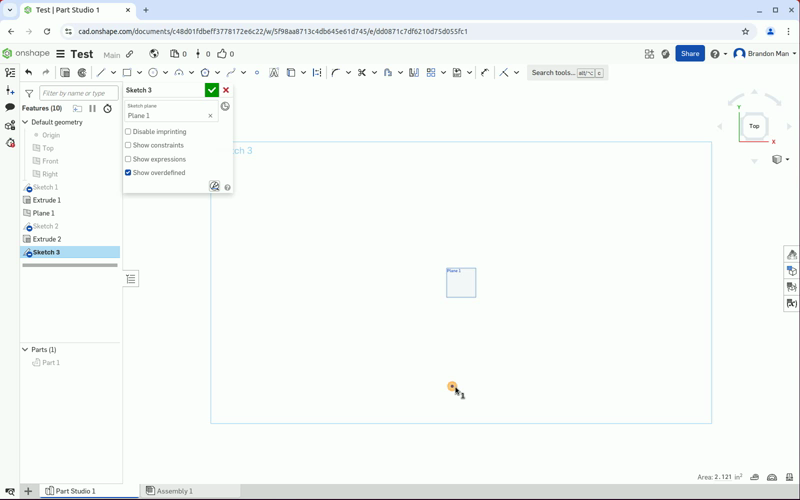
mouse_move(73, 352)
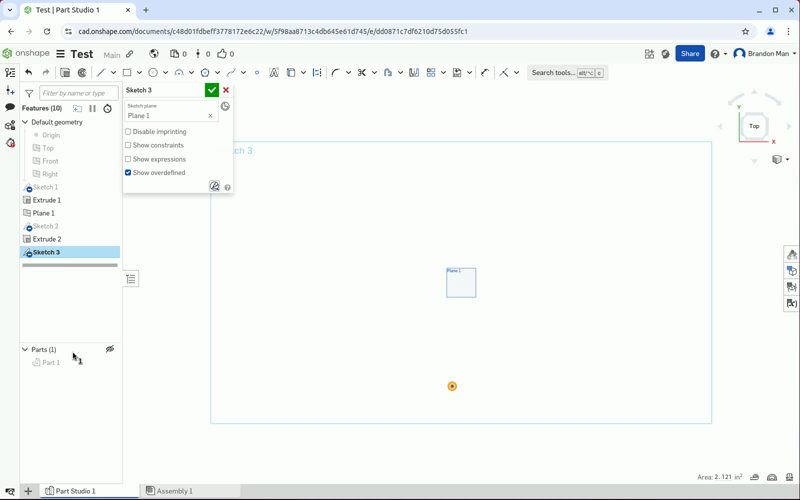
key(shift+y)
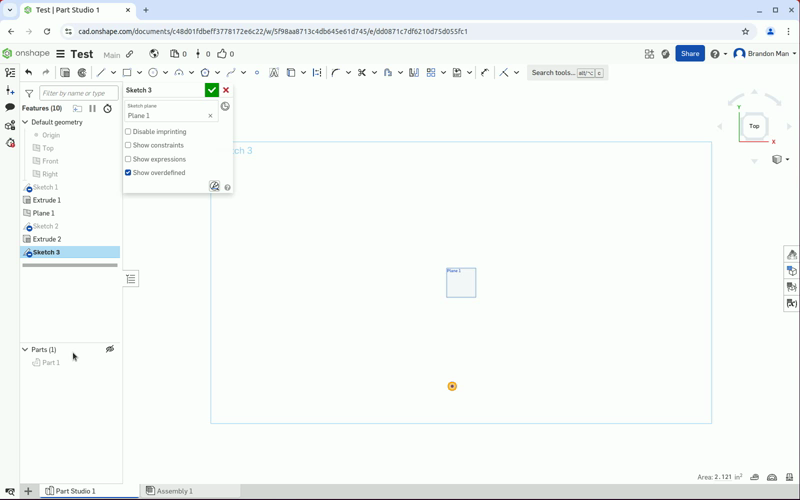
key(shift+e)
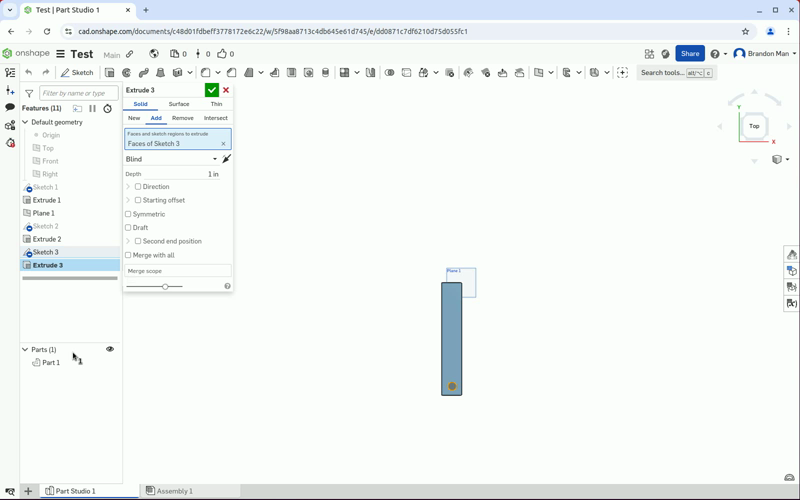
mouse_move(143, 106)
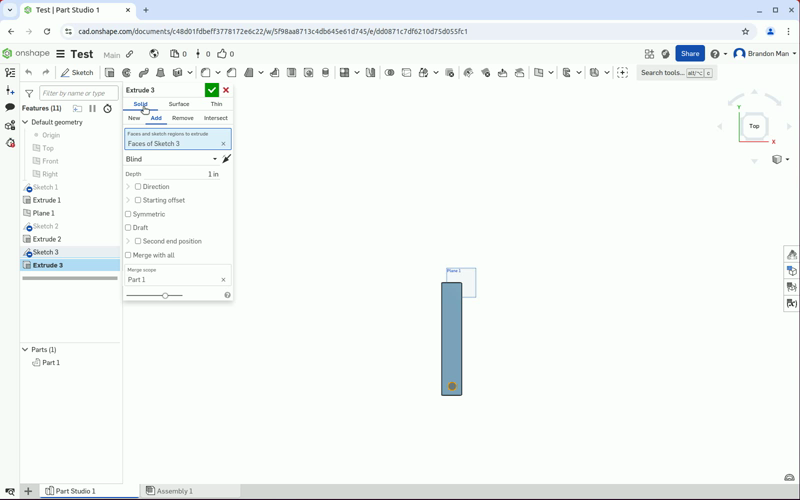
click(143, 106)
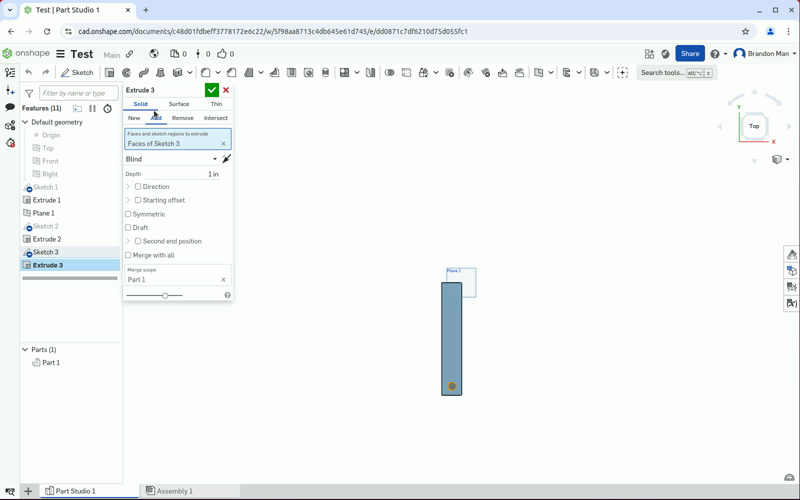
mouse_move(186, 120)
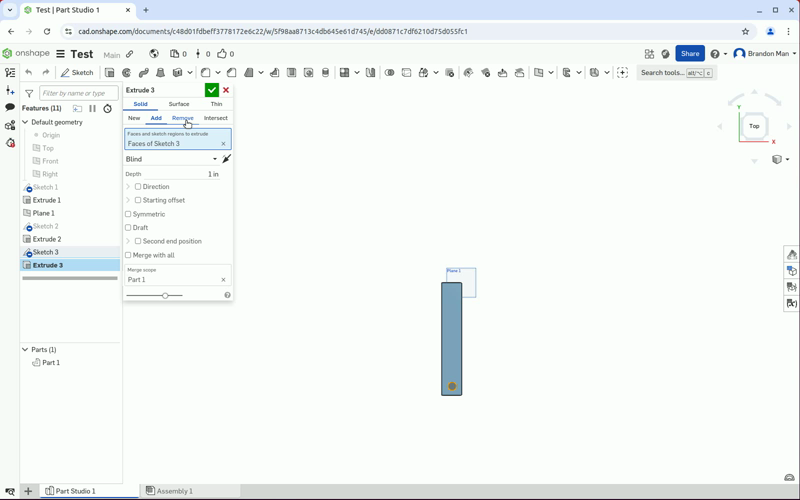
click(186, 120)
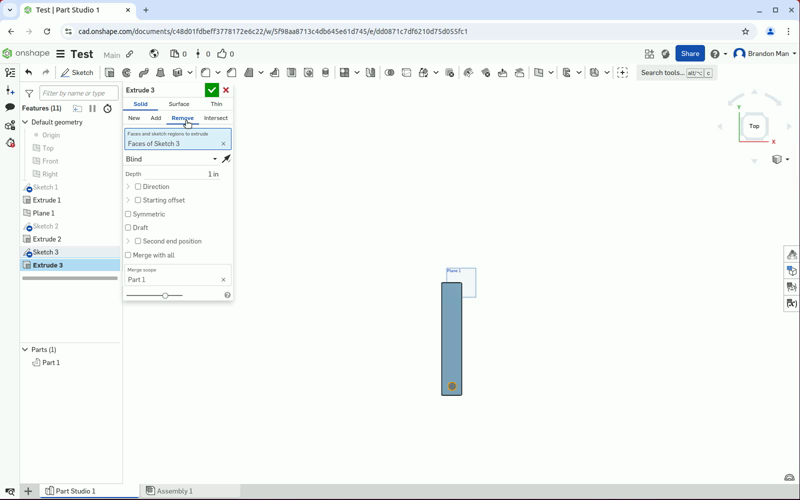
key(tab, 4)
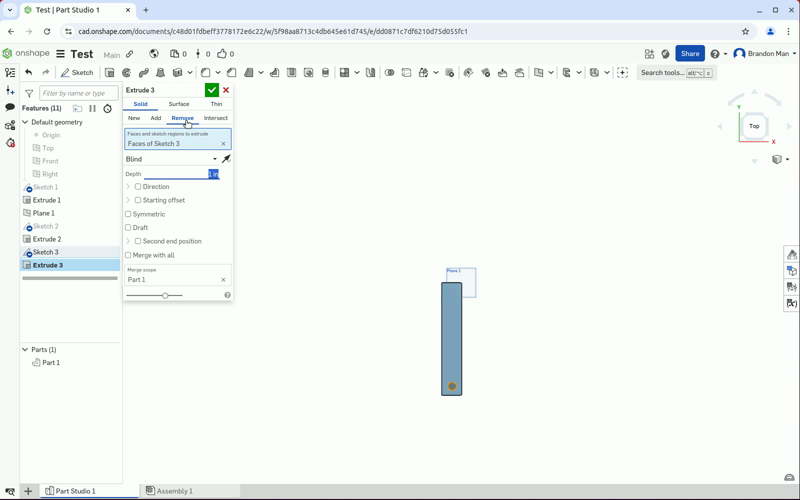
text(3.851)
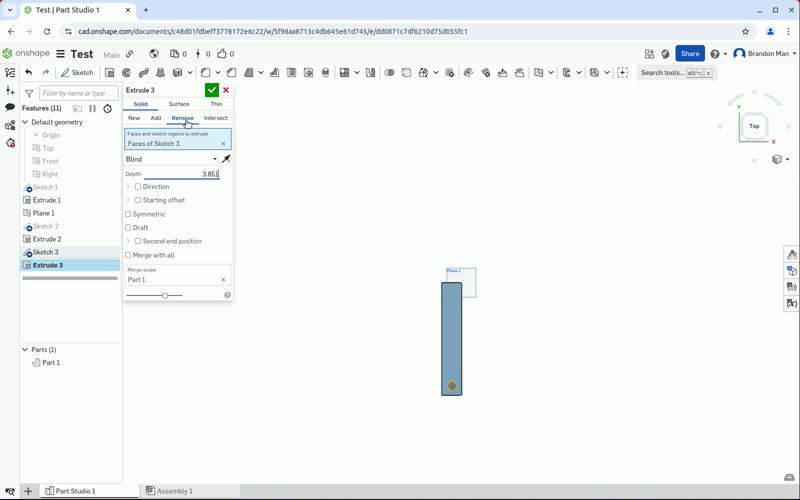
key(tab, 6)
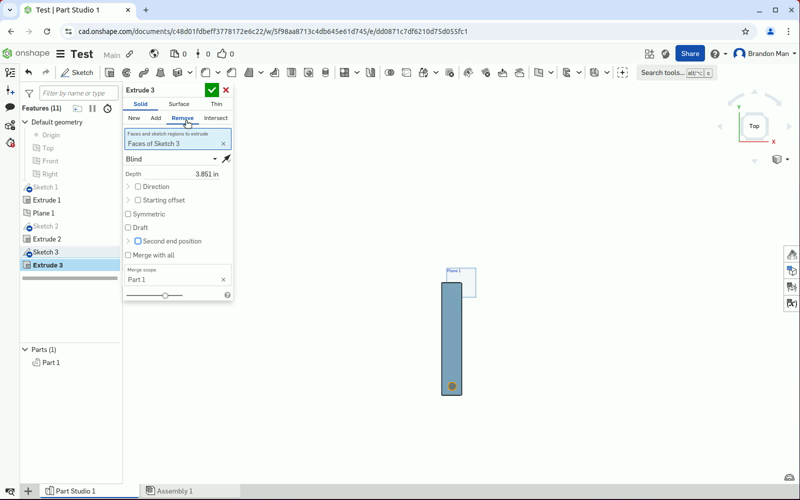
key(space)
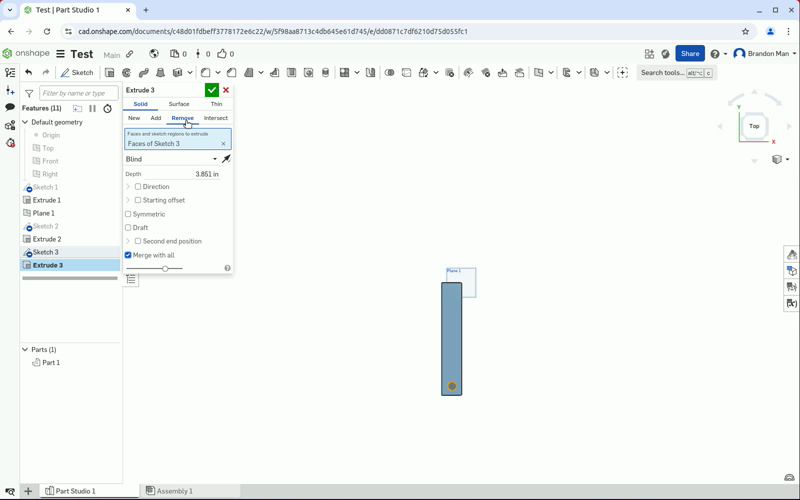
key(enter)
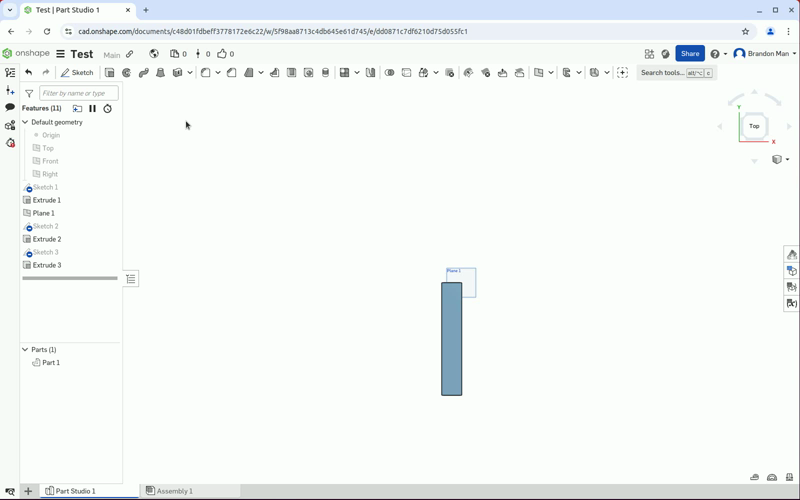
key(shift+h)
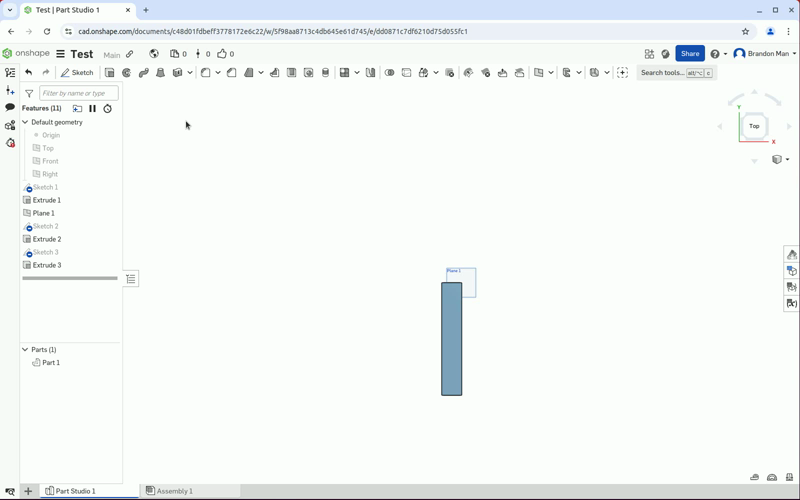
key(shift+h)
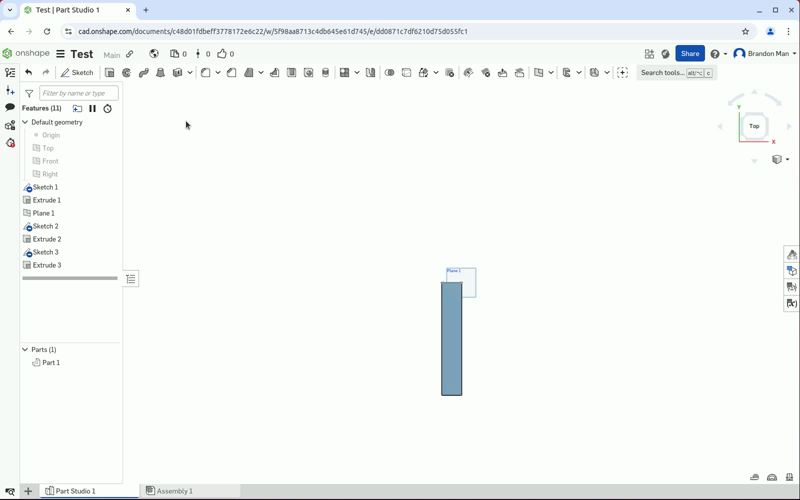
key(shift+7)
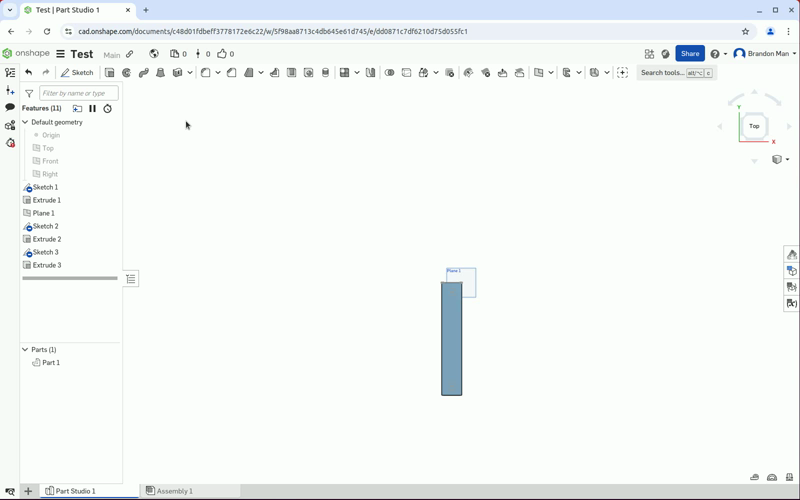
key(up, 3)
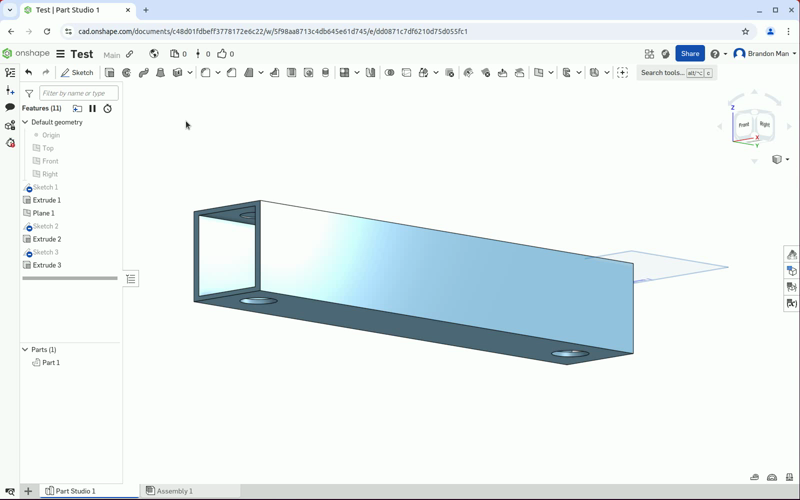
key(left, 3)
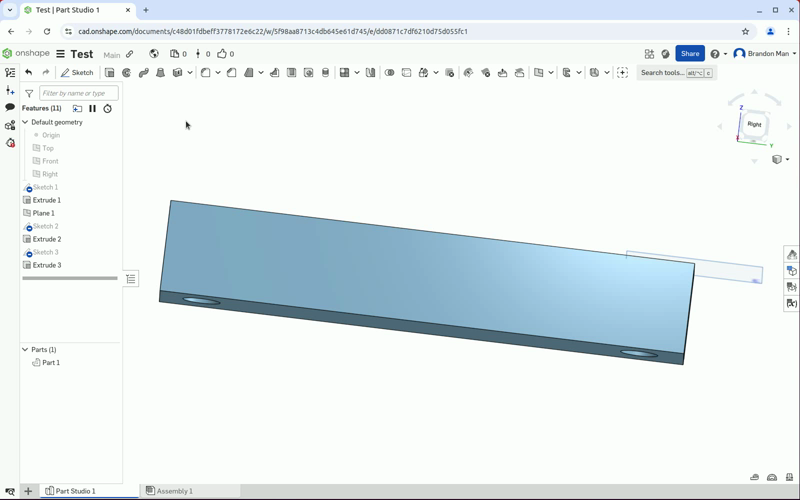
key(right, 3)
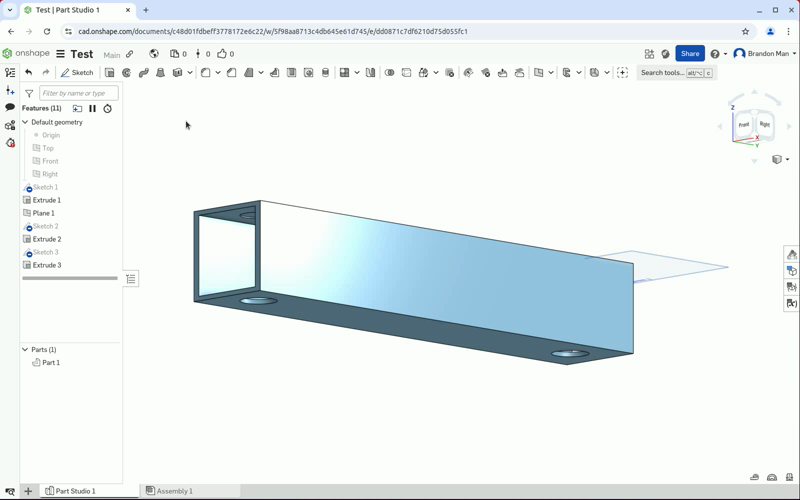
key(down, 3)
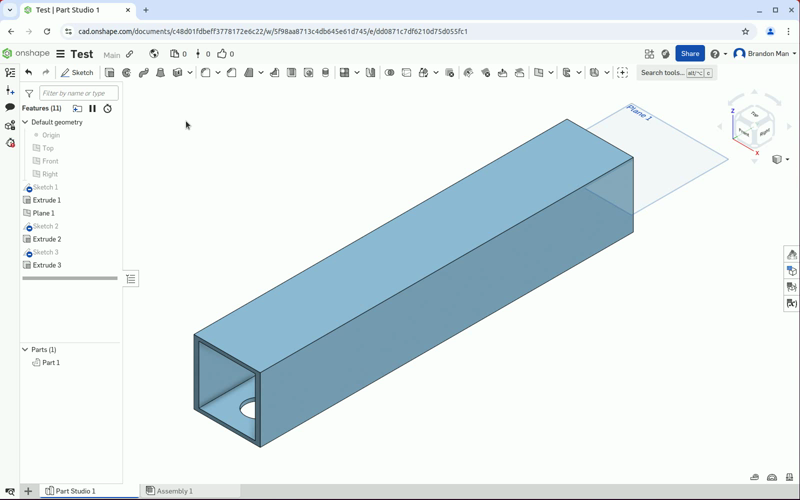
mouse_move(73, 189)
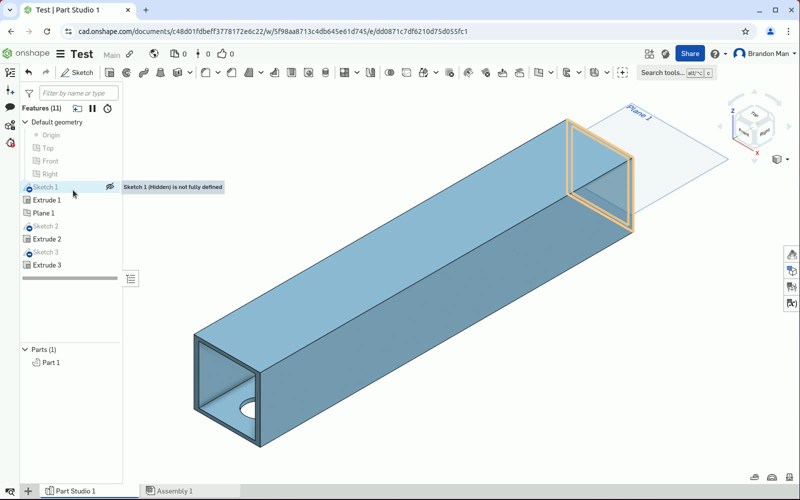
click(73, 189)